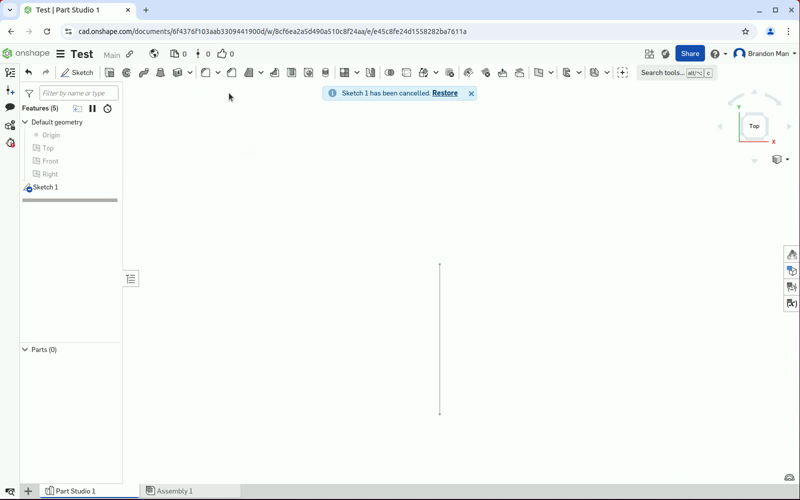
key(shift+h)
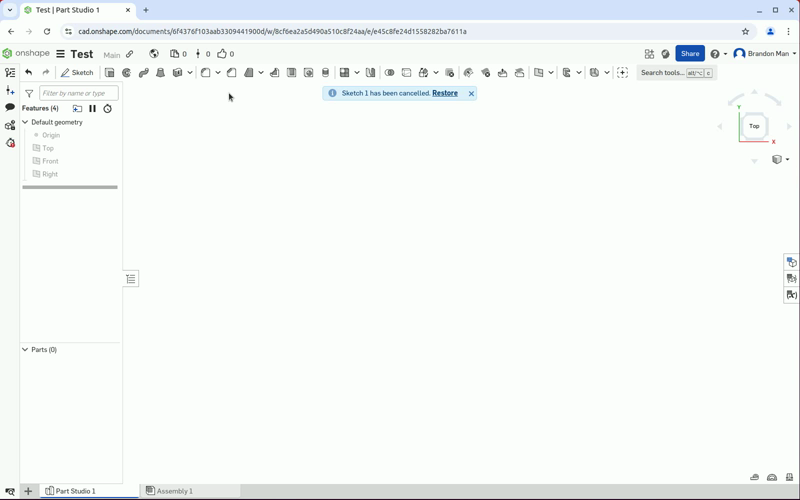
mouse_move(73, 352)
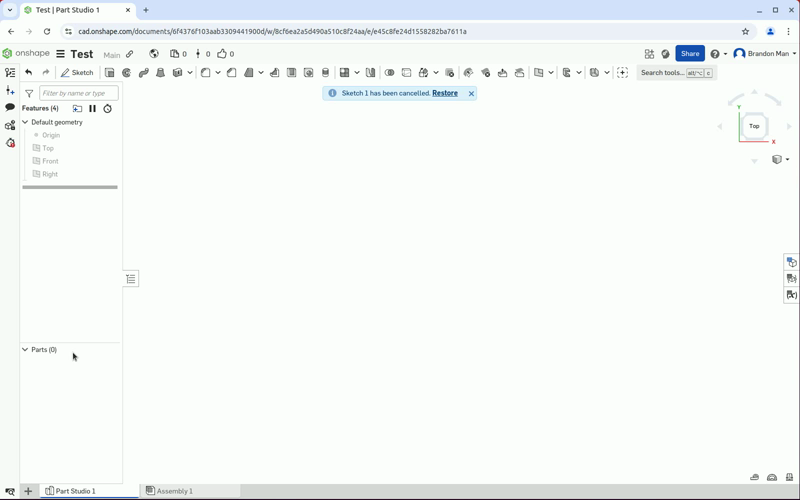
key(y)
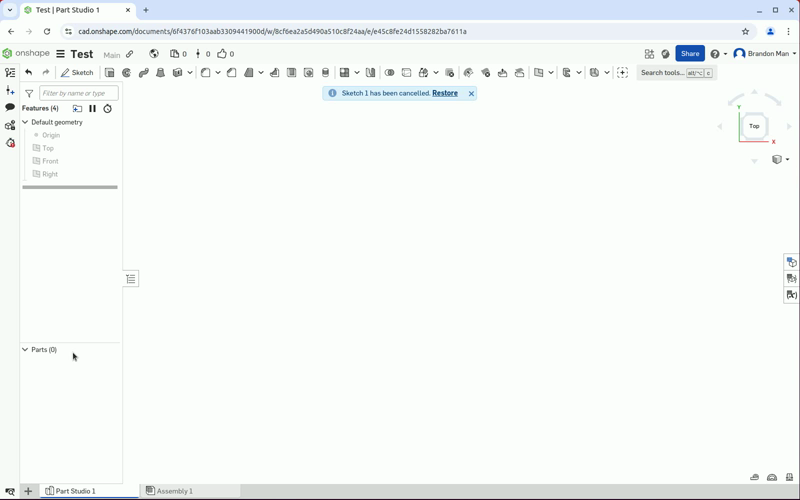
key(shift+p)
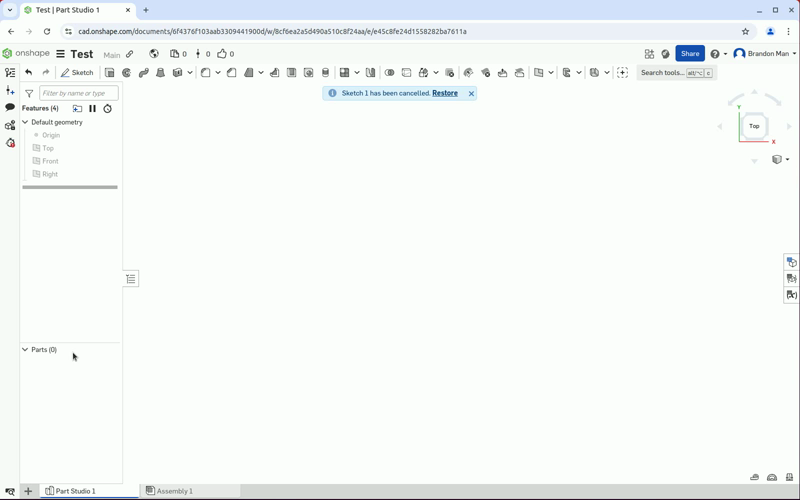
key(space)
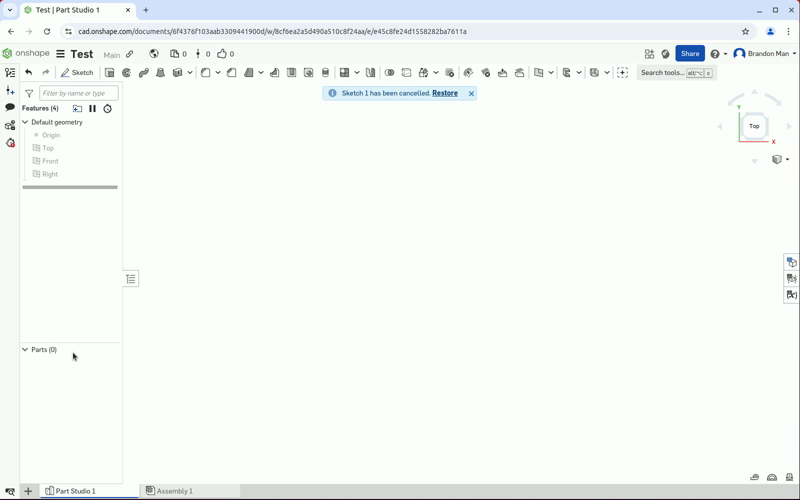
key_down(shift)
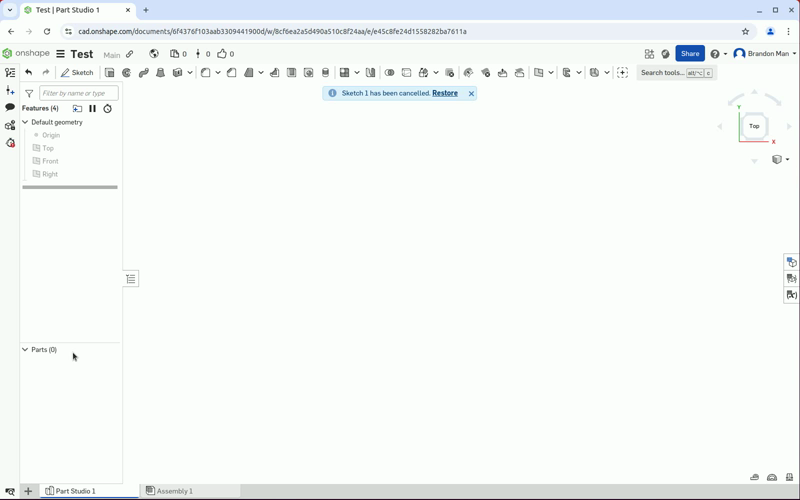
key(up)
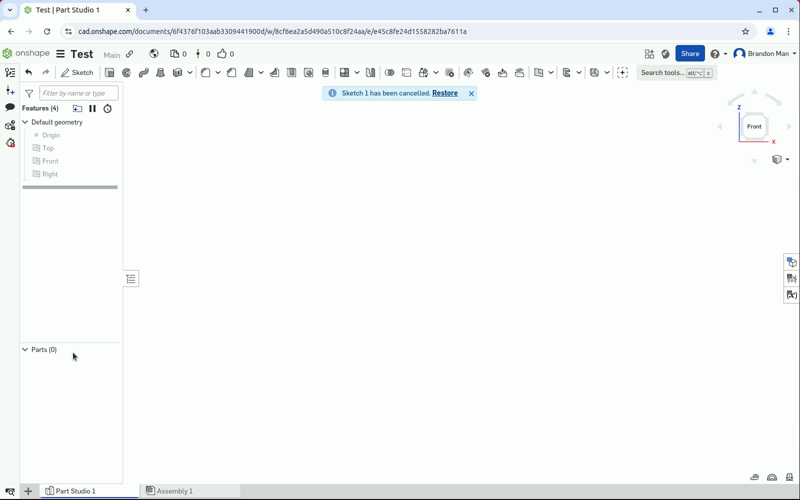
key_up(shift)
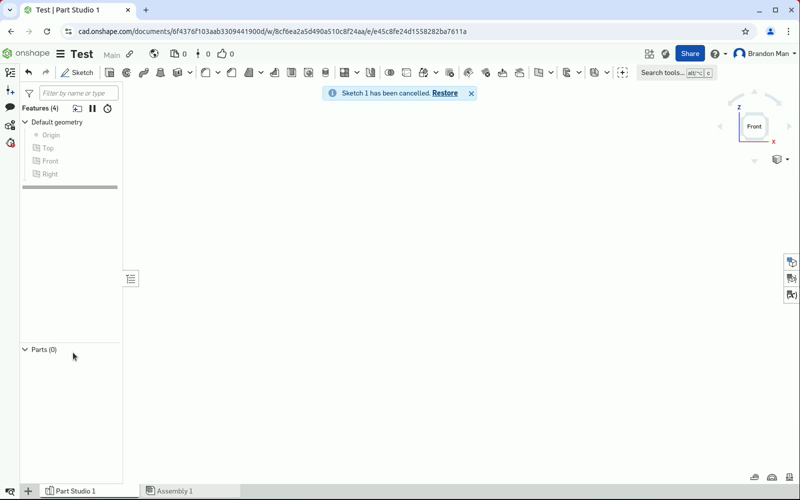
mouse_move(73, 352)
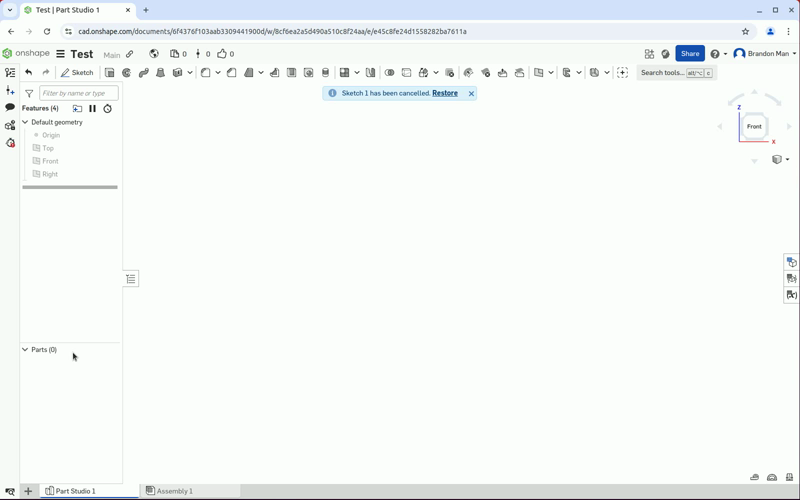
key(shift+y)
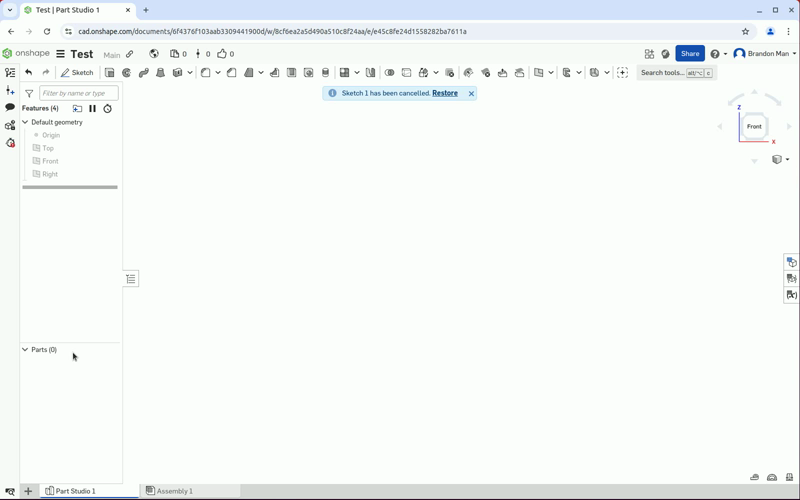
key(shift+s)
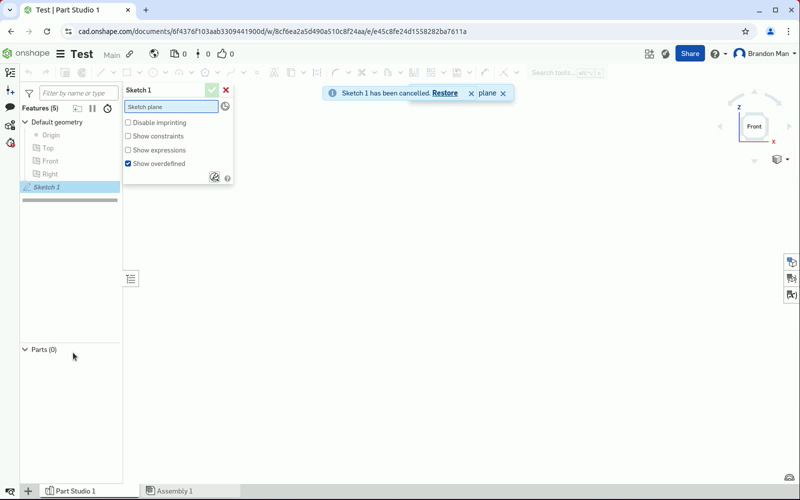
mouse_move(73, 163)
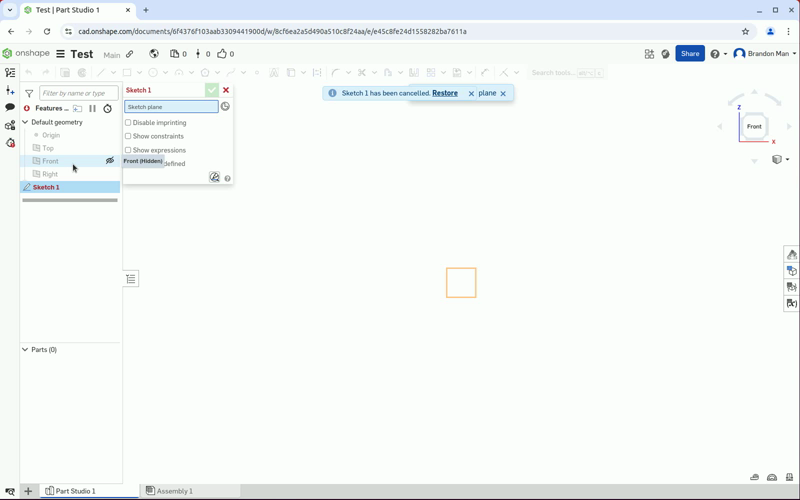
click(73, 163)
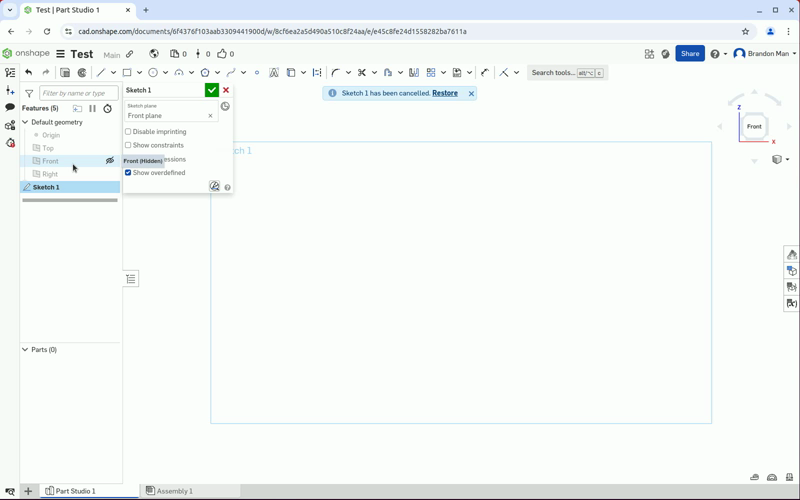
mouse_move(73, 352)
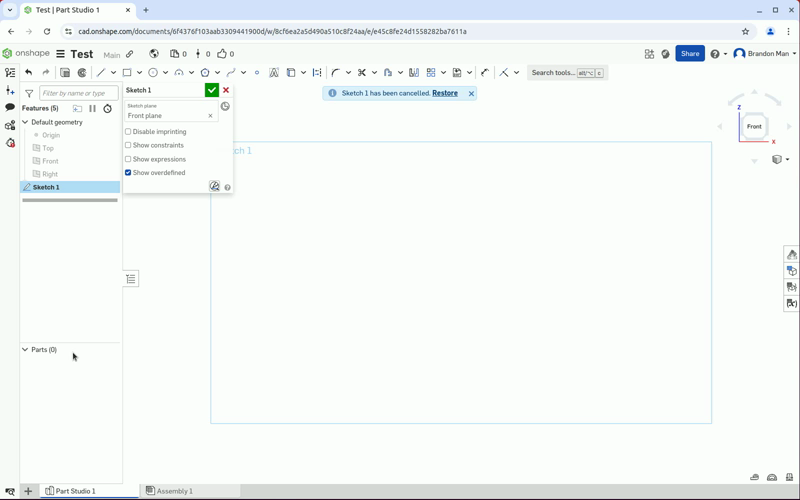
key(y)
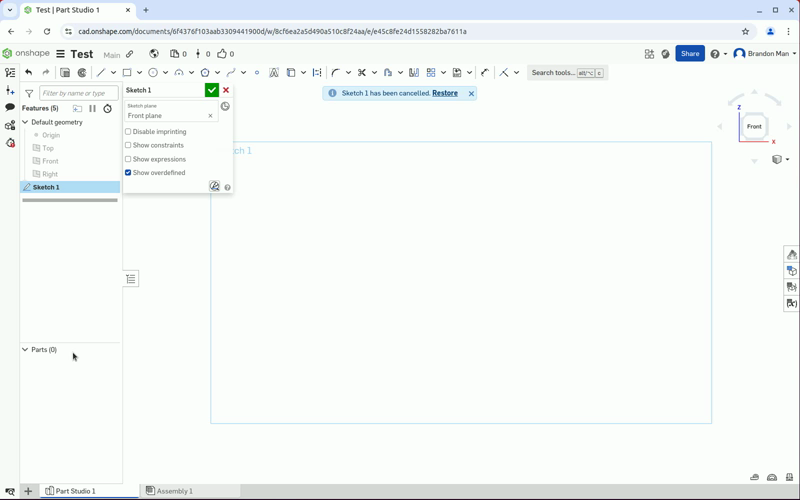
key(l)
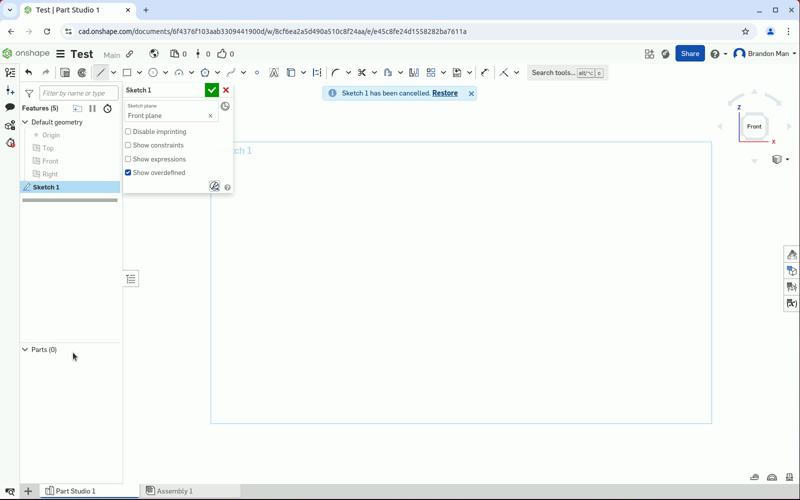
key_down(shift)
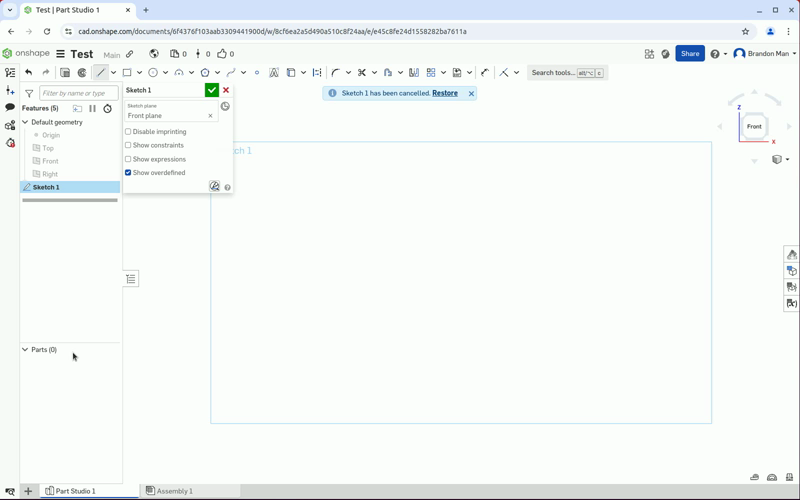
mouse_move(348, 282)
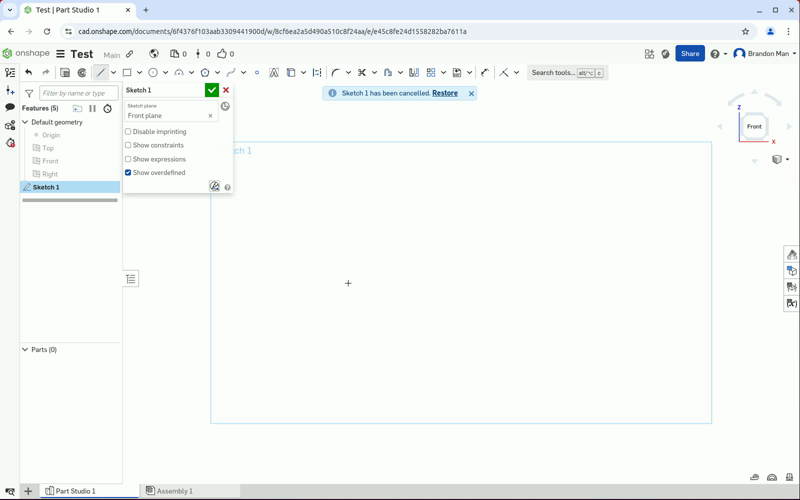
click(348, 282)
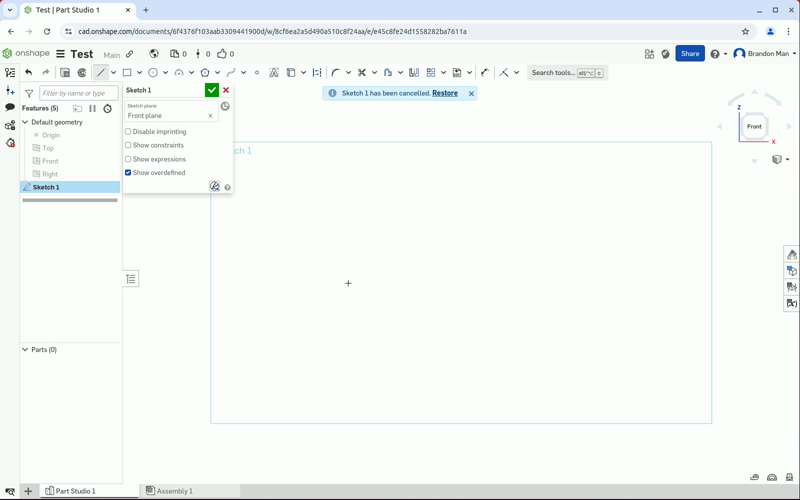
key_up(shift)
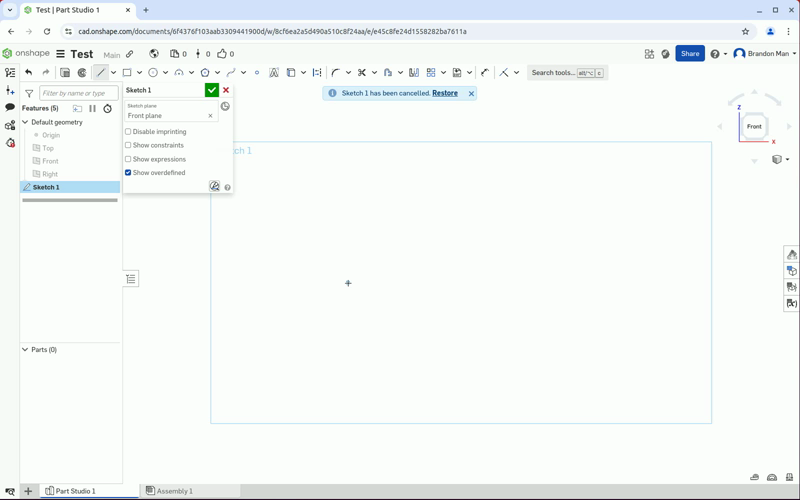
key_down(shift)
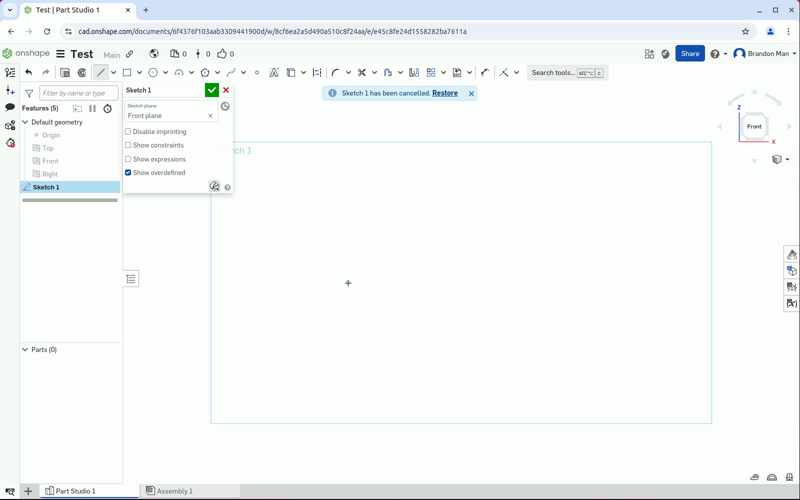
mouse_move(460, 282)
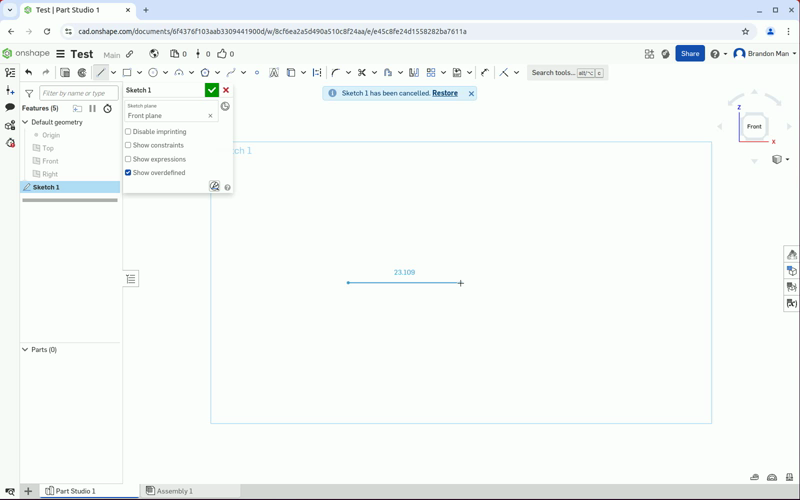
click(460, 282)
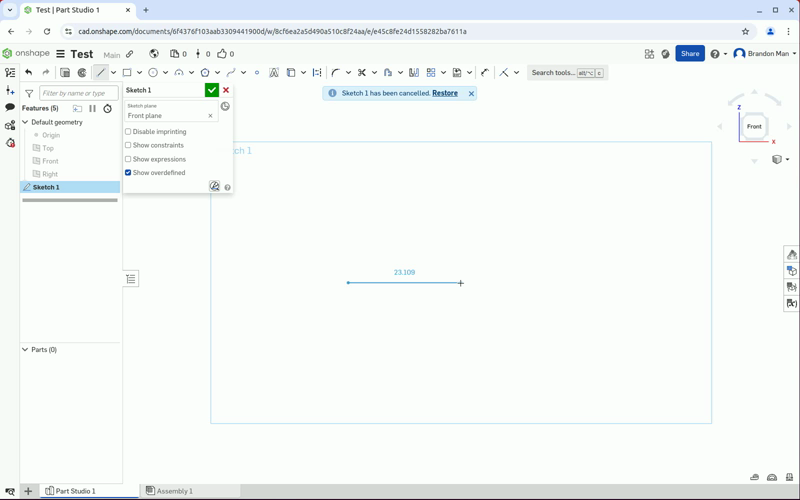
key_up(shift)
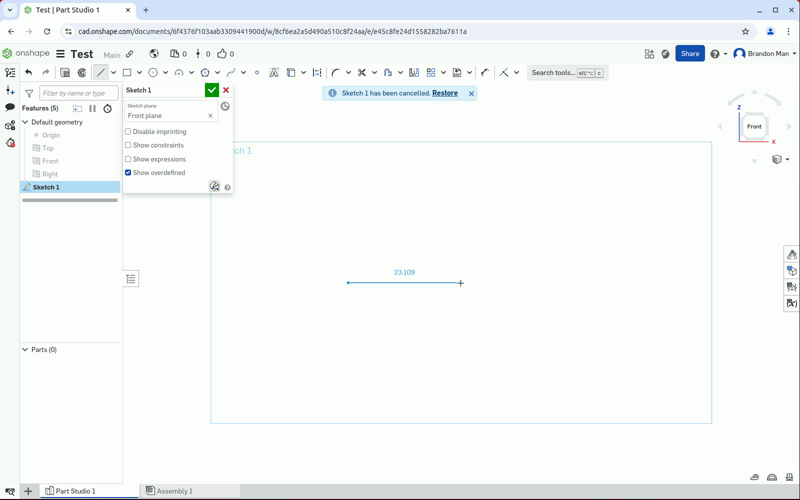
key_down(shift)
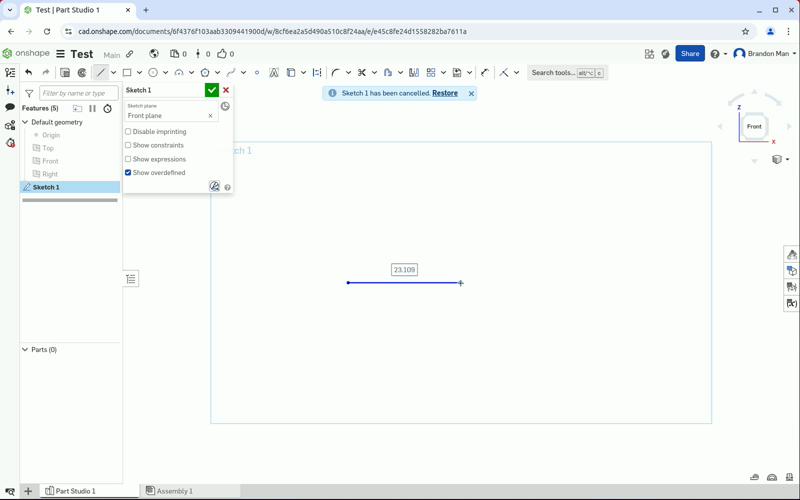
mouse_move(490, 282)
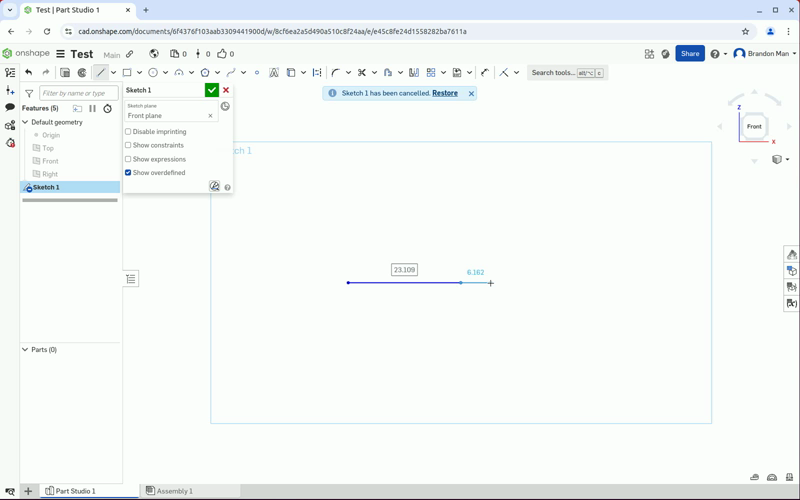
mouse_move(460, 264)
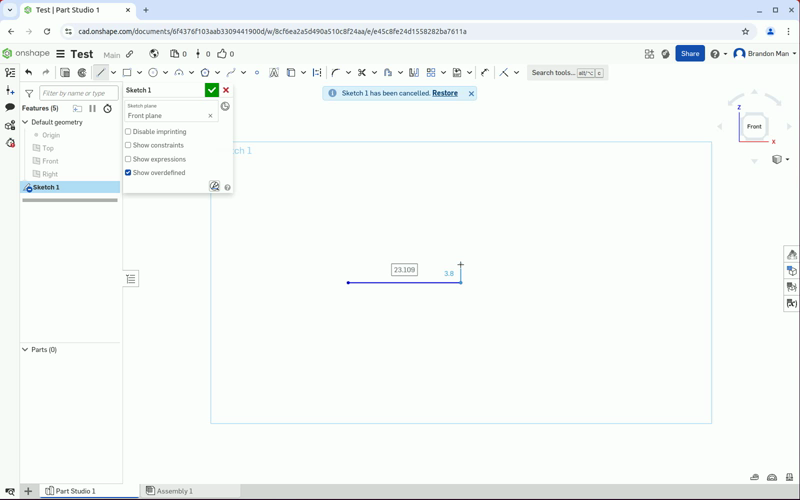
click(460, 264)
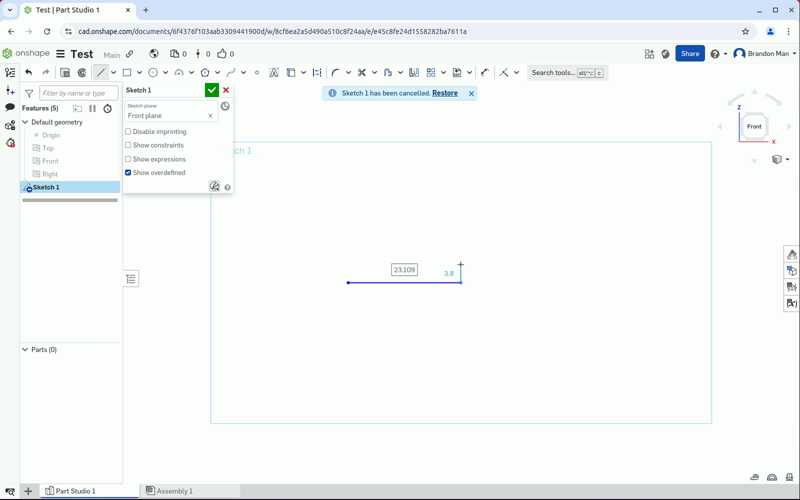
key_up(shift)
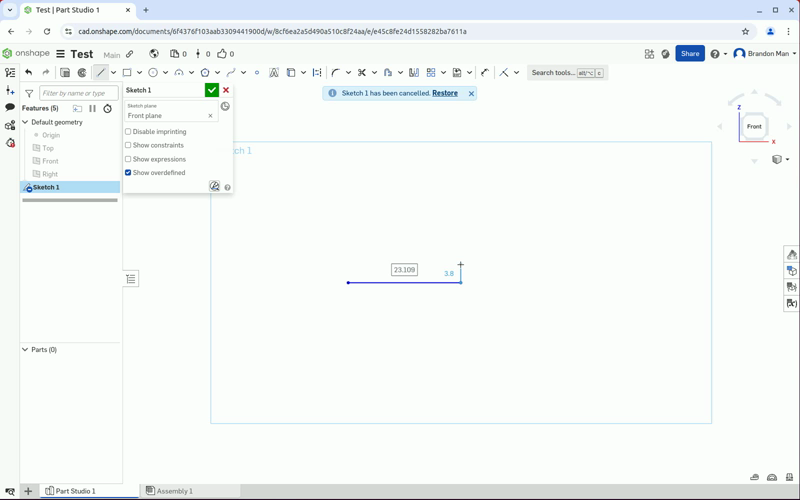
key_down(shift)
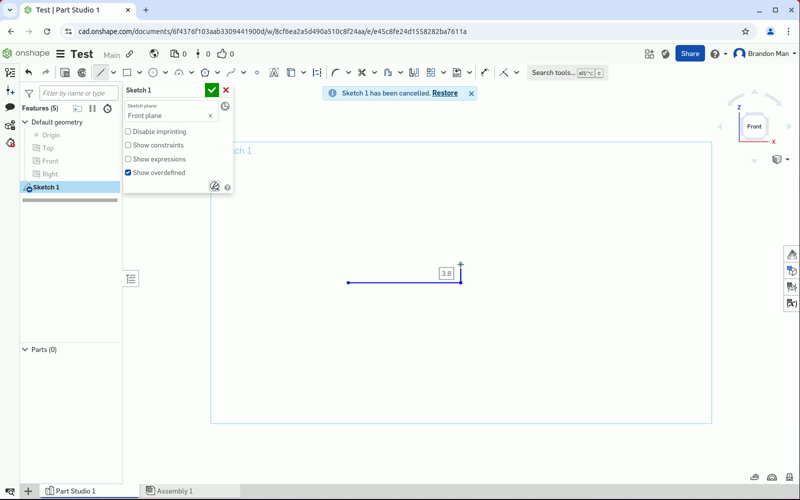
mouse_move(367, 264)
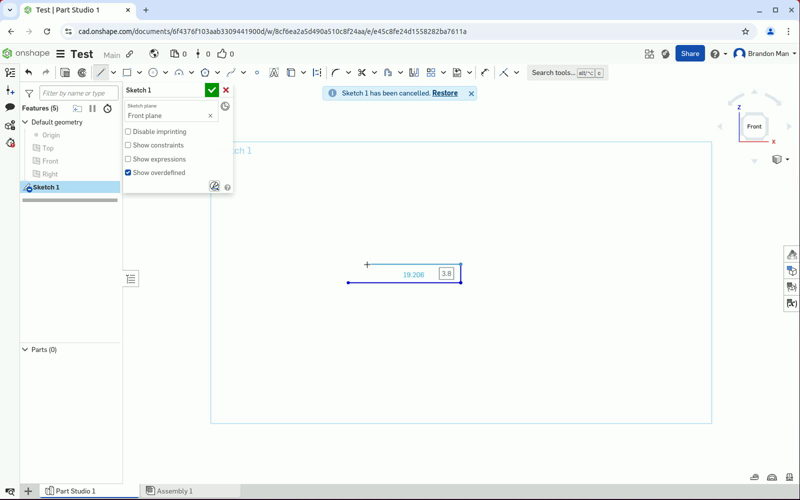
click(367, 264)
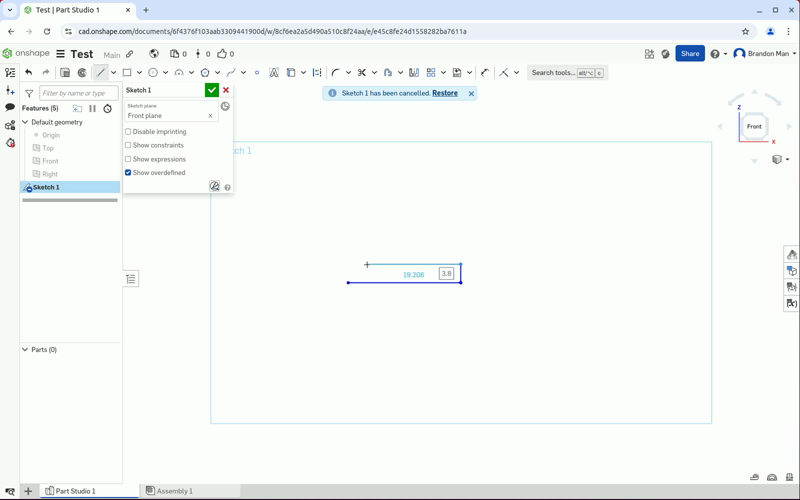
key_up(shift)
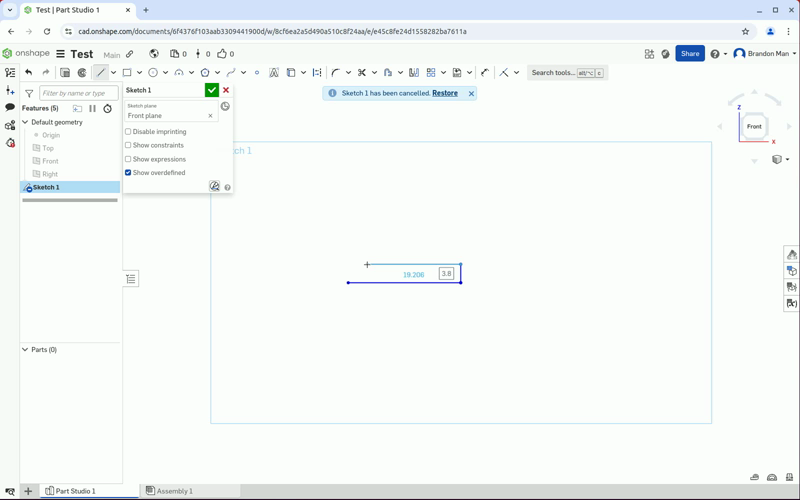
key_down(shift)
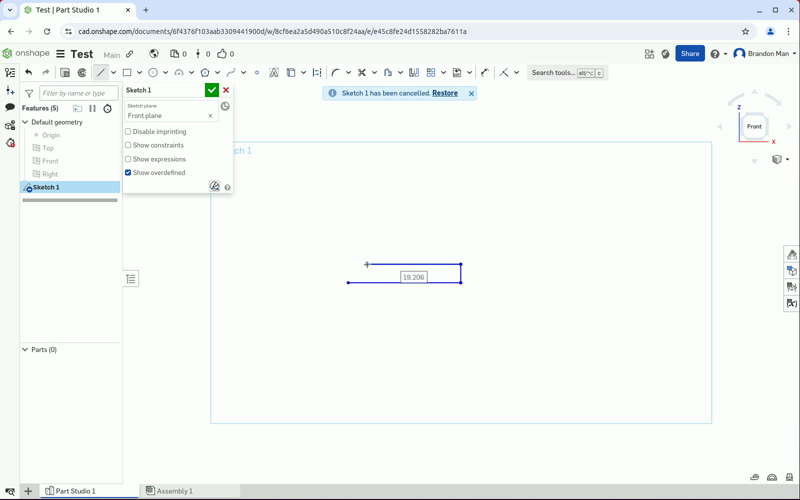
mouse_move(397, 264)
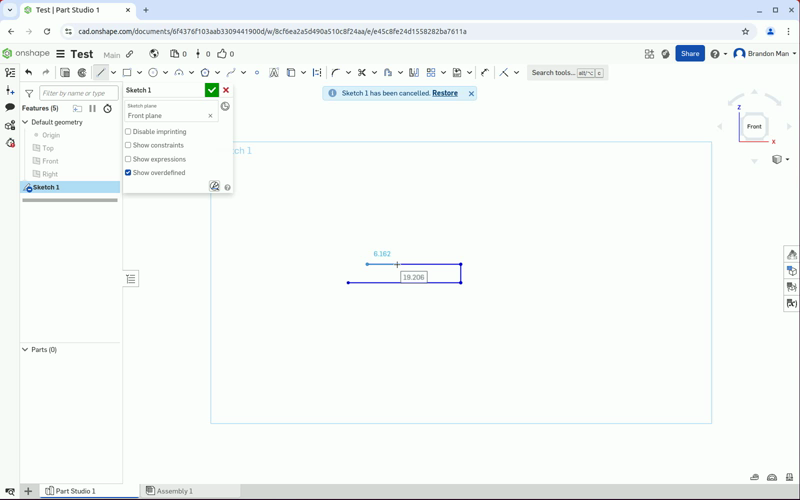
mouse_move(367, 245)
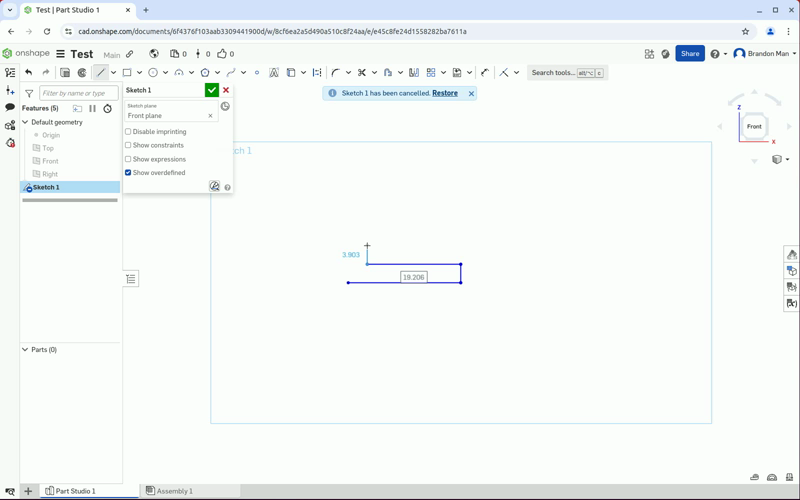
click(367, 245)
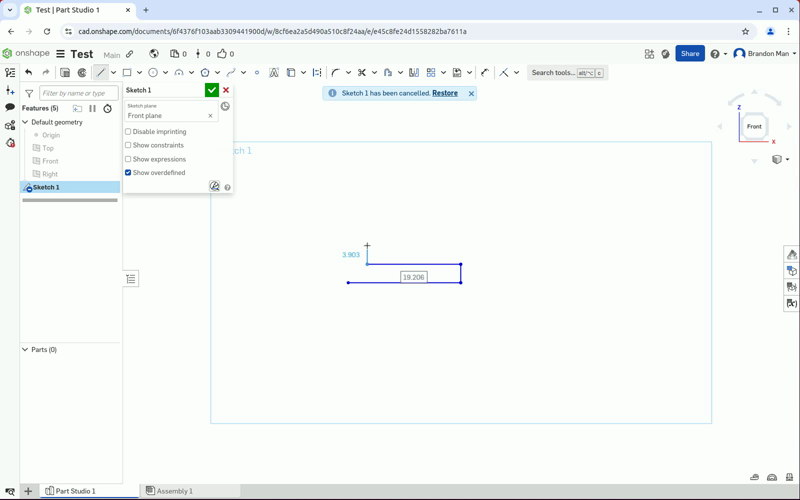
key_up(shift)
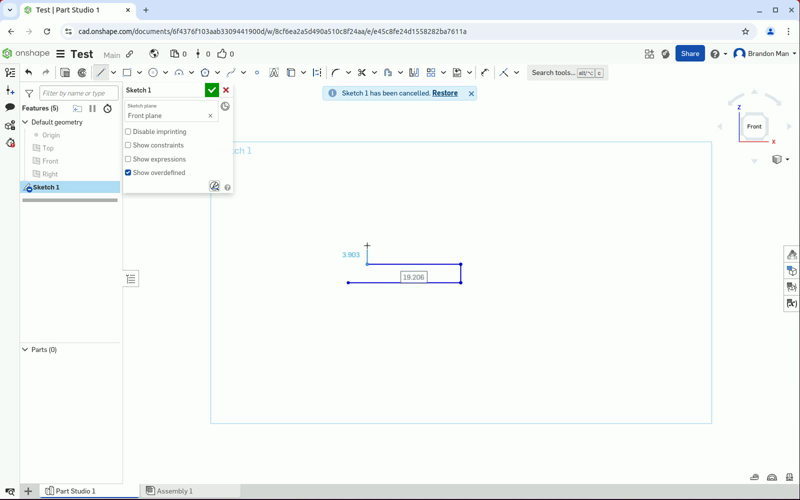
key_down(shift)
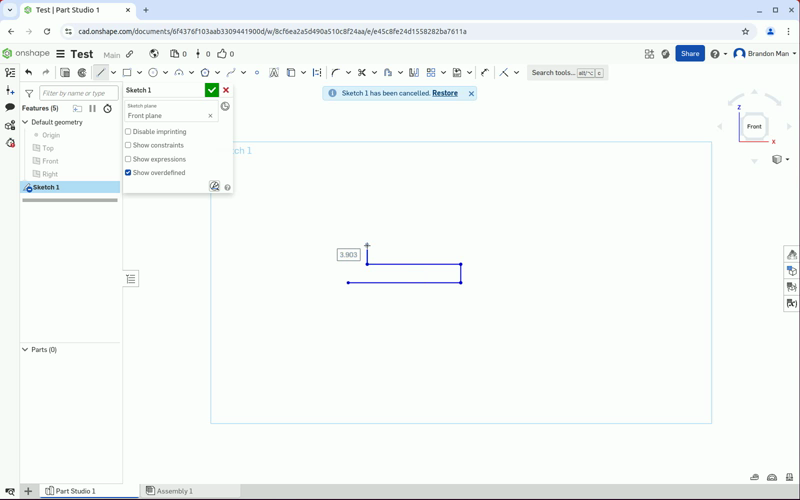
mouse_move(397, 245)
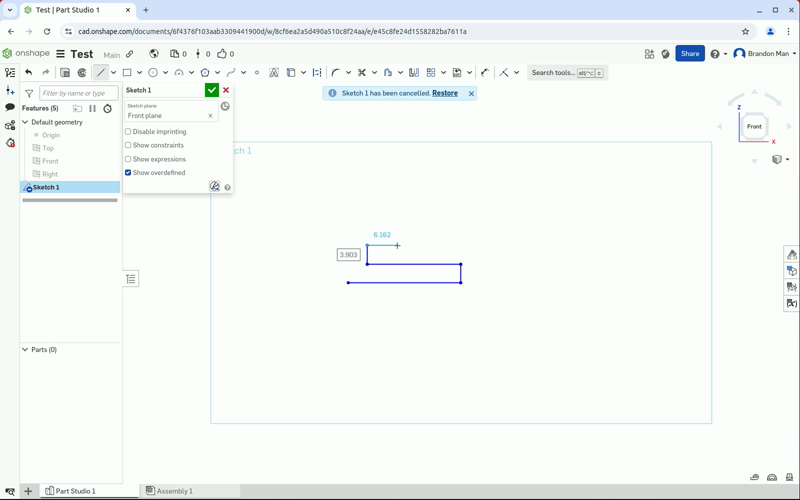
mouse_move(348, 245)
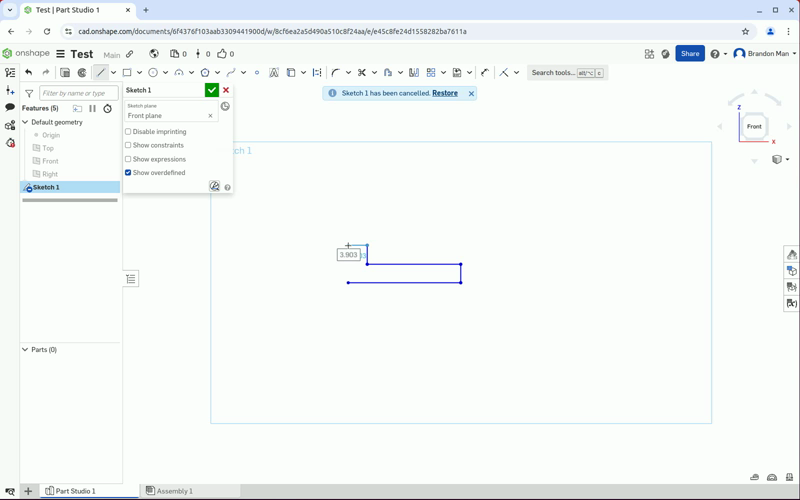
click(348, 245)
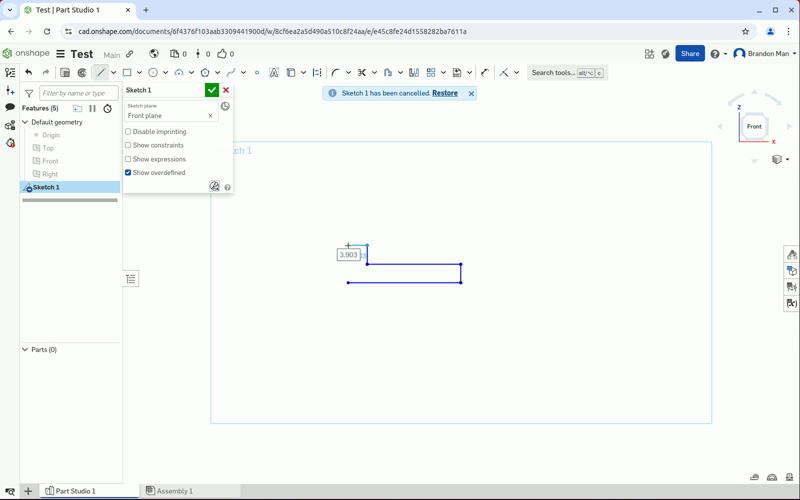
key_up(shift)
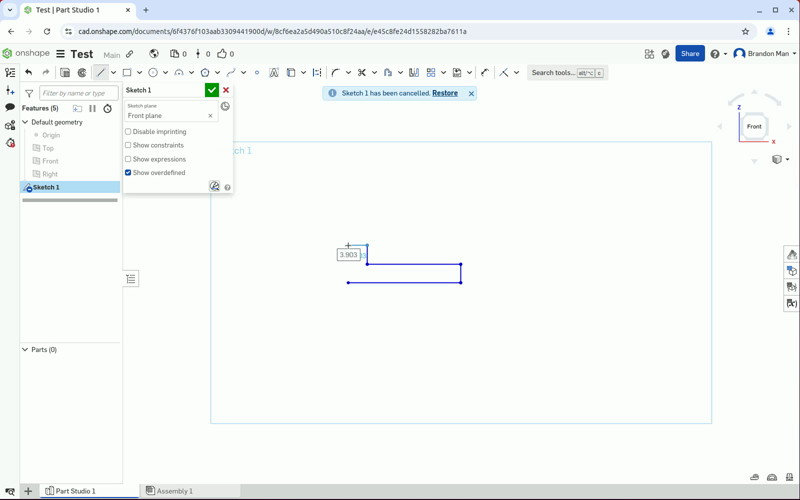
mouse_move(378, 245)
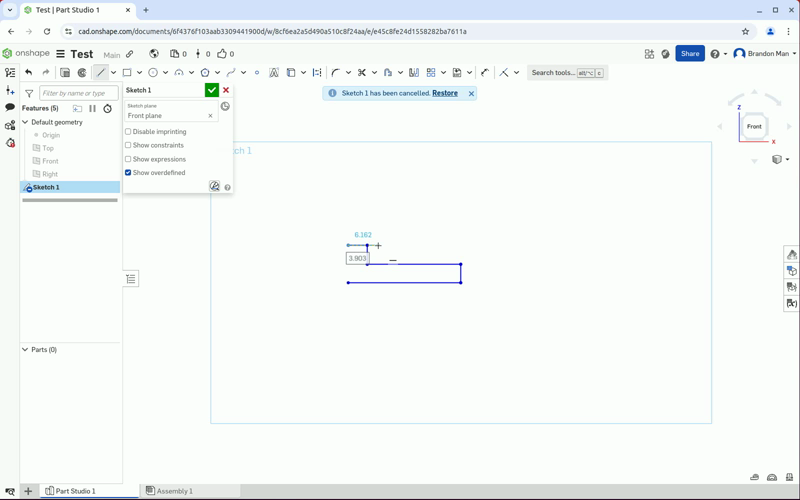
key_down(shift)
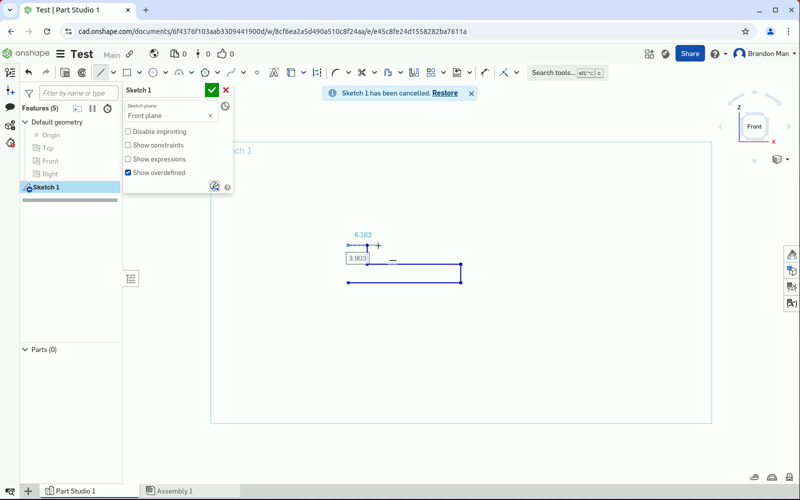
mouse_move(348, 282)
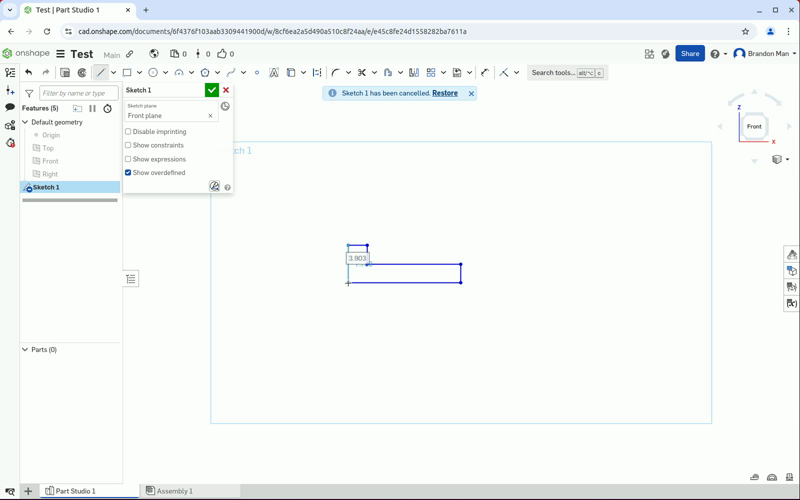
key_up(shift)
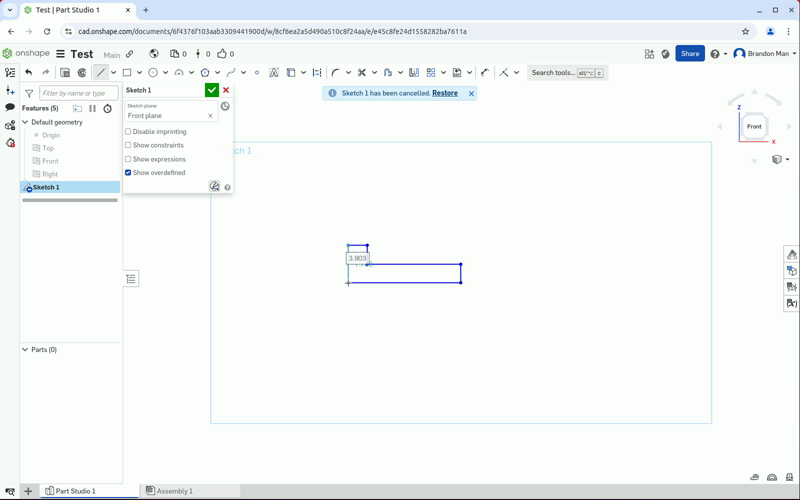
click(348, 282)
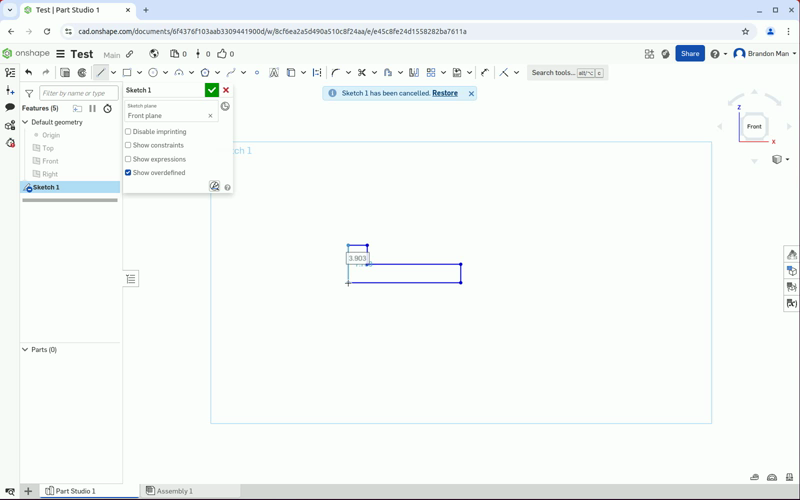
key(esc)
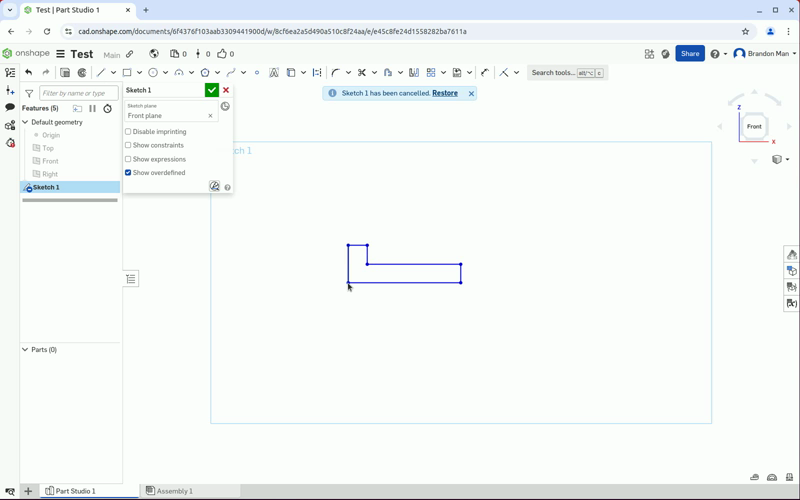
mouse_move(350, 249)
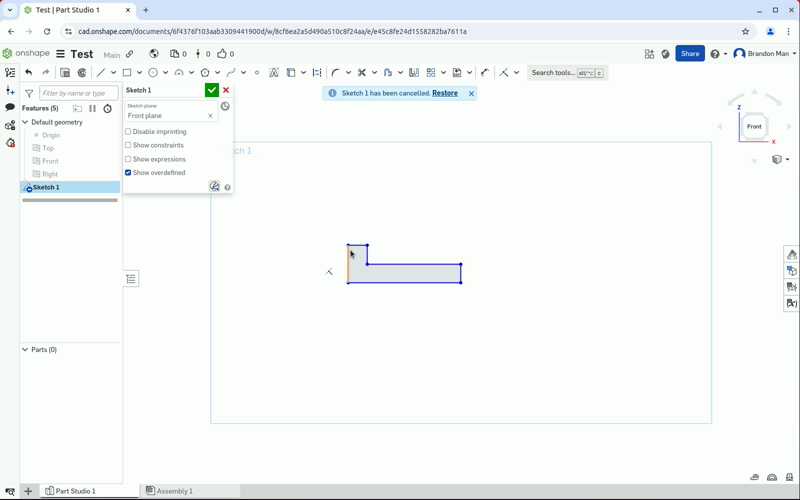
click(350, 249)
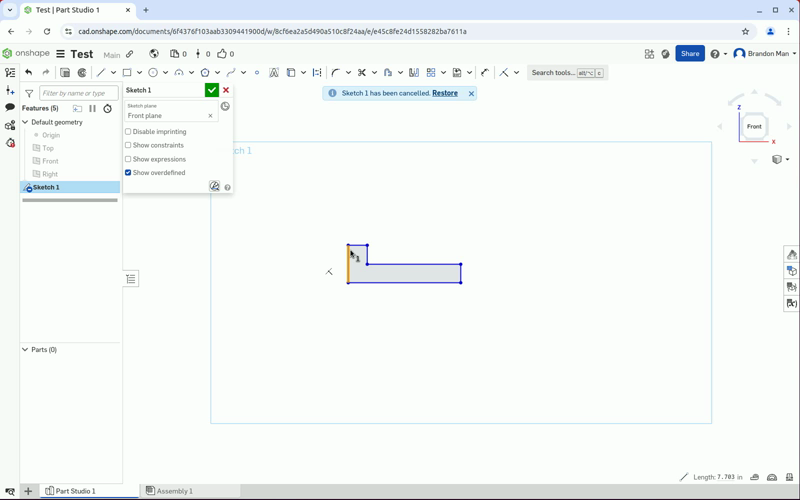
mouse_move(73, 352)
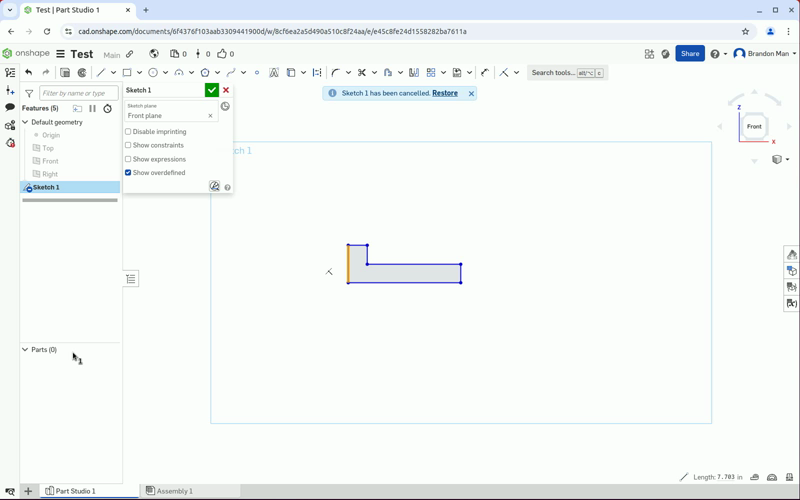
key(shift+y)
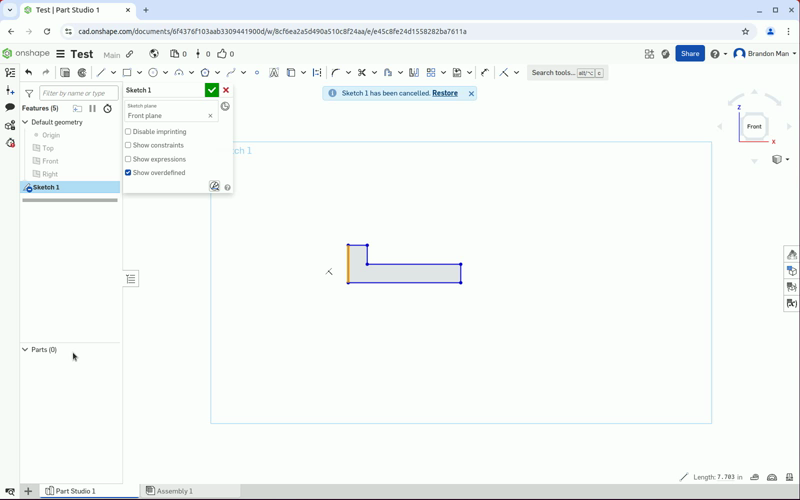
key(shift+e)
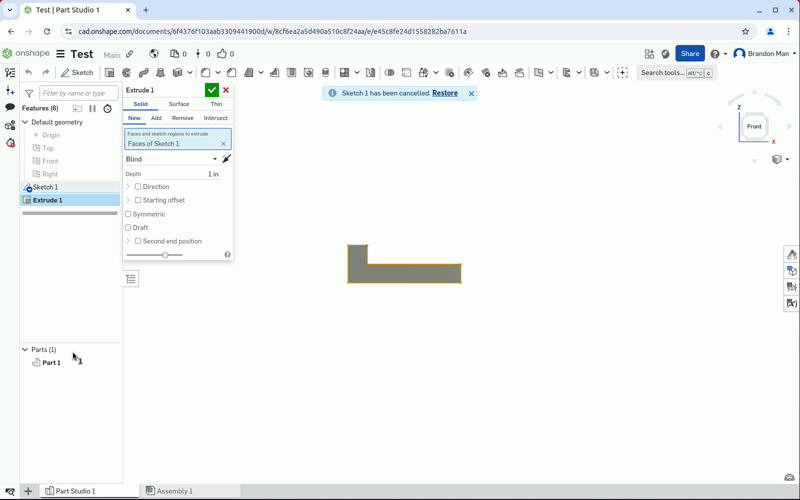
mouse_move(143, 106)
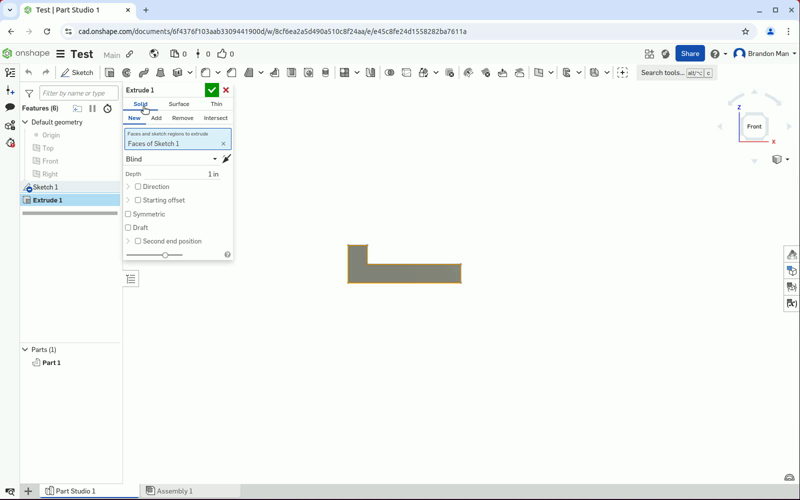
click(143, 106)
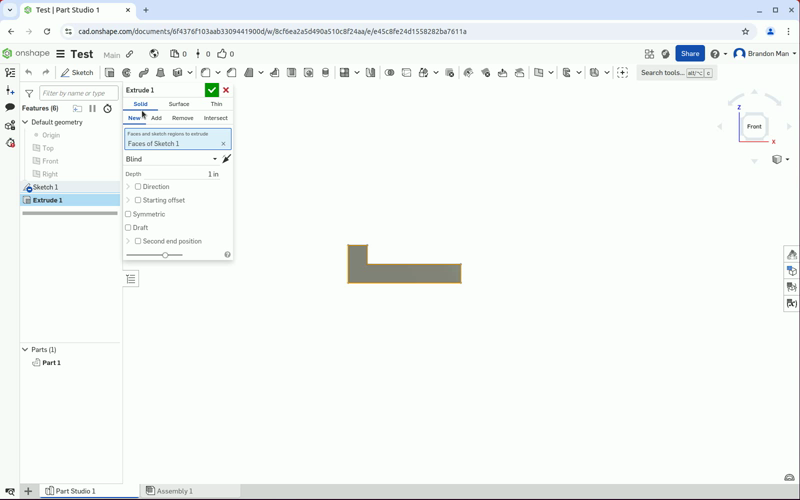
mouse_move(137, 120)
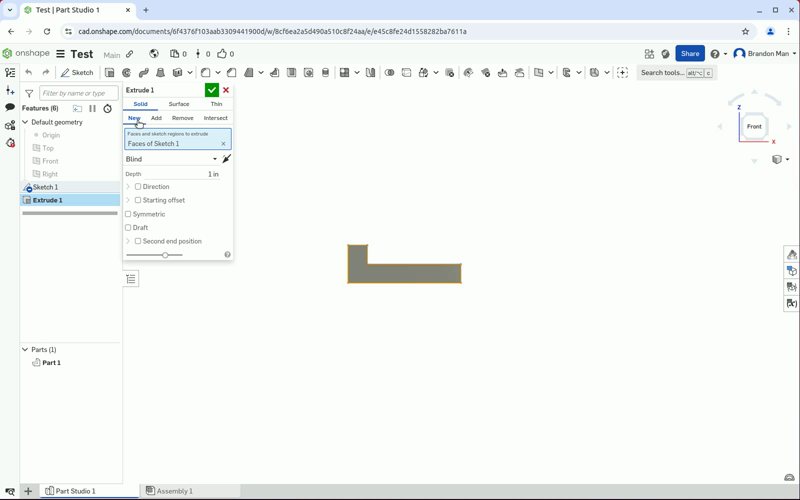
click(137, 120)
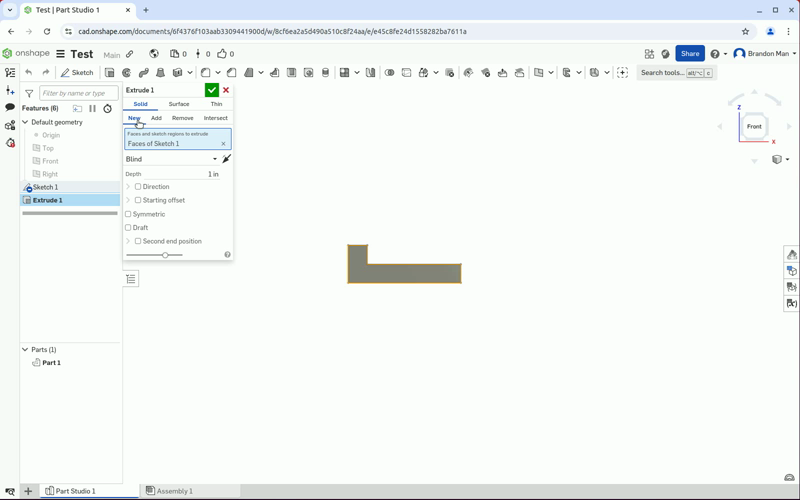
key(tab, 4)
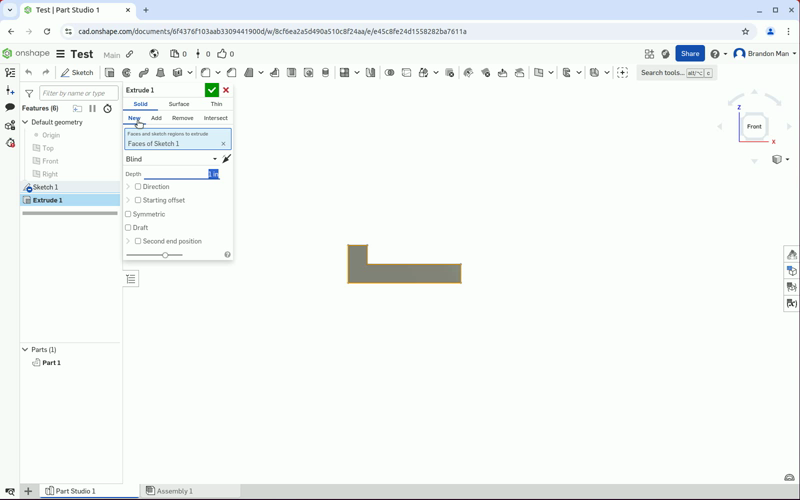
text(-11.554)
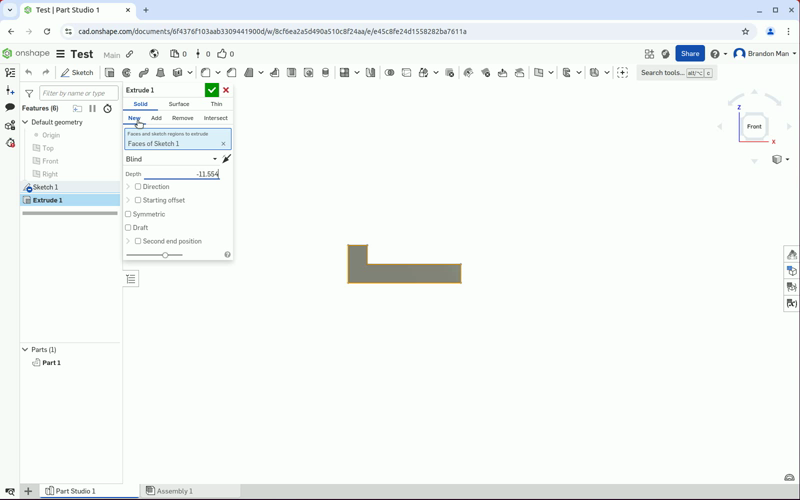
key(enter)
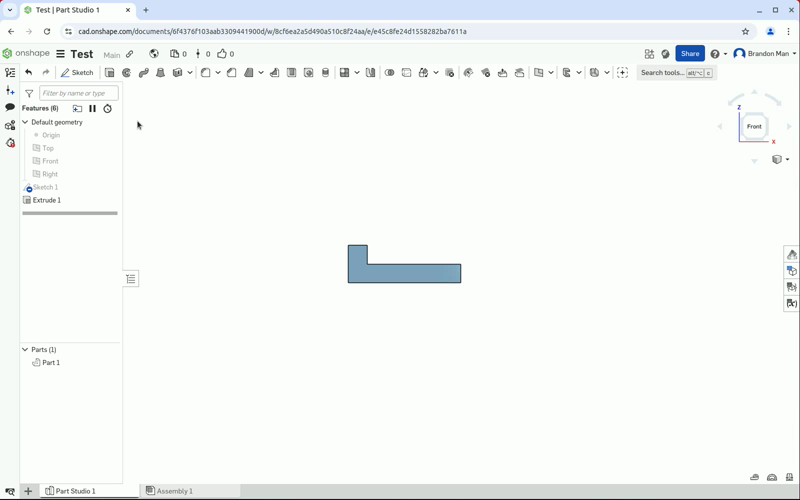
key(shift+h)
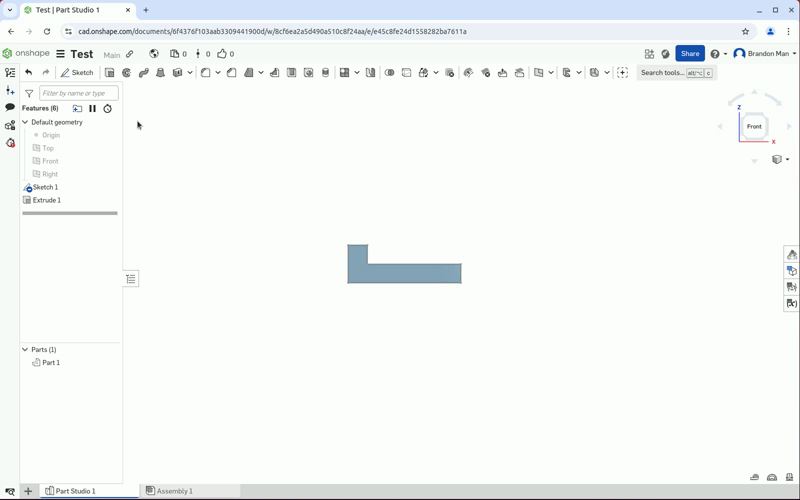
key(shift+h)
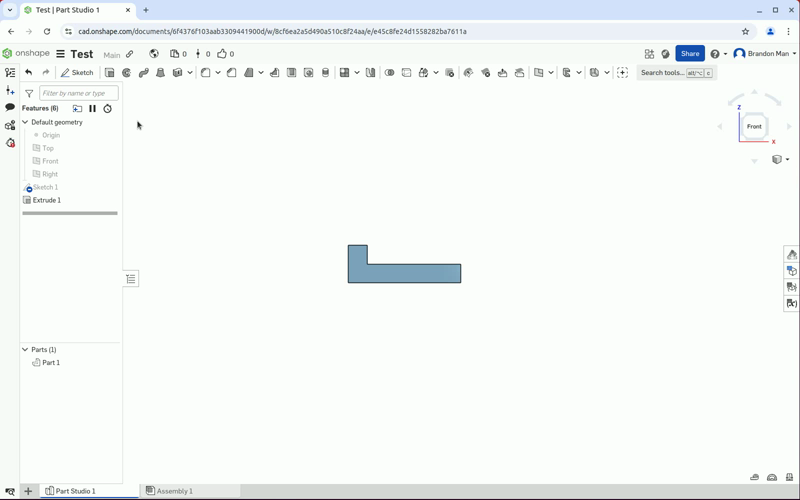
mouse_move(73, 189)
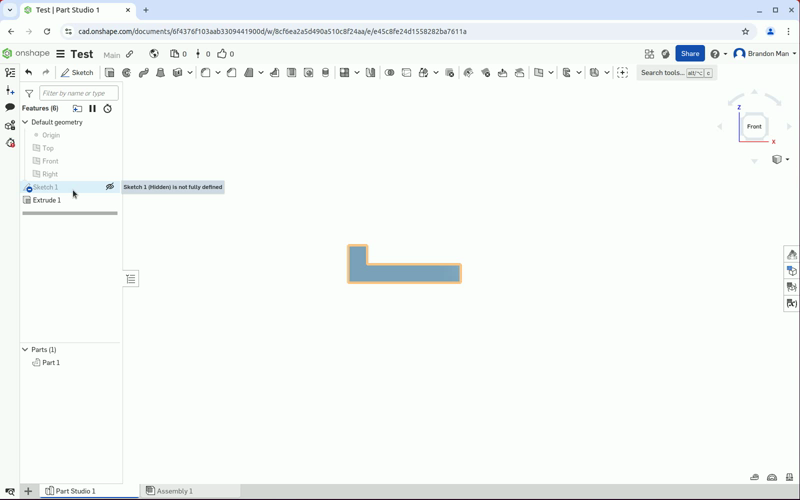
click(73, 189)
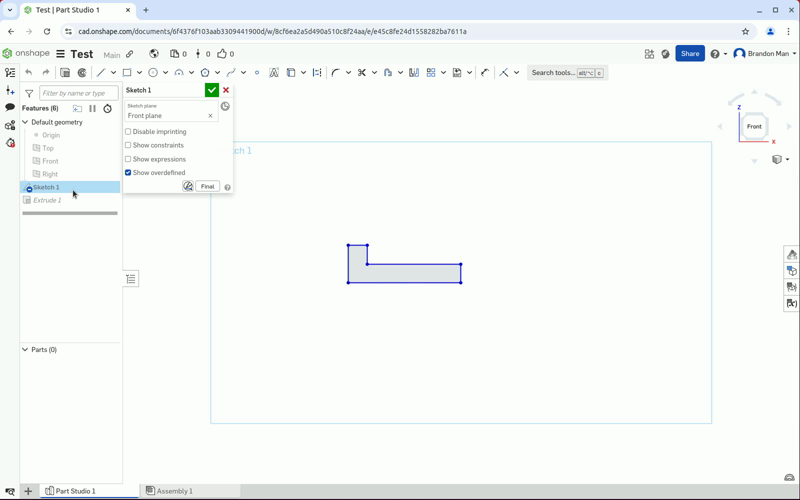
mouse_move(229, 92)
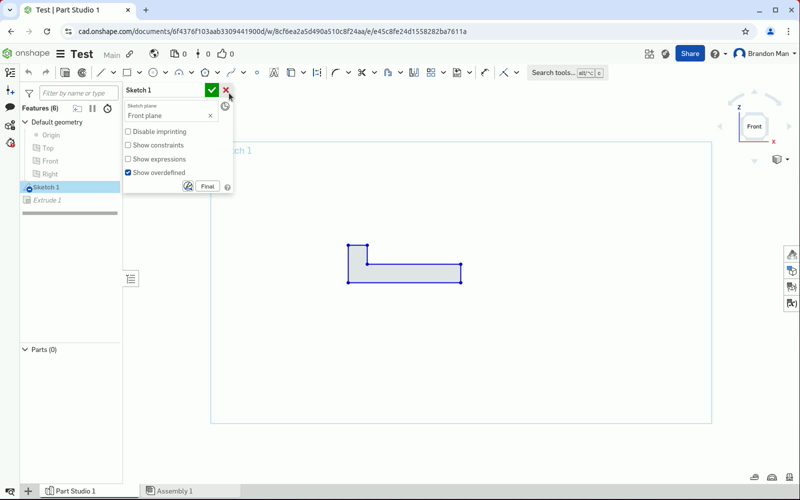
click(229, 92)
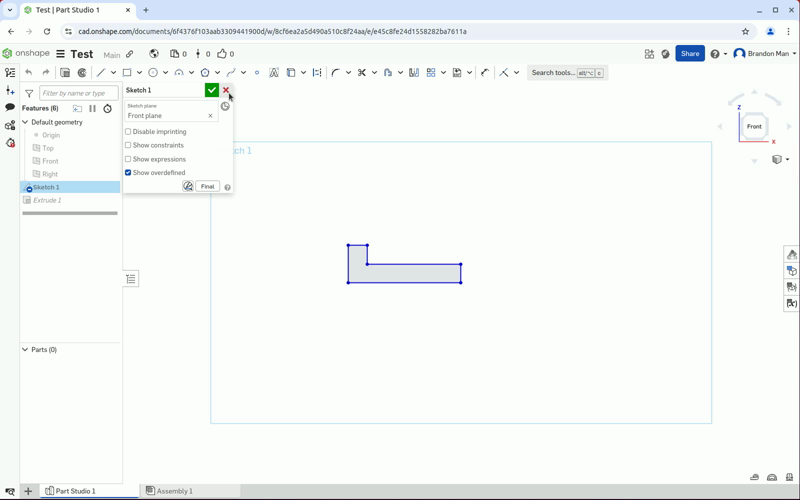
key(shift+s)
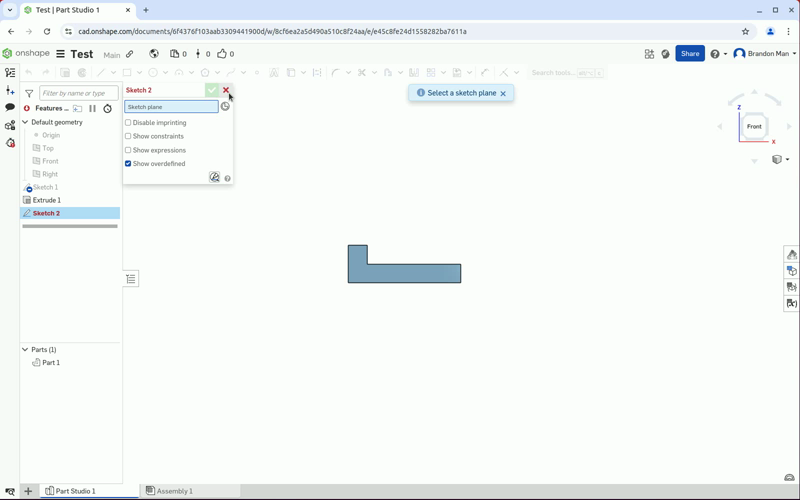
mouse_move(73, 163)
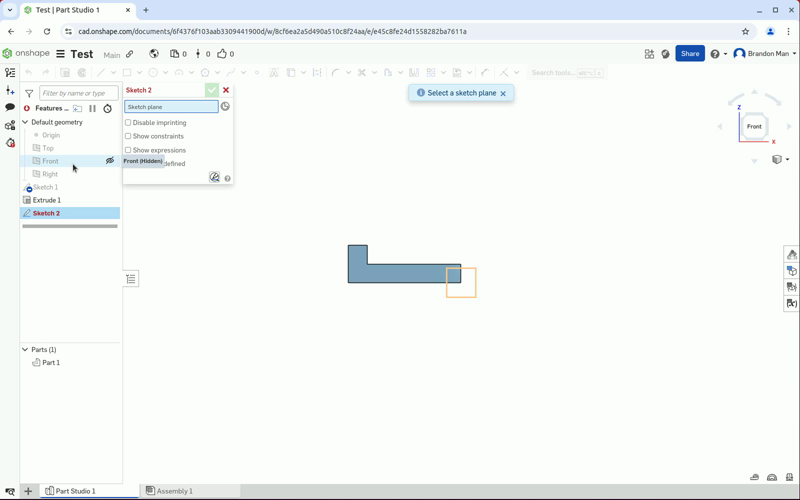
click(73, 163)
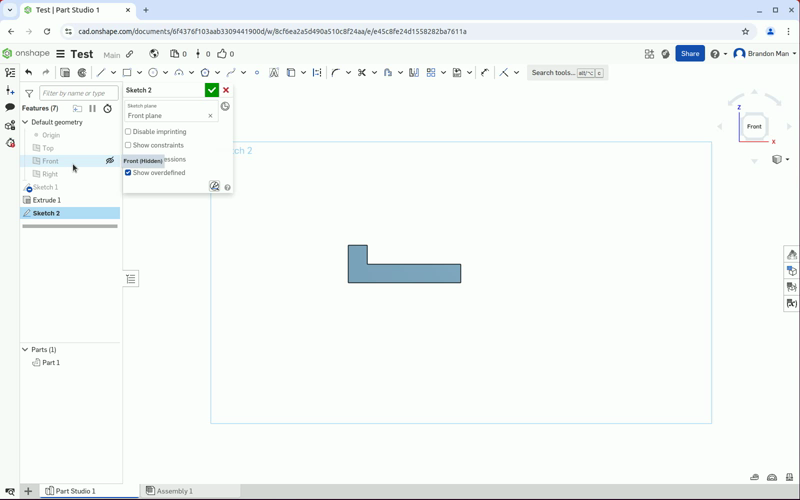
mouse_move(73, 352)
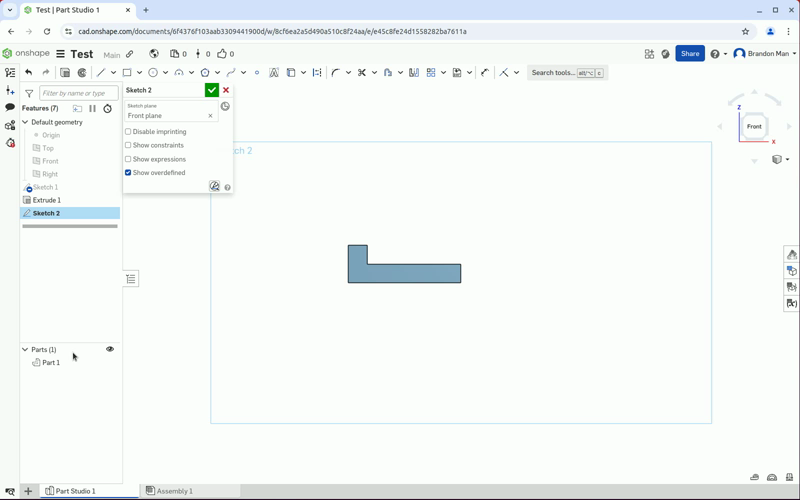
key(y)
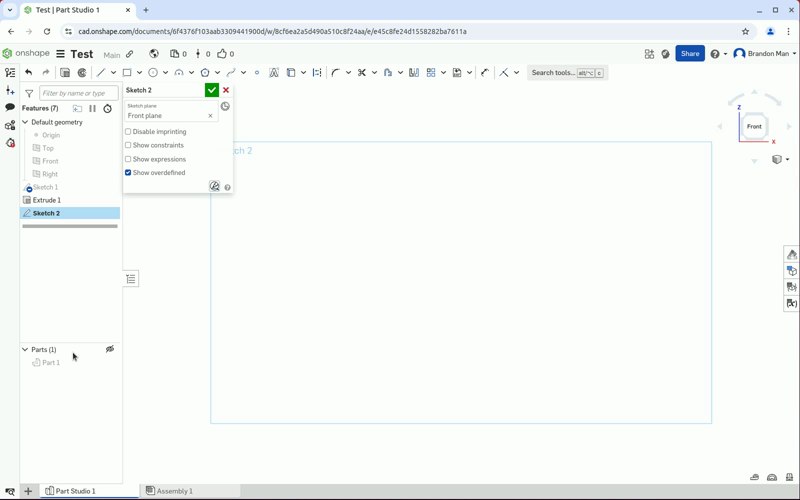
key(l)
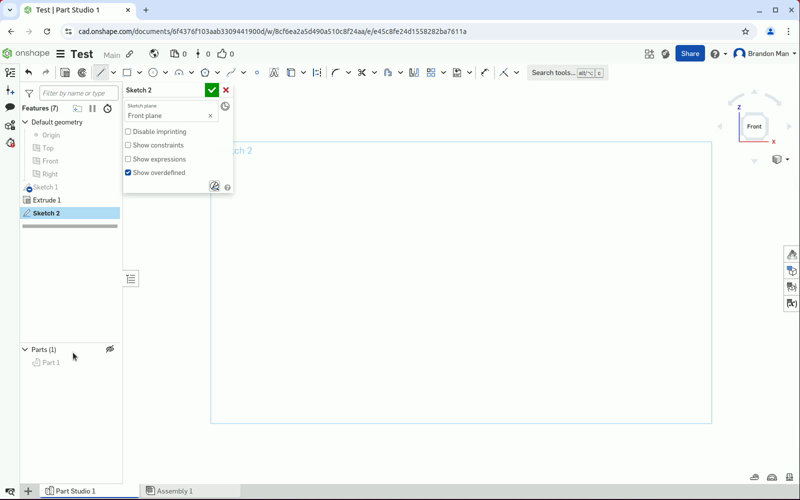
key_down(shift)
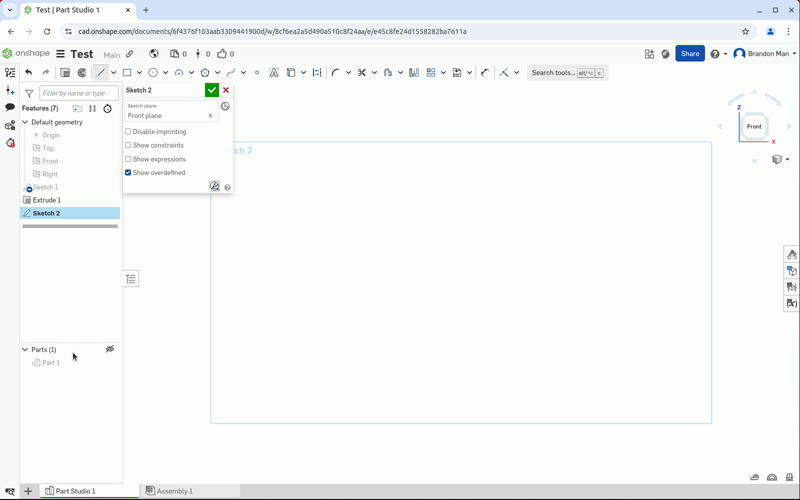
mouse_move(366, 264)
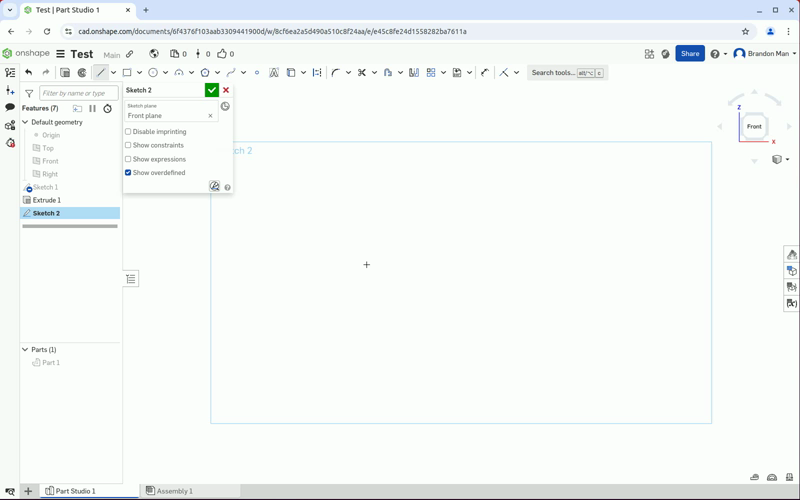
click(366, 264)
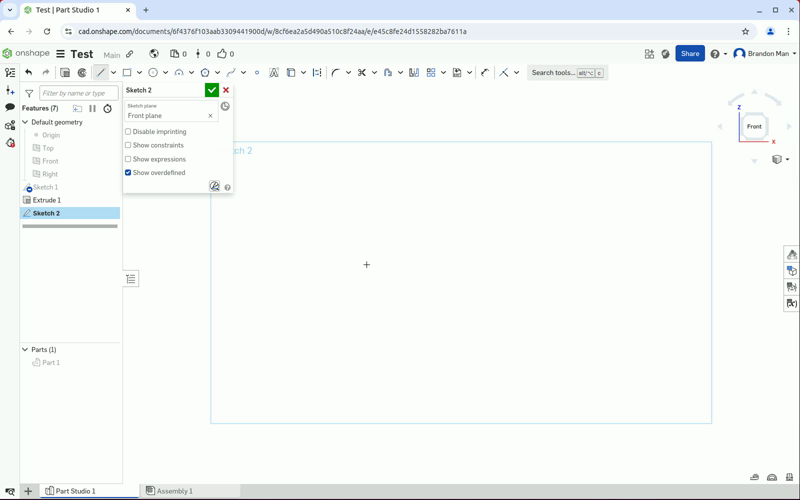
key_up(shift)
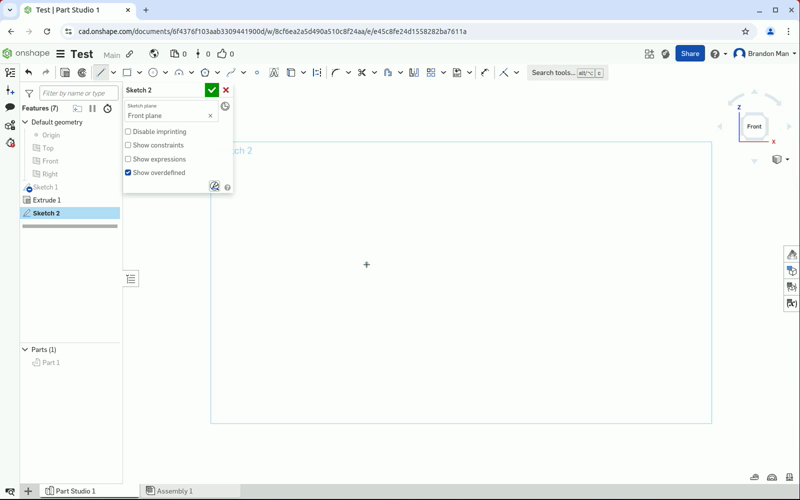
key_down(shift)
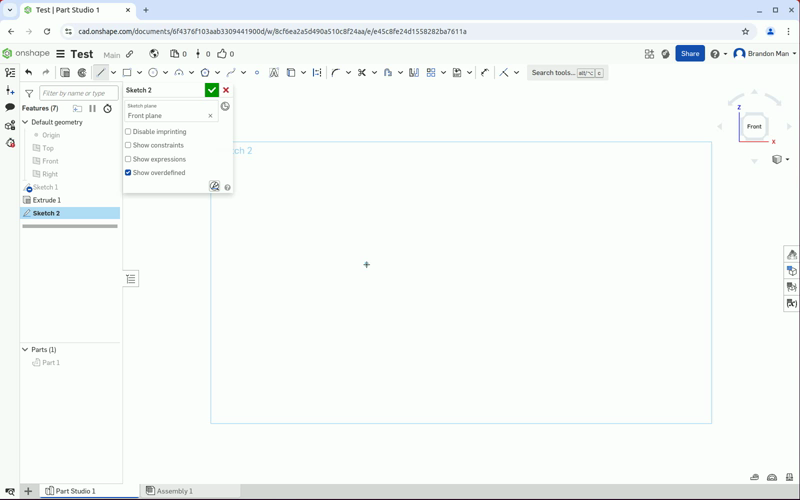
mouse_move(461, 264)
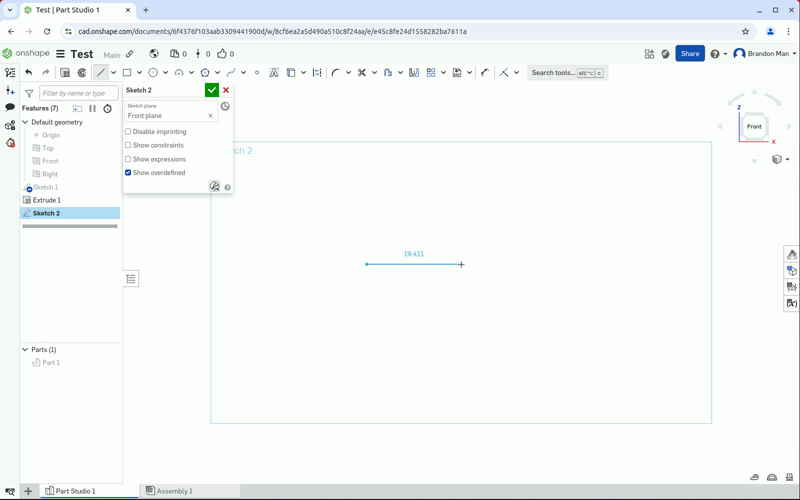
click(461, 264)
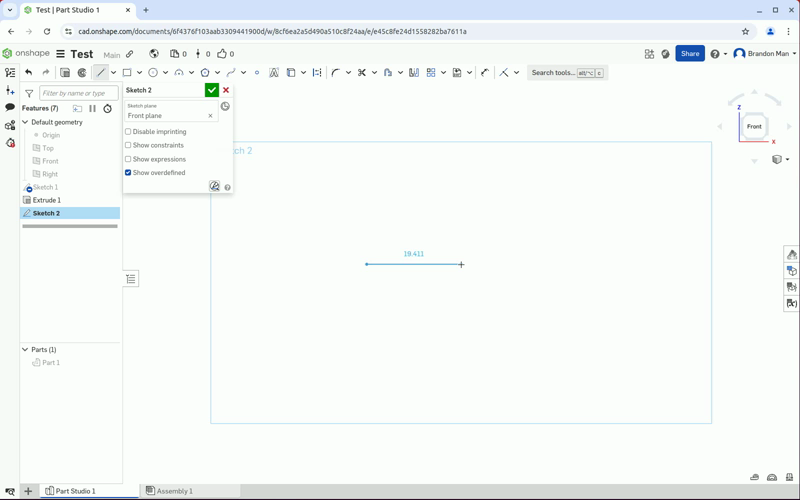
key_up(shift)
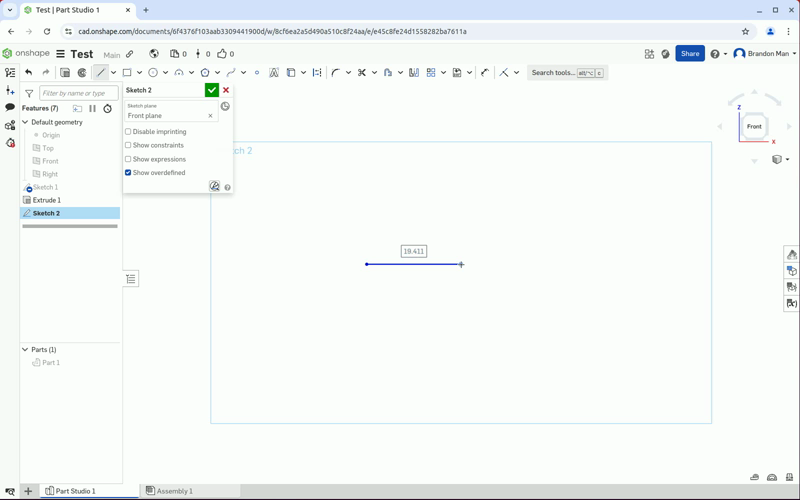
key_down(shift)
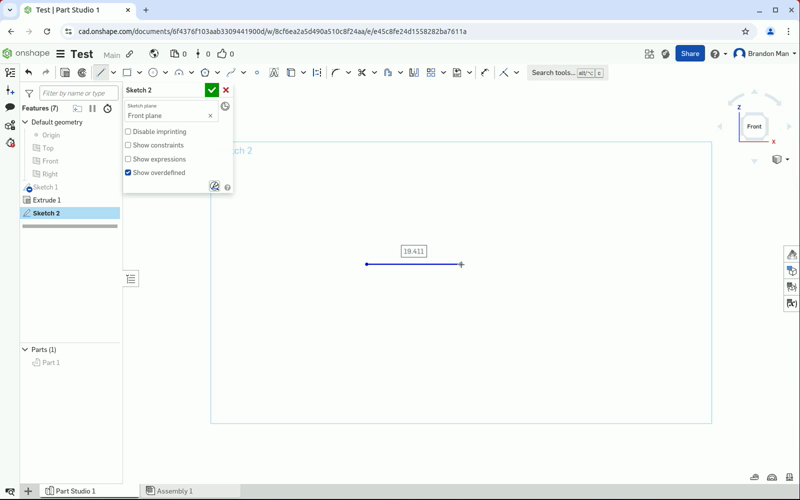
mouse_move(366, 245)
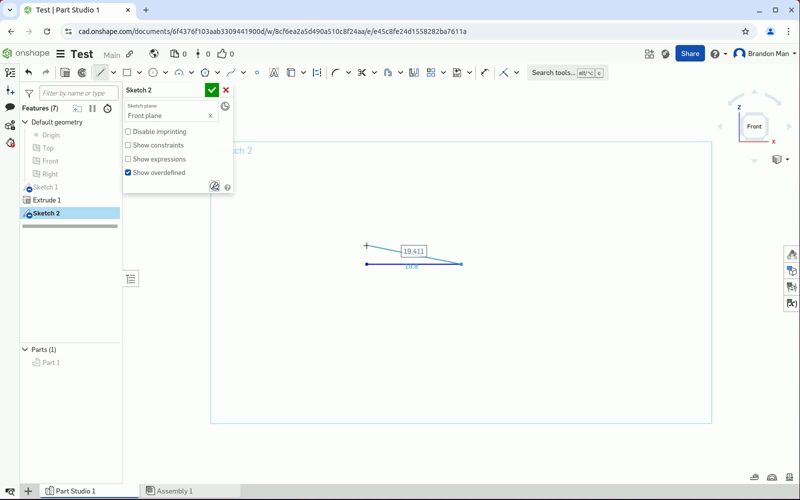
click(366, 245)
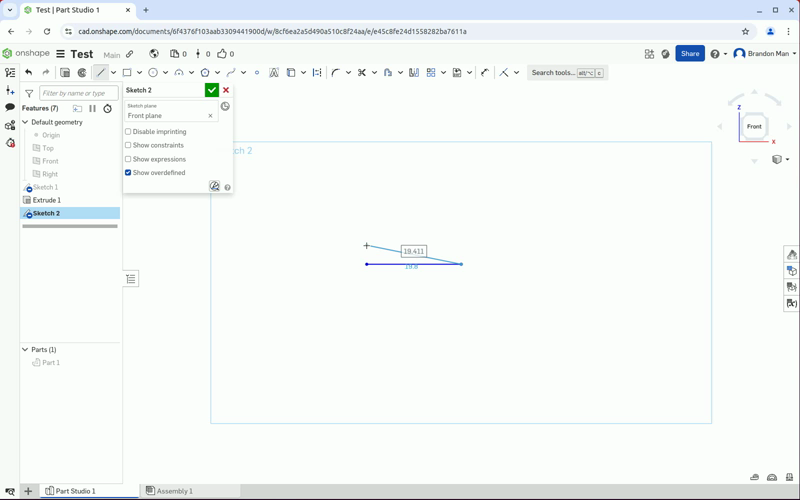
key_up(shift)
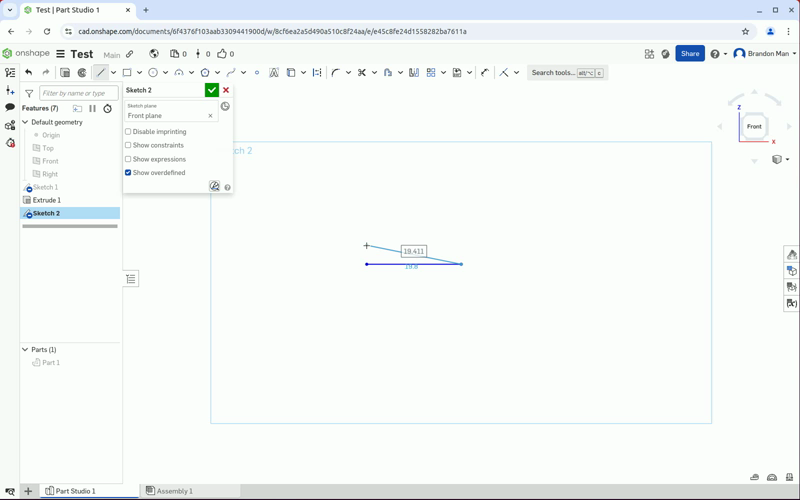
mouse_move(396, 245)
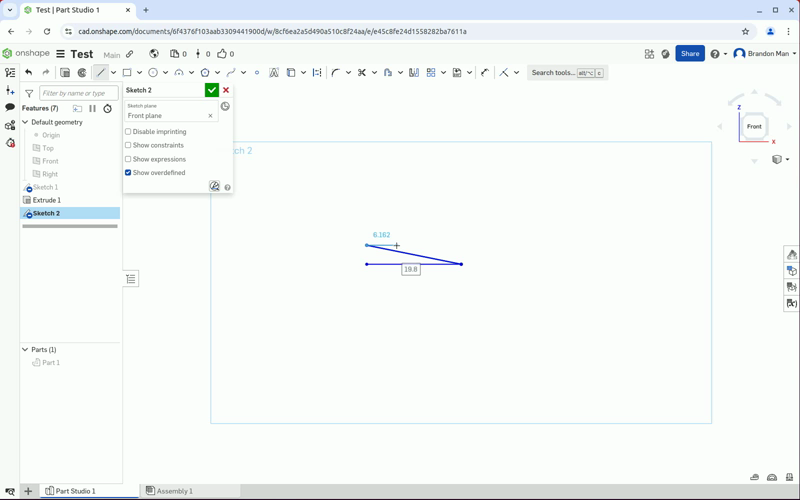
key_down(shift)
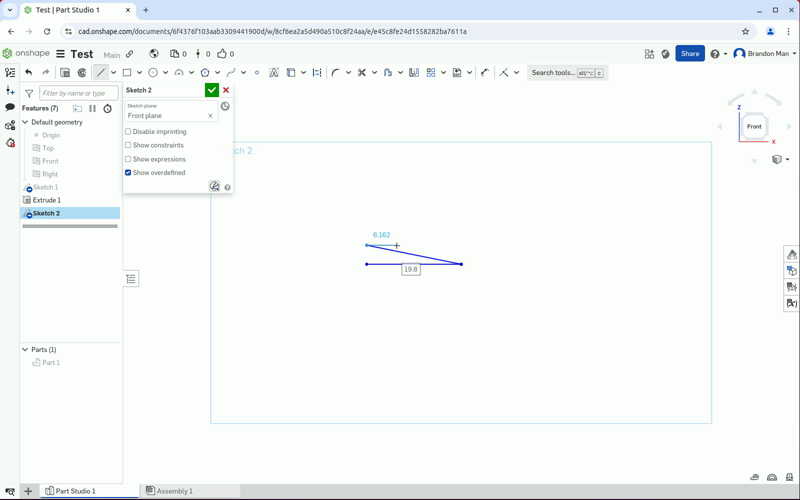
mouse_move(366, 264)
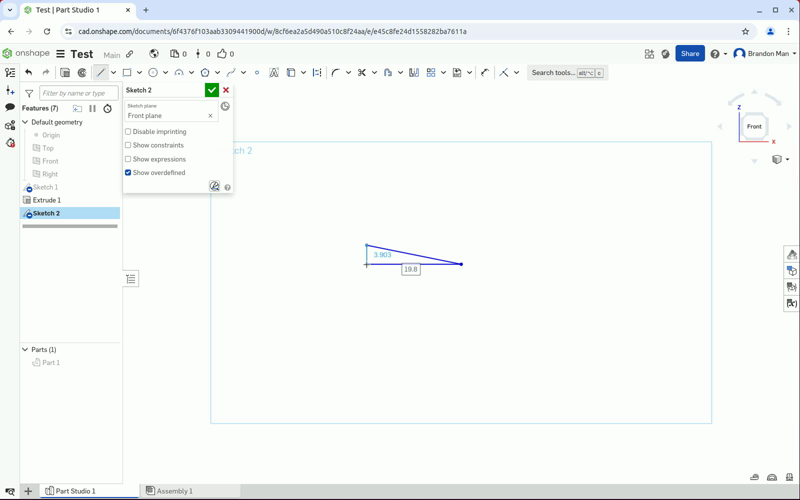
key_up(shift)
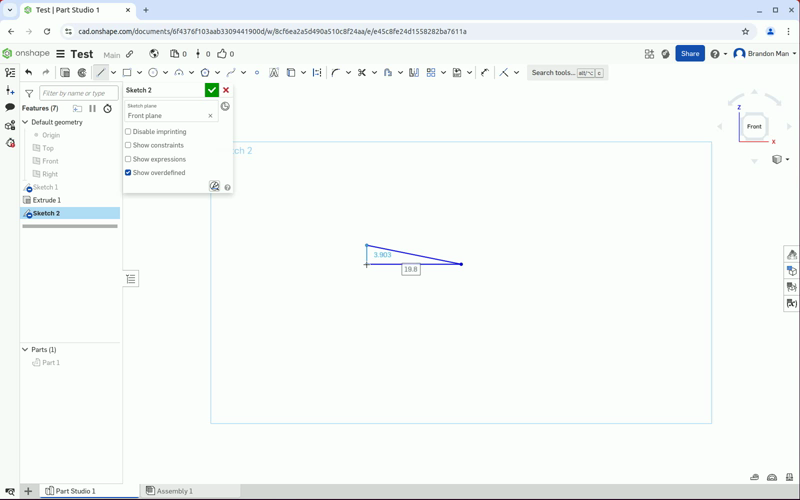
click(366, 264)
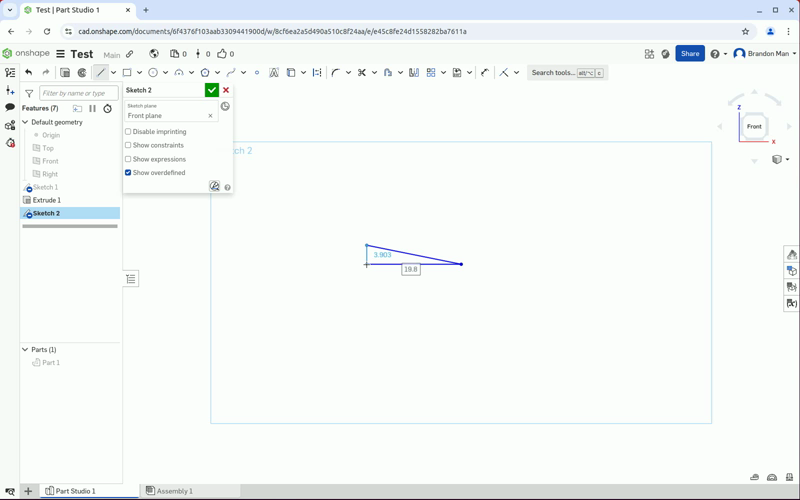
key(esc)
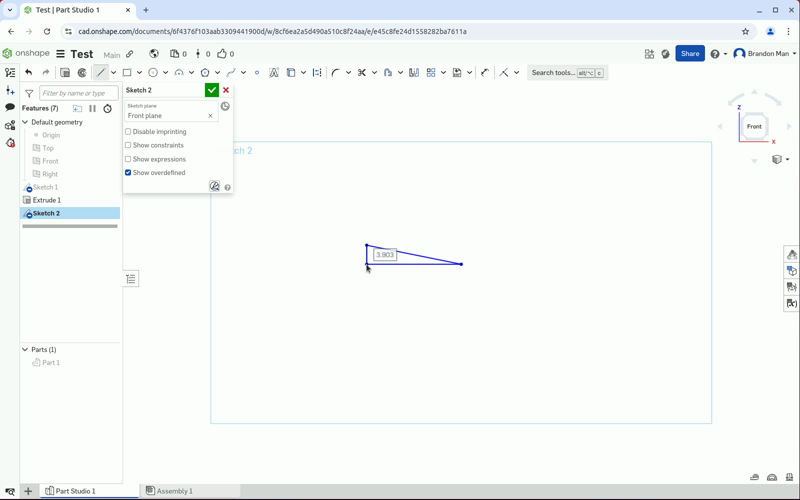
mouse_move(401, 258)
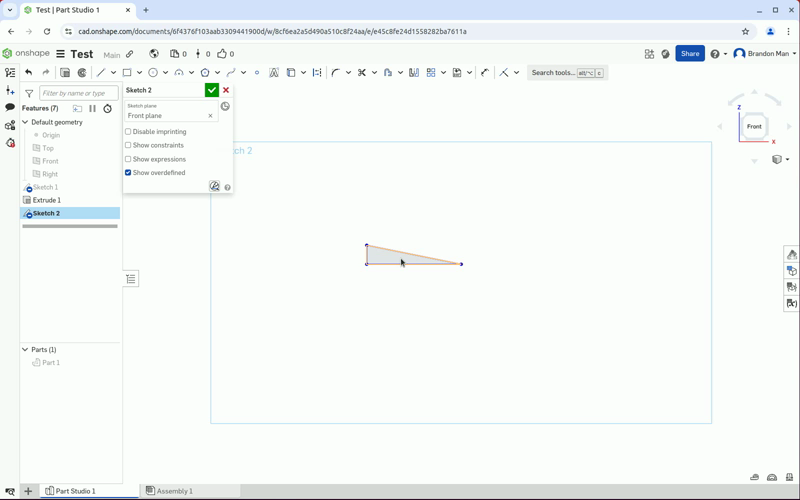
scroll(6)
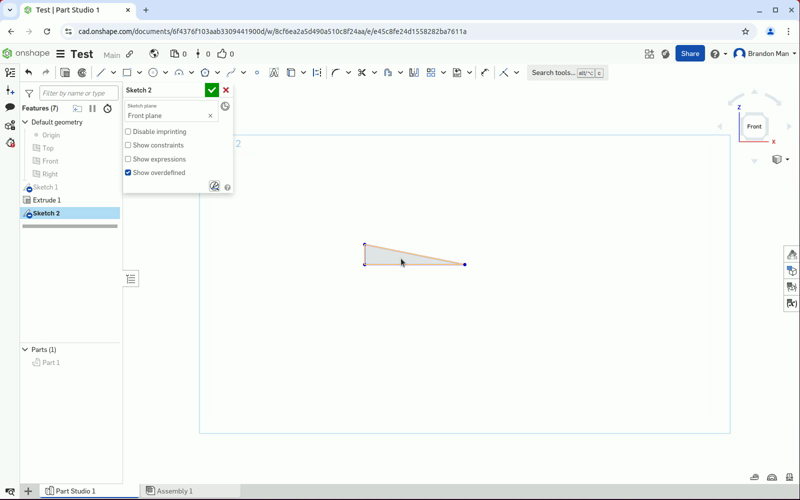
scroll(6)
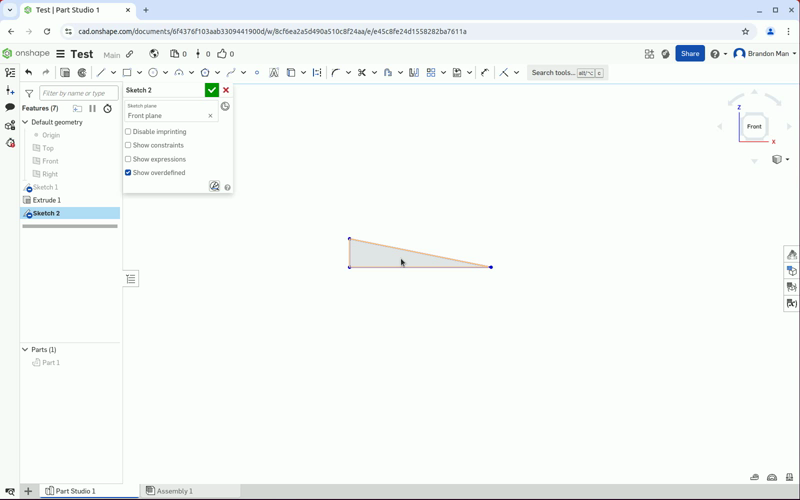
scroll(6)
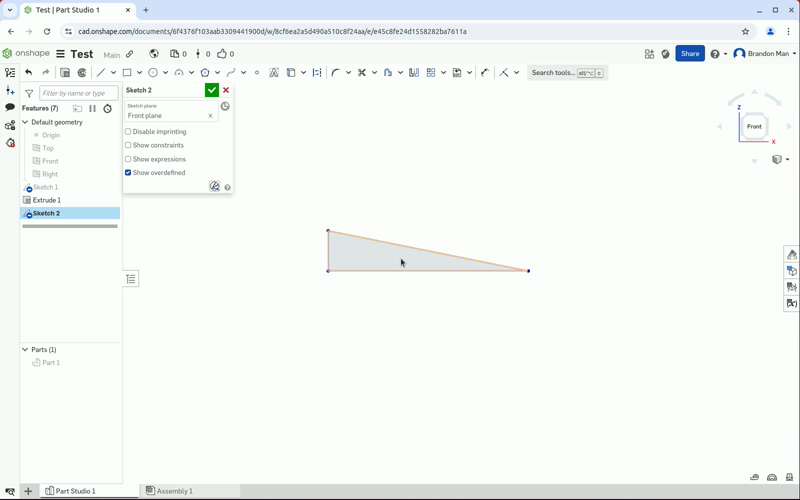
scroll(6)
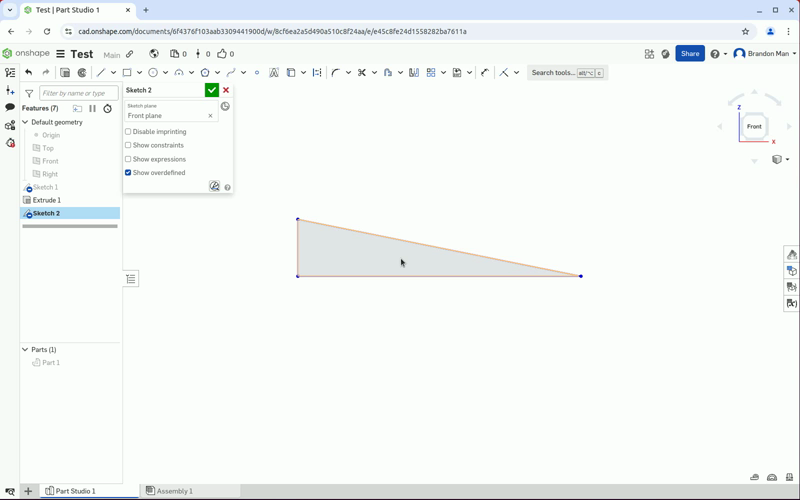
scroll(6)
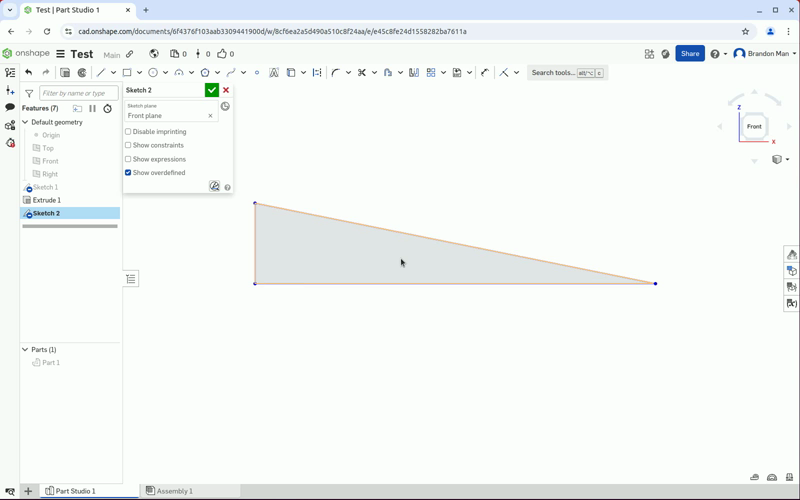
scroll(6)
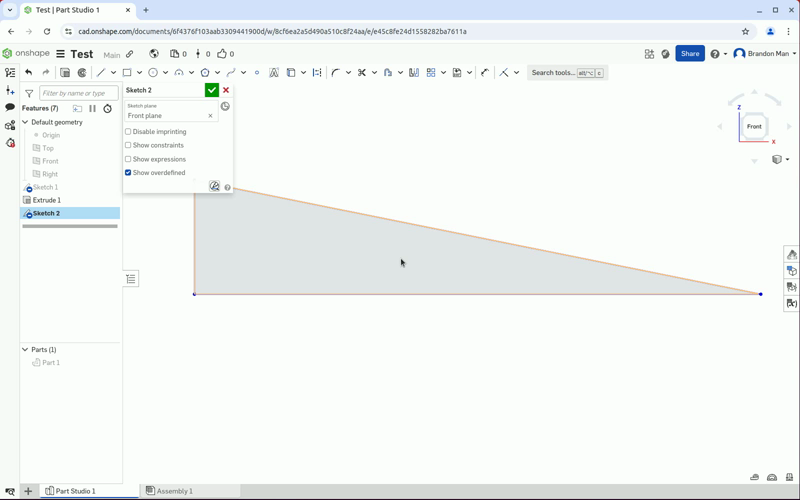
scroll(6)
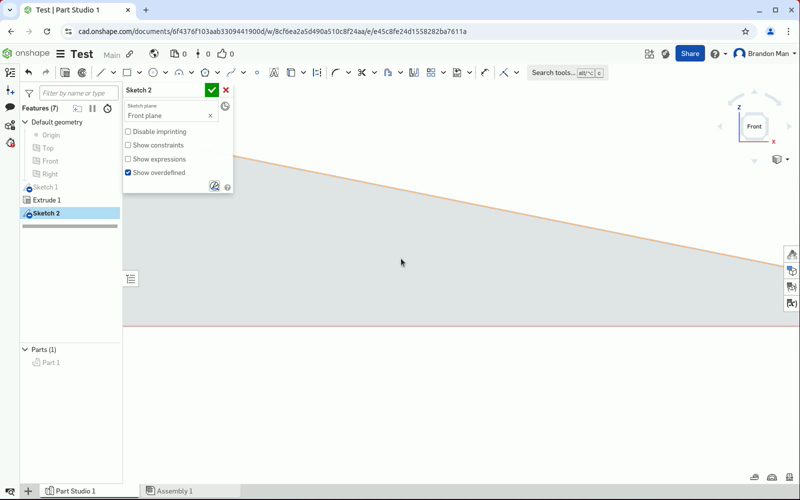
click(401, 258)
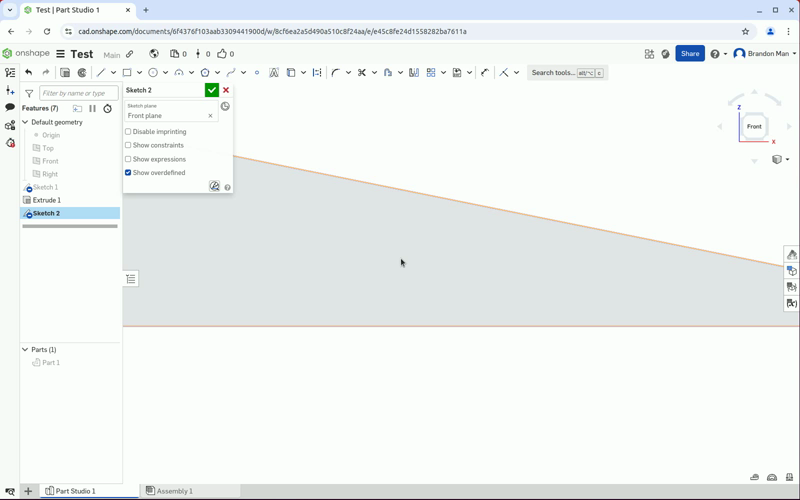
scroll(-6)
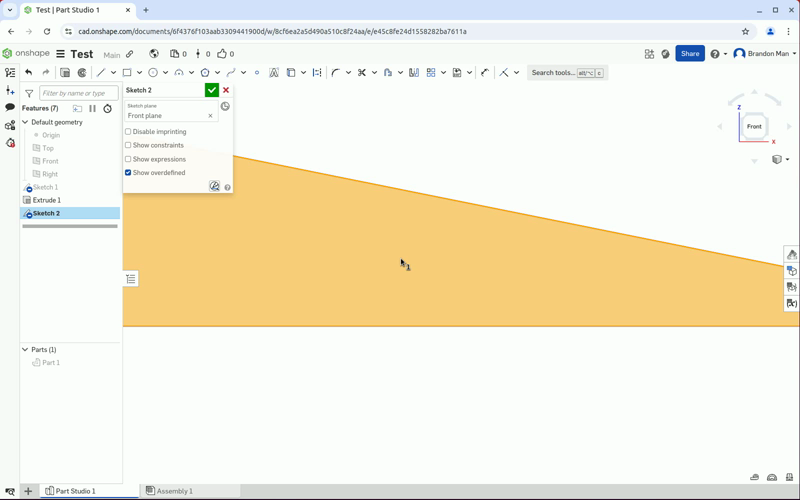
scroll(-6)
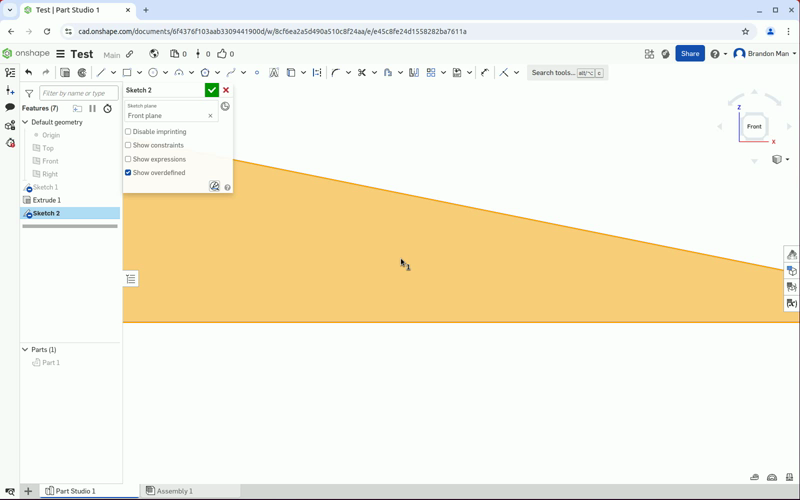
scroll(-6)
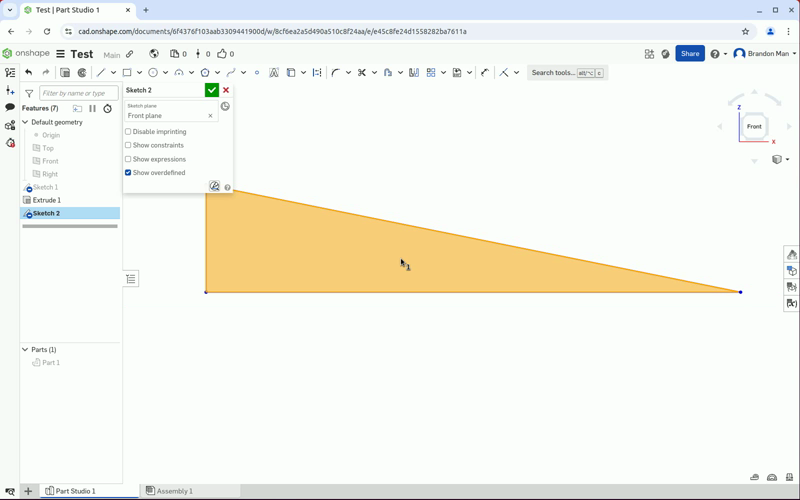
scroll(-6)
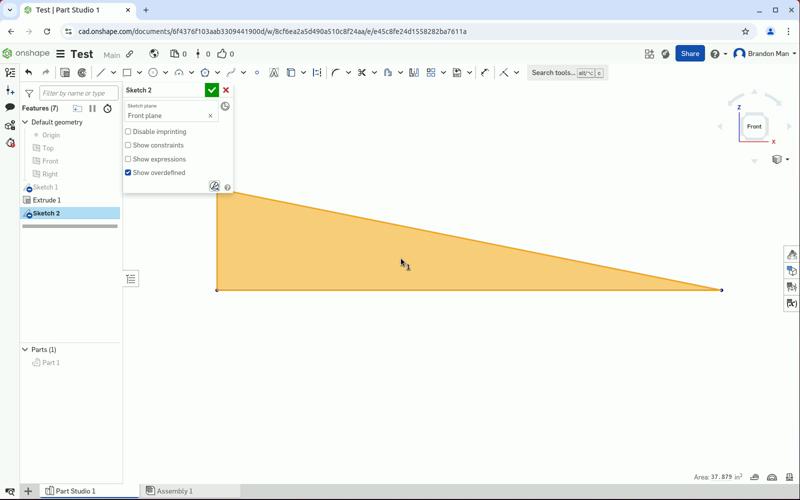
scroll(-6)
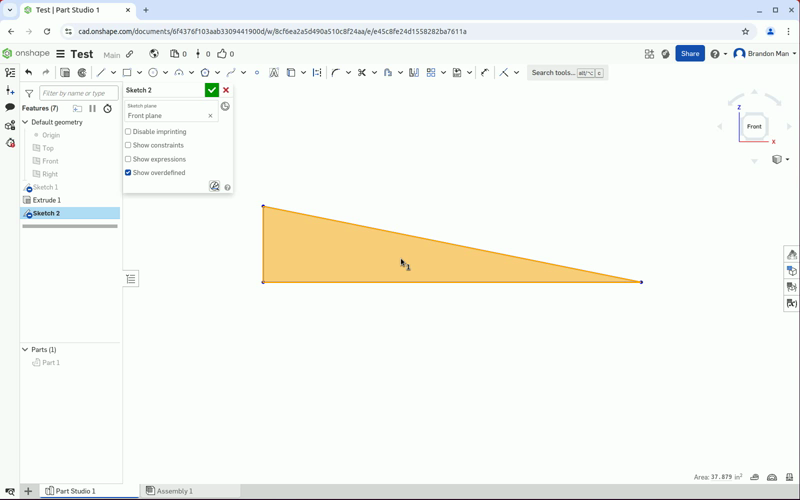
scroll(-6)
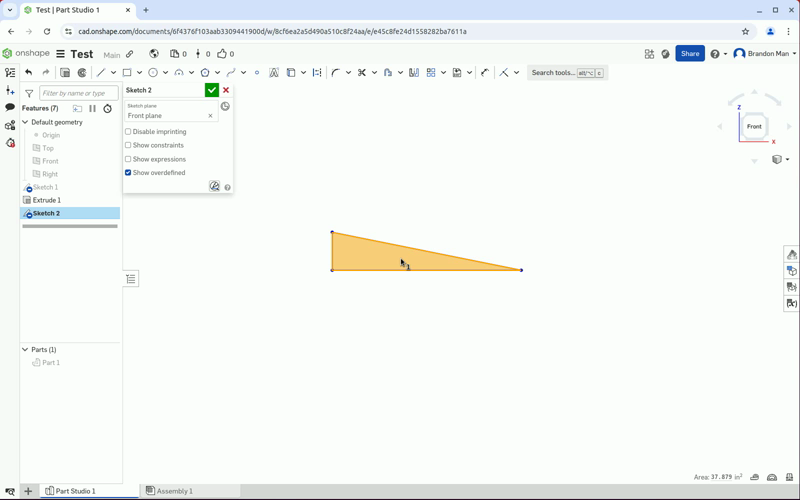
scroll(-6)
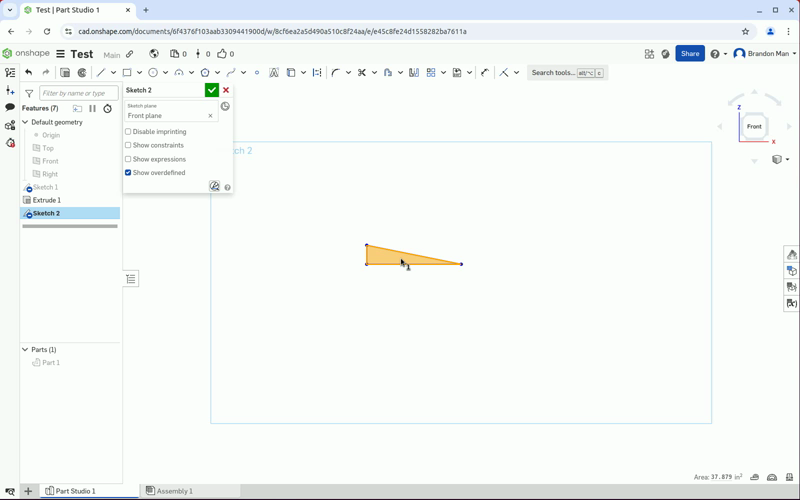
mouse_move(73, 352)
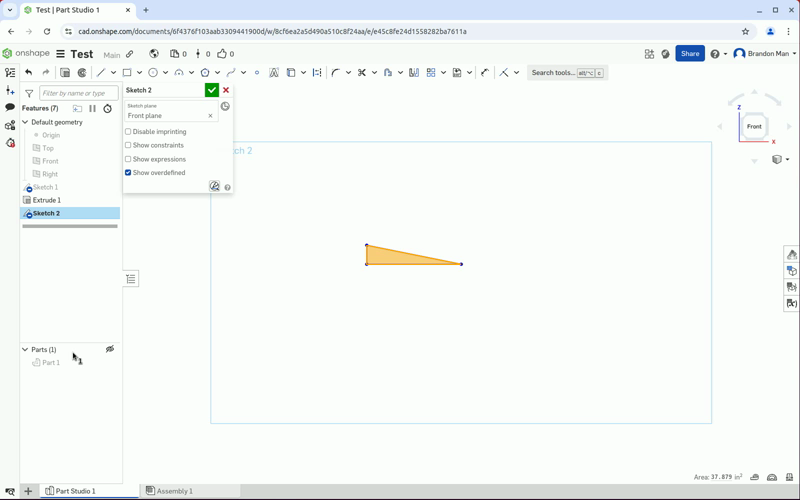
key(shift+y)
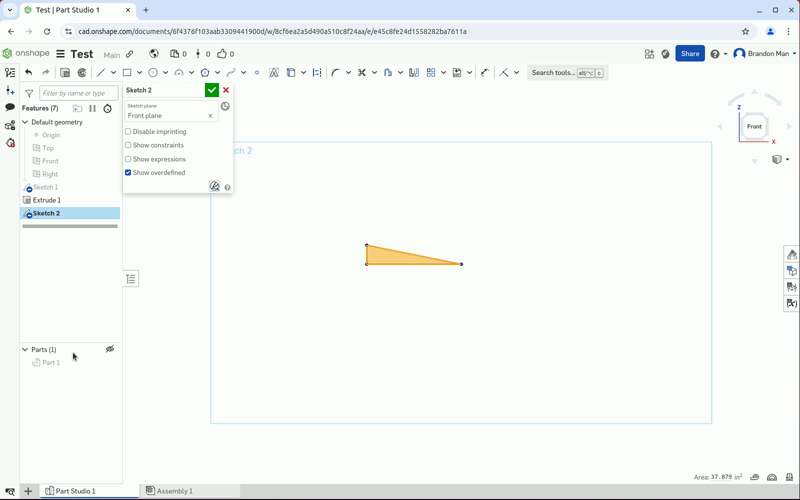
key(shift+e)
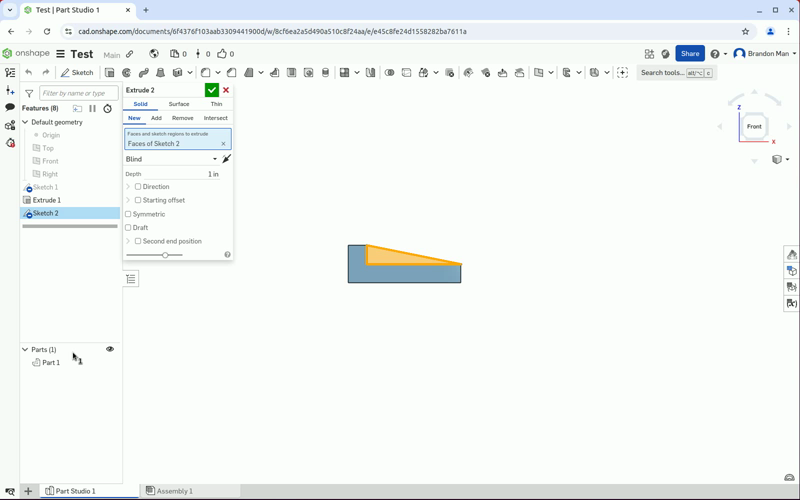
mouse_move(143, 106)
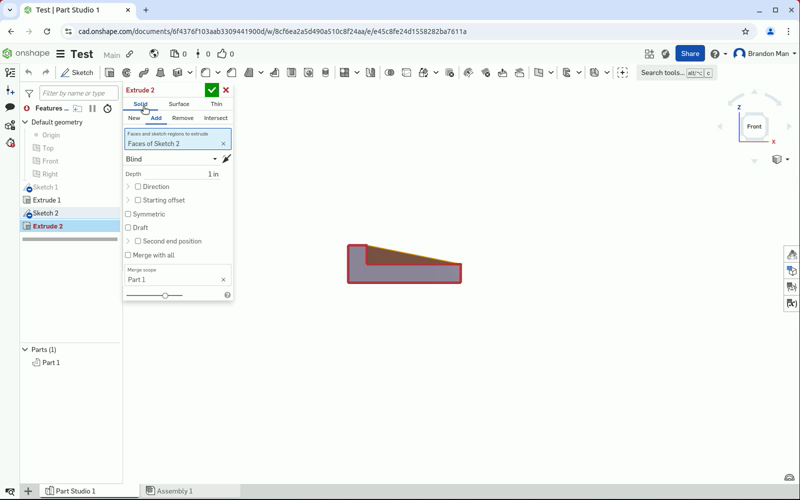
click(143, 106)
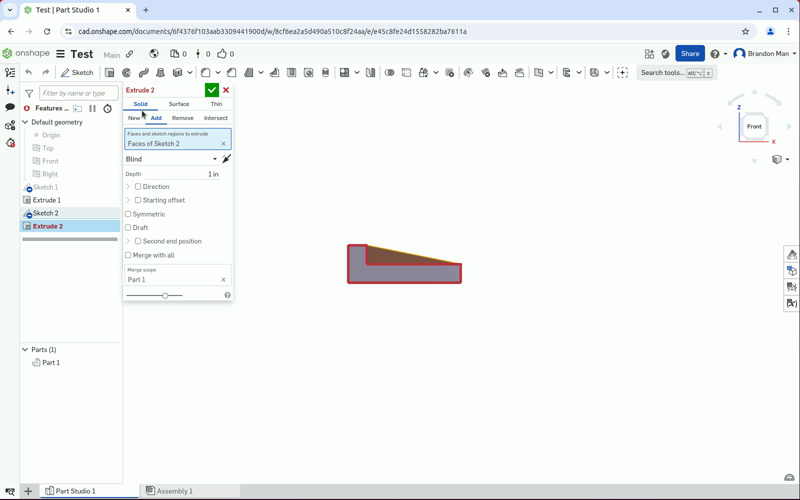
mouse_move(137, 120)
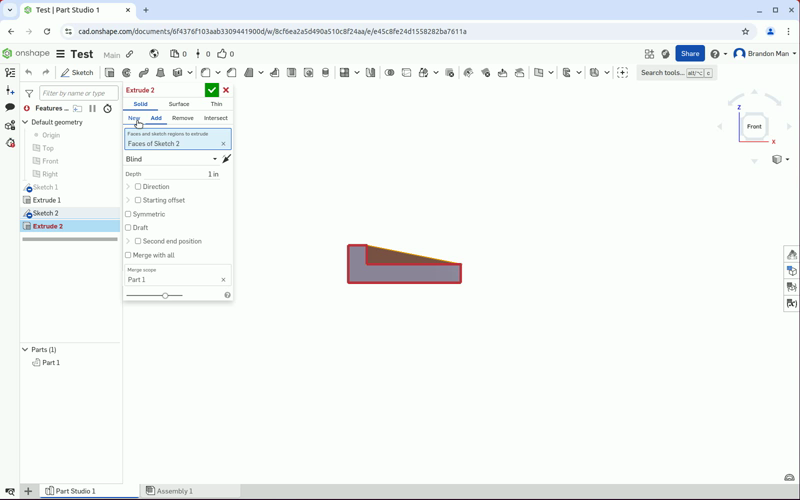
click(137, 120)
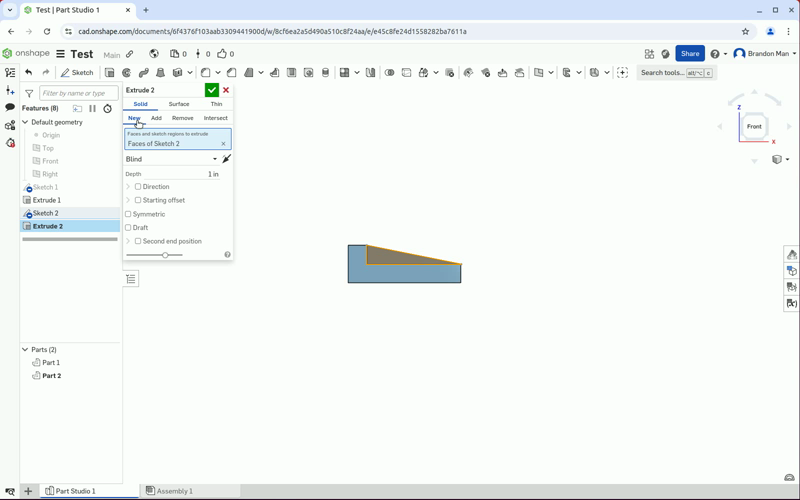
key(tab, 4)
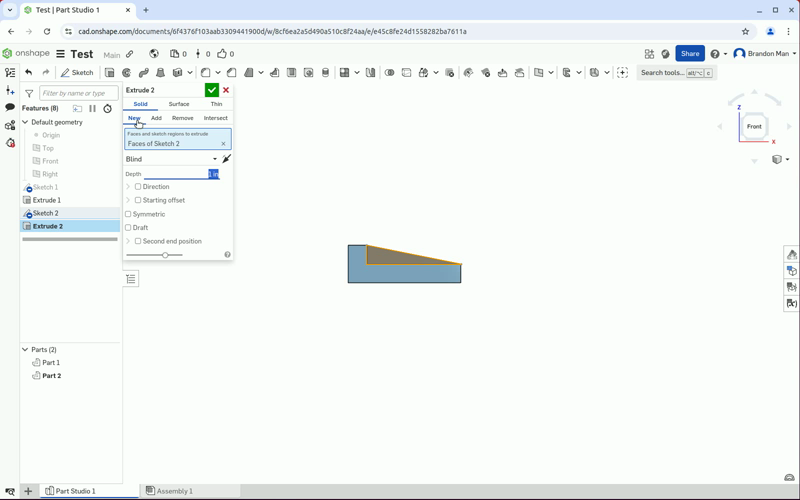
text(-11.554)
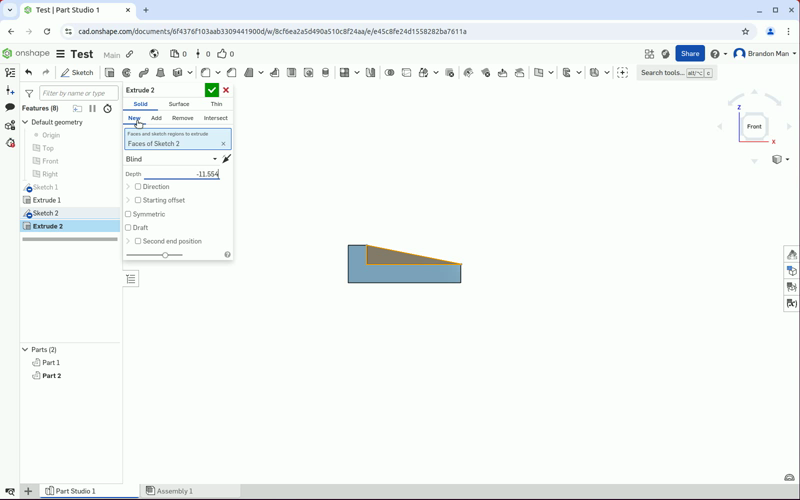
key(enter)
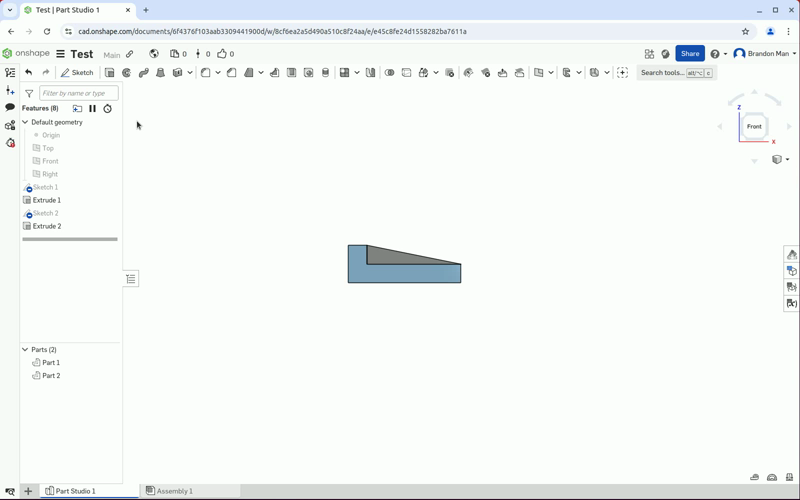
key(shift+h)
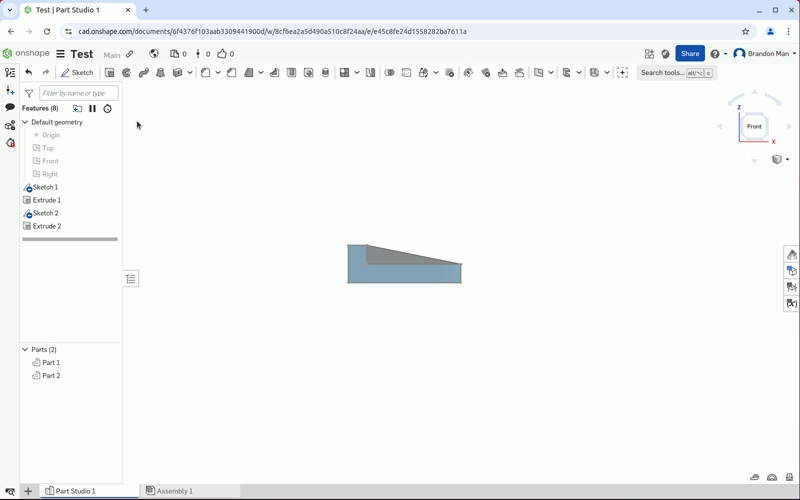
key(shift+h)
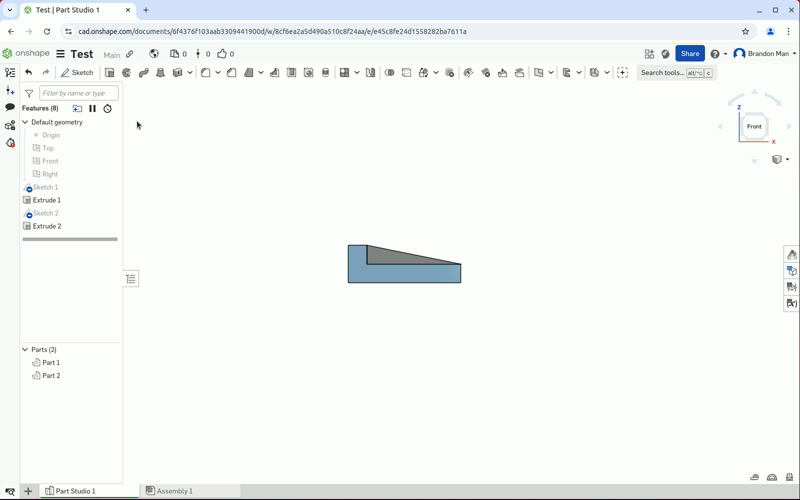
mouse_move(73, 189)
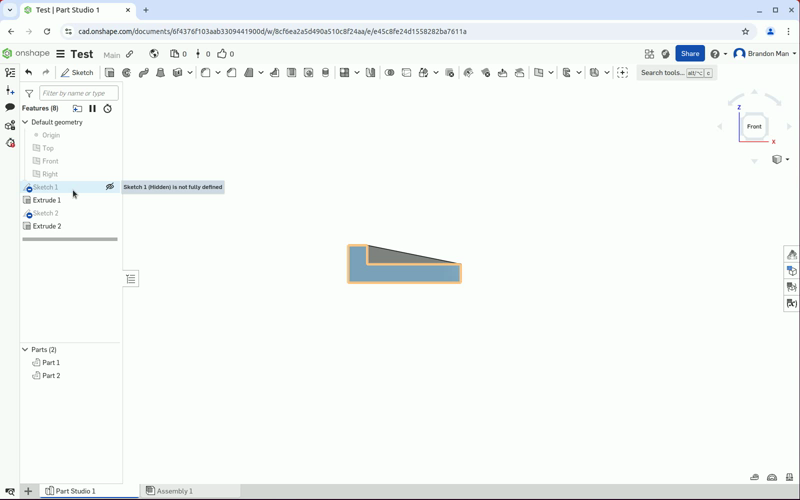
click(73, 189)
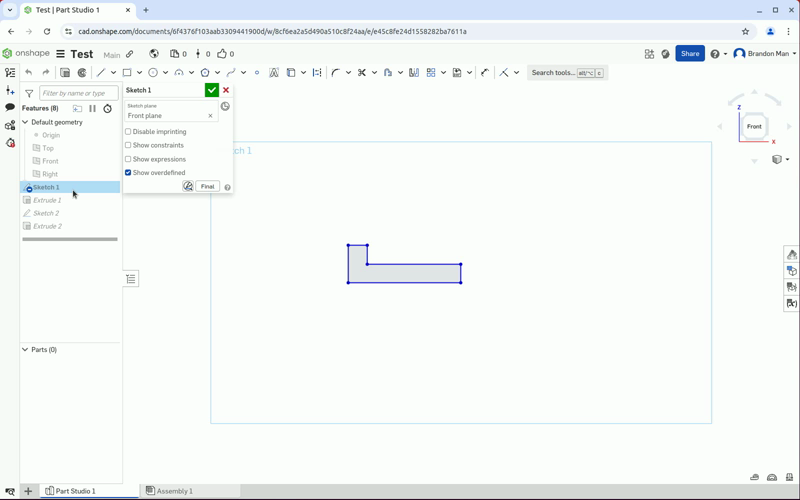
mouse_move(229, 92)
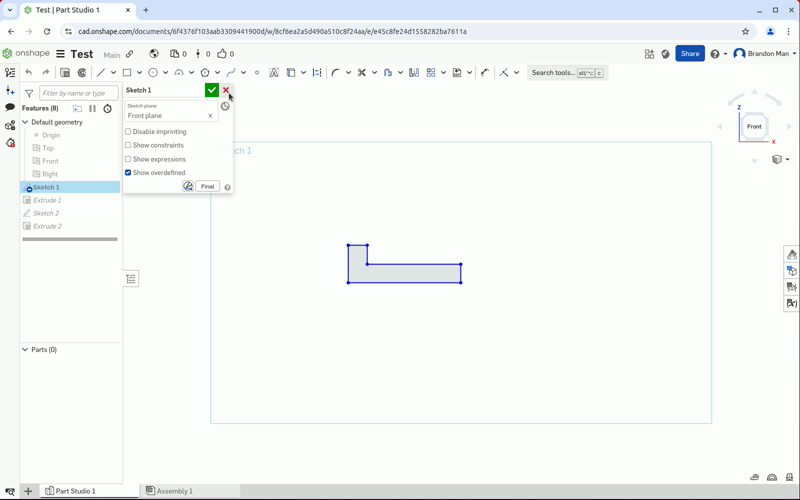
click(229, 92)
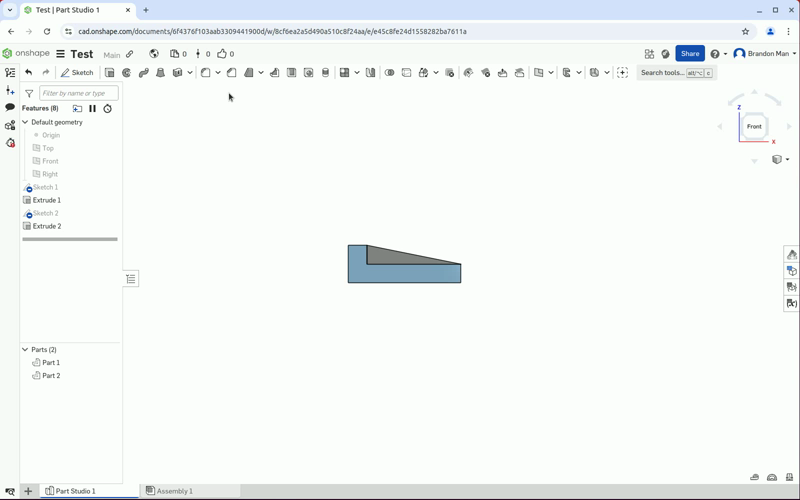
mouse_move(73, 352)
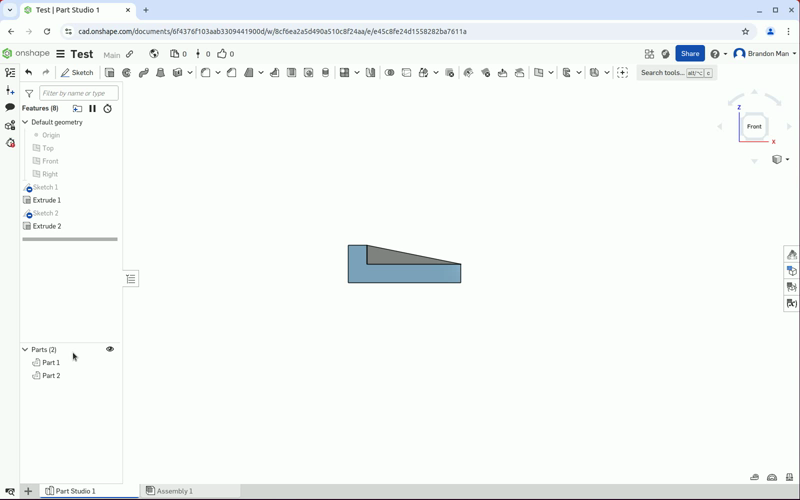
key(y)
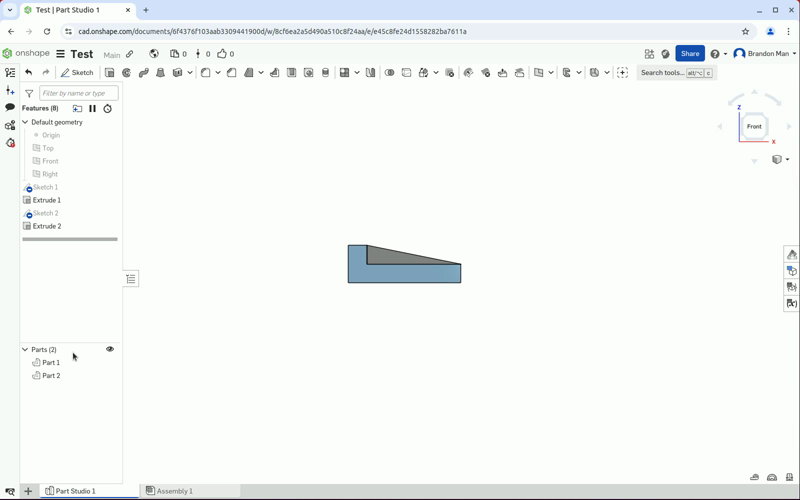
key(shift+p)
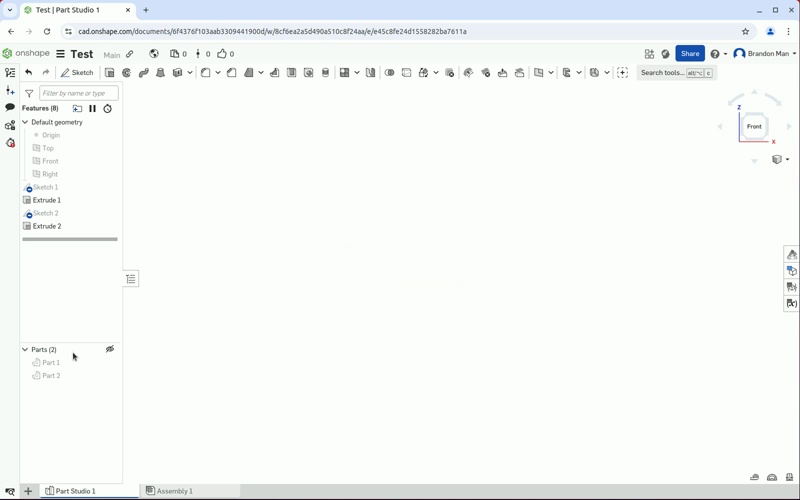
key(space)
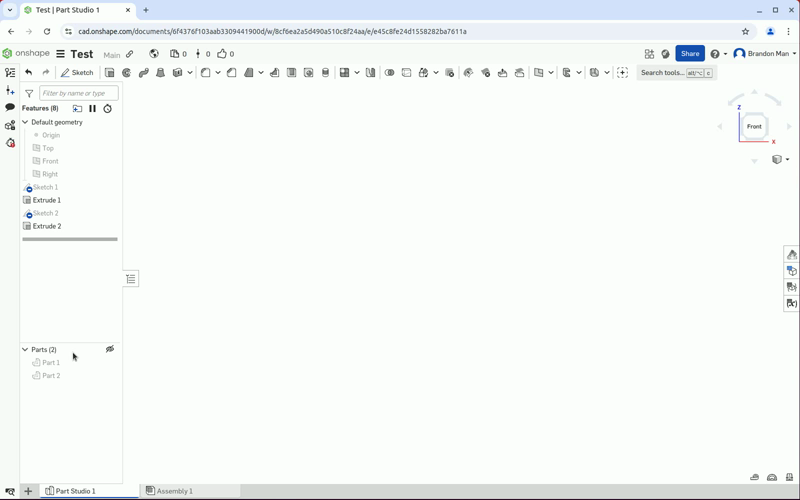
key_down(shift)
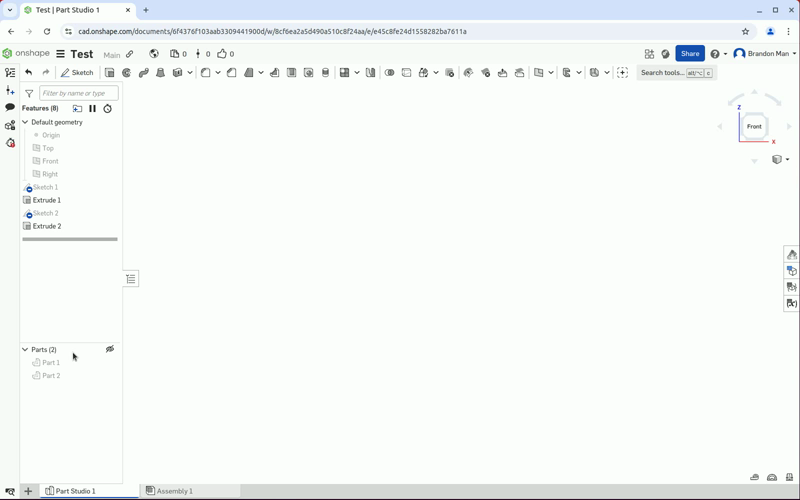
key(left)
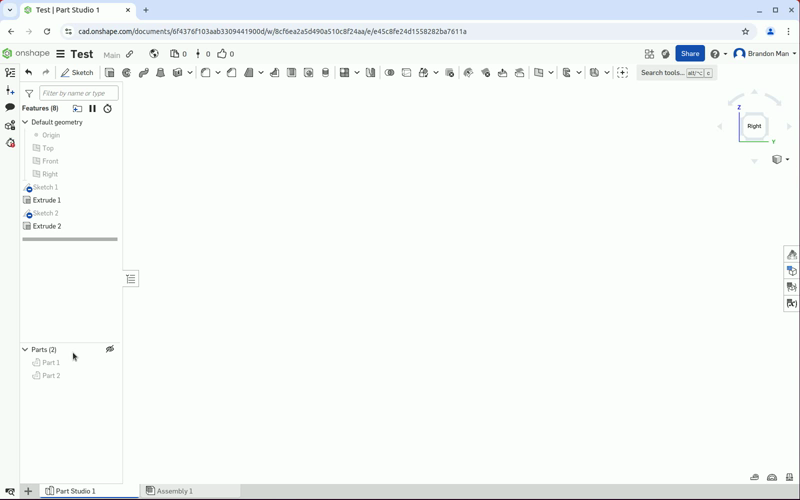
key_up(shift)
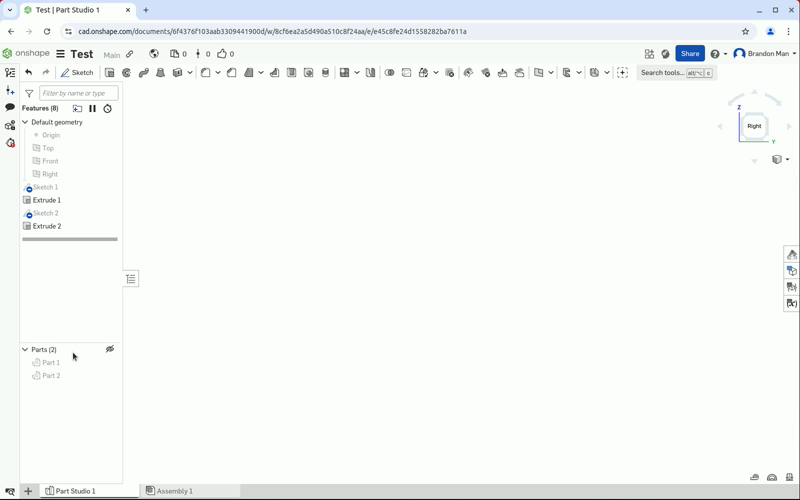
mouse_move(73, 352)
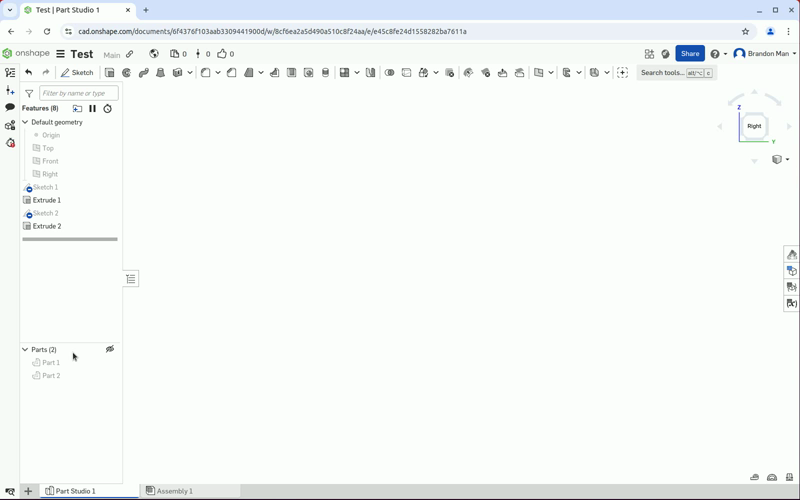
key(shift+y)
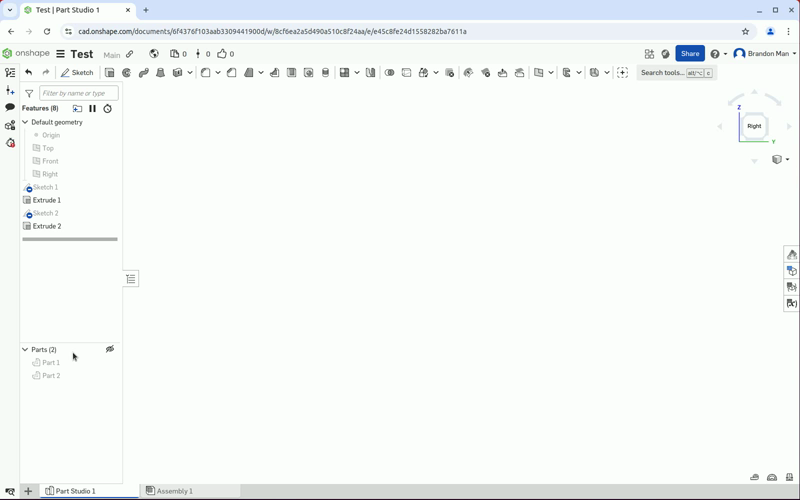
key(shift+s)
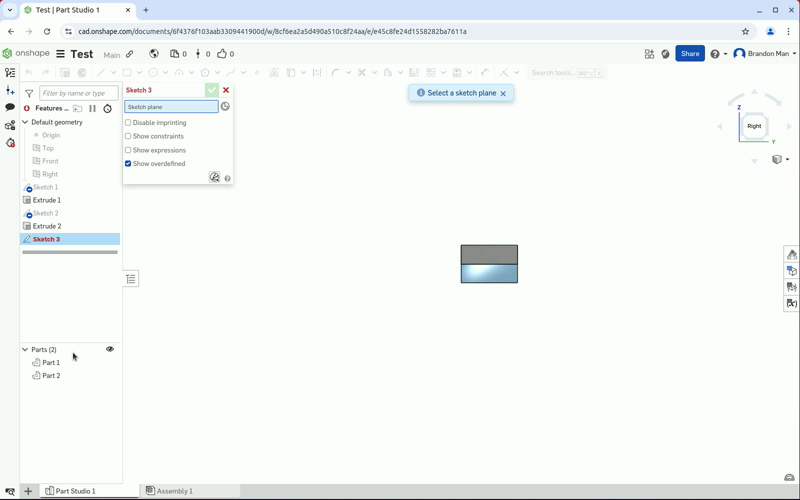
mouse_move(73, 176)
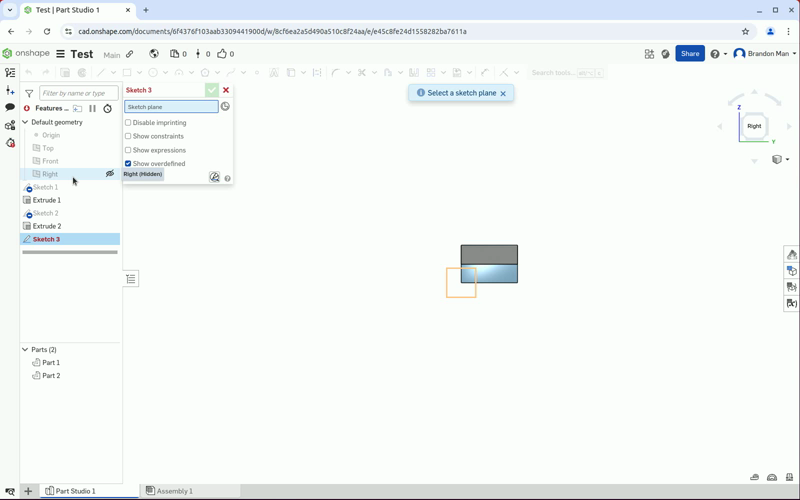
click(73, 176)
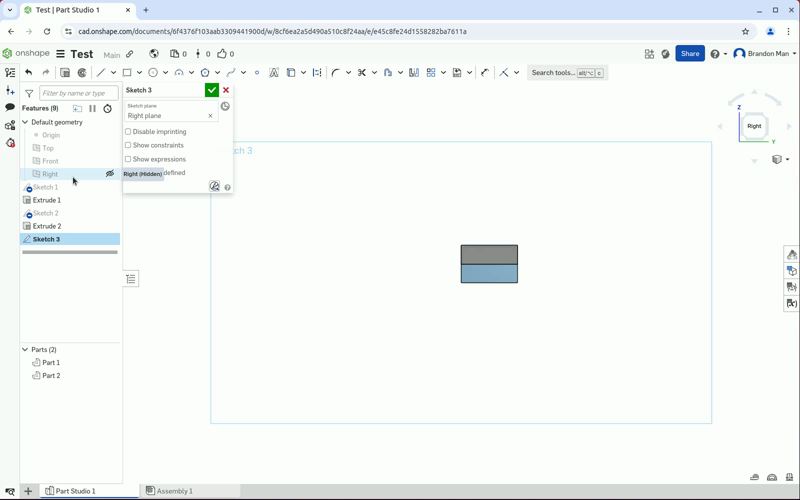
mouse_move(73, 352)
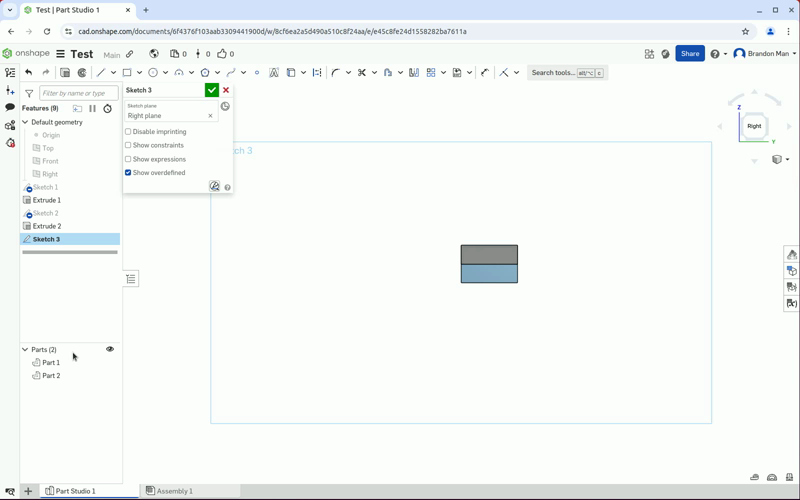
key(y)
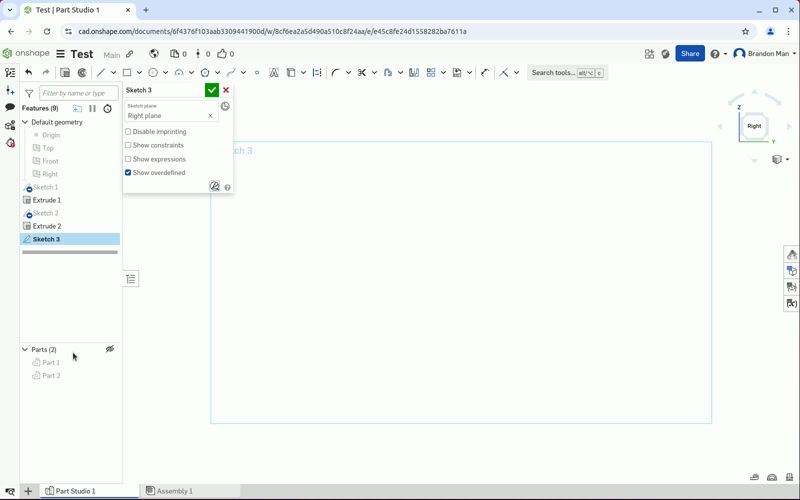
key(l)
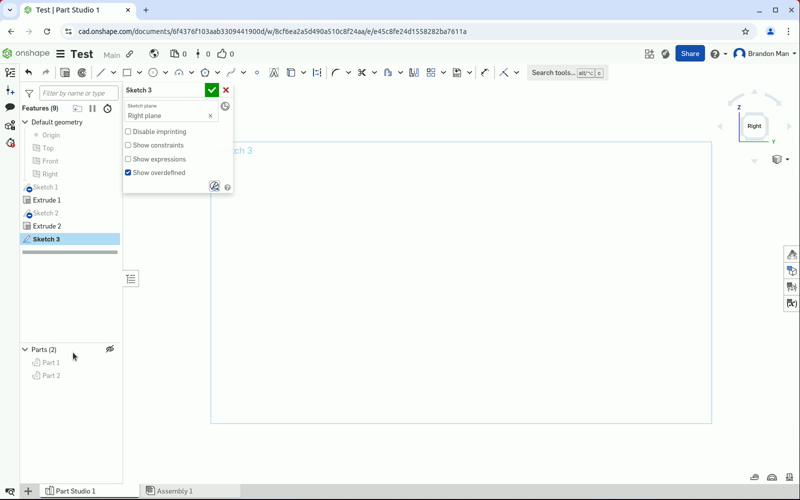
key_down(shift)
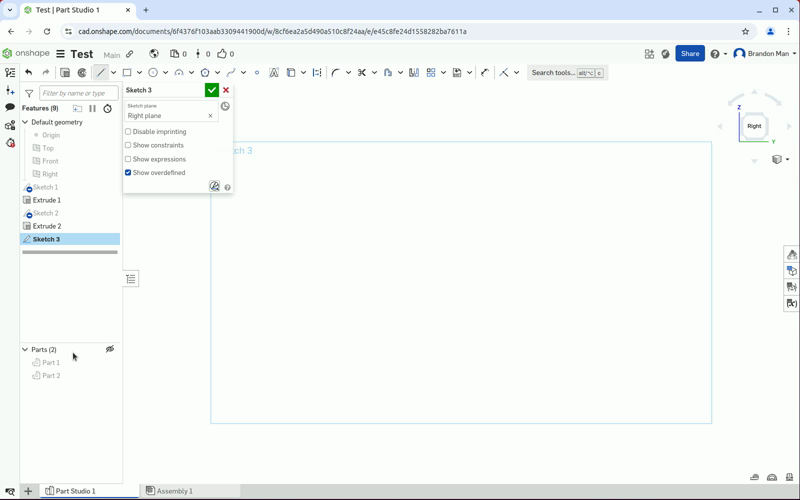
mouse_move(460, 282)
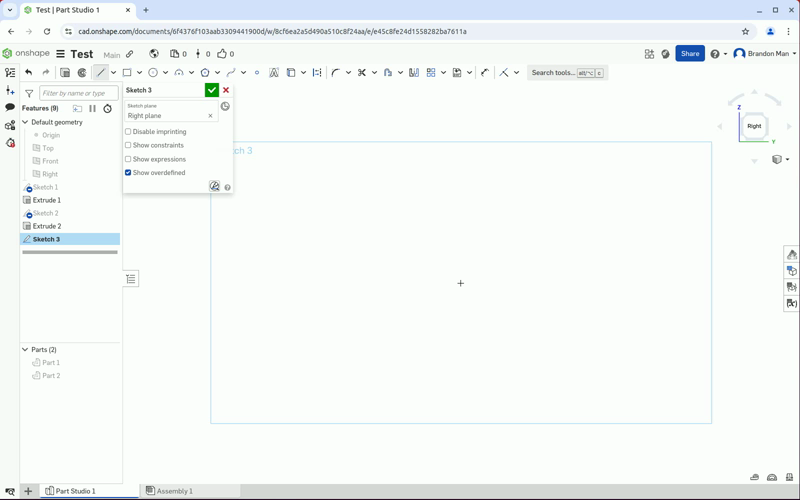
click(460, 282)
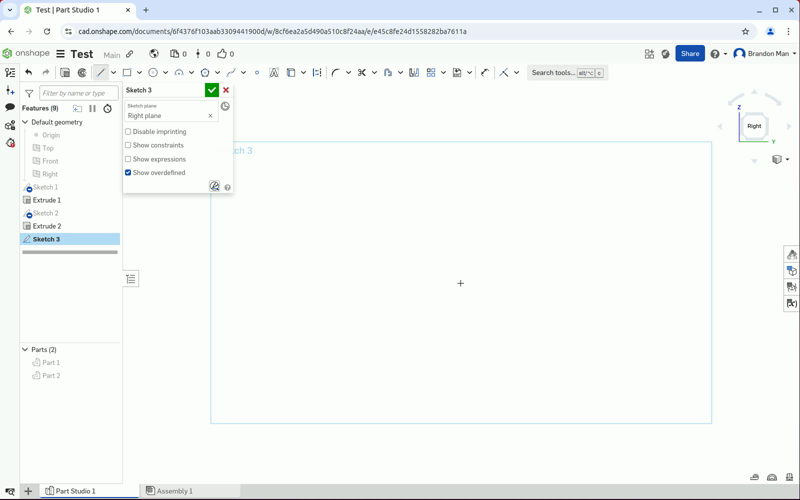
key_up(shift)
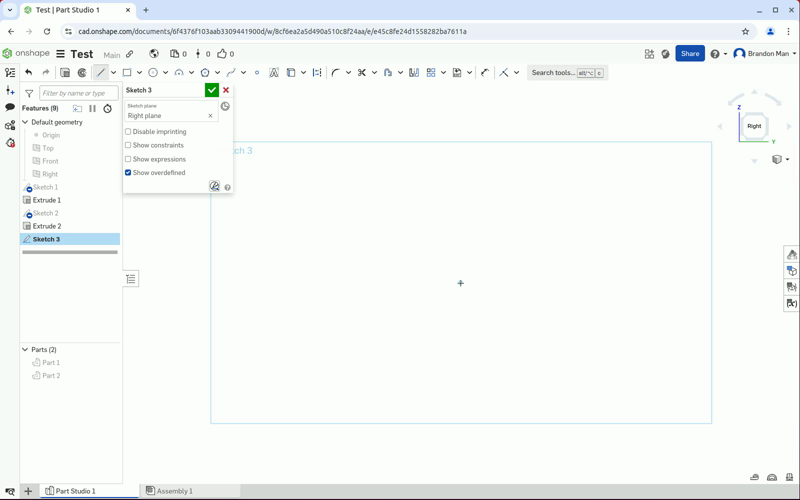
key_down(shift)
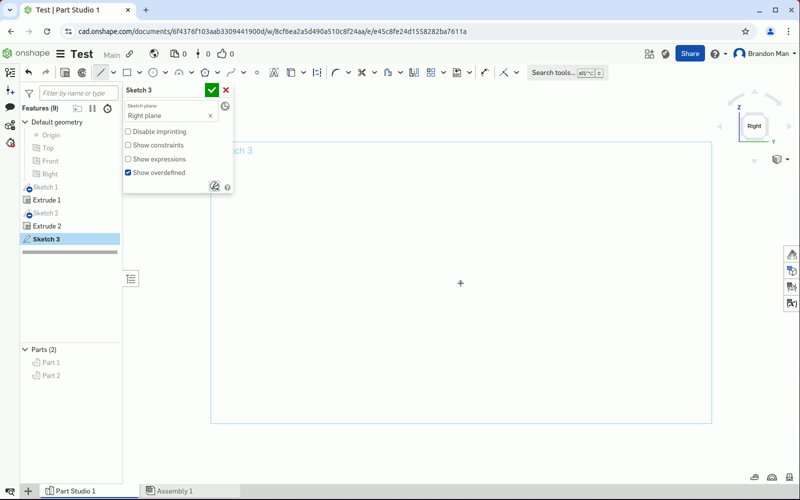
mouse_move(490, 282)
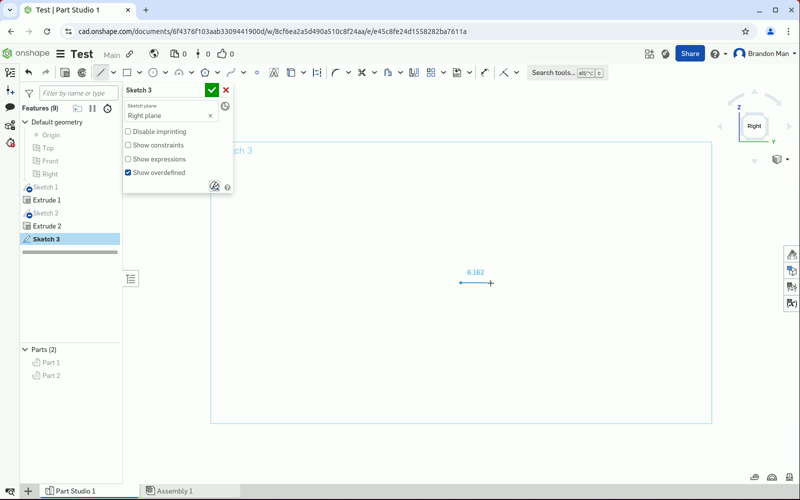
mouse_move(477, 282)
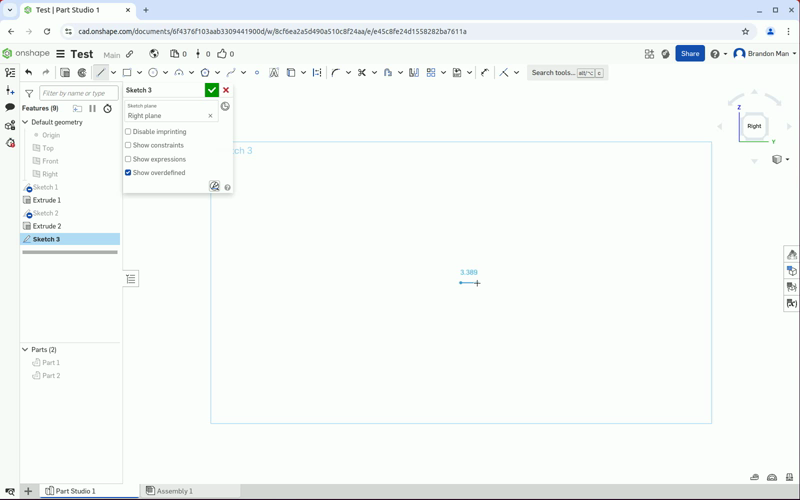
click(477, 282)
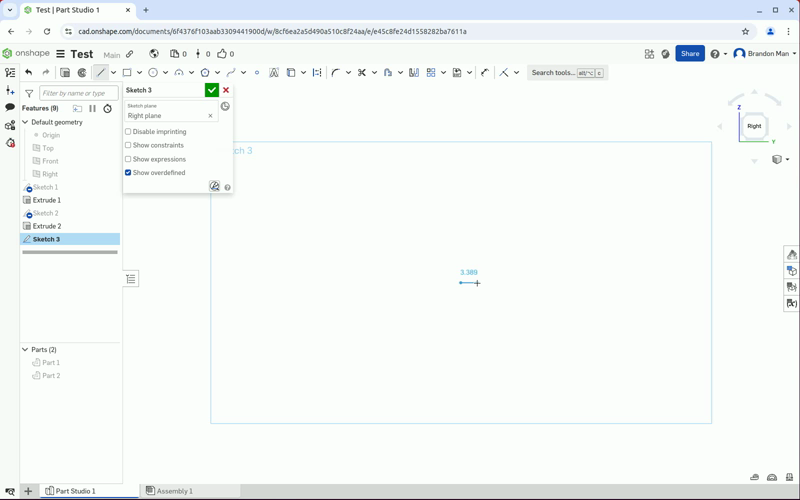
key_up(shift)
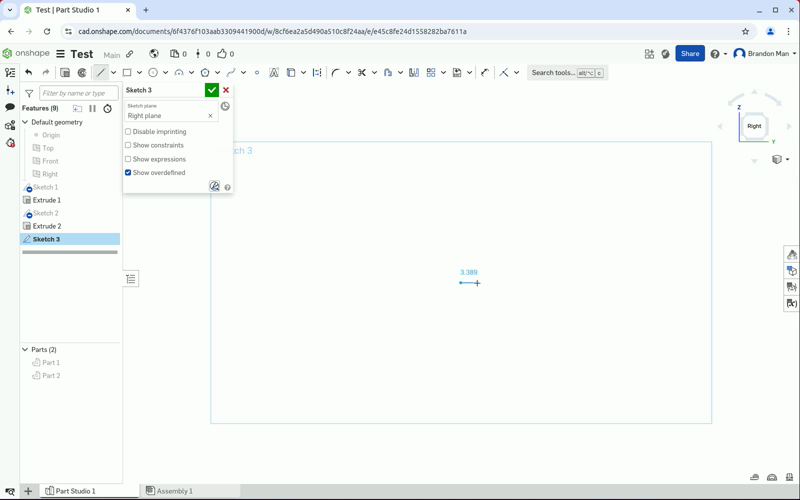
key_down(shift)
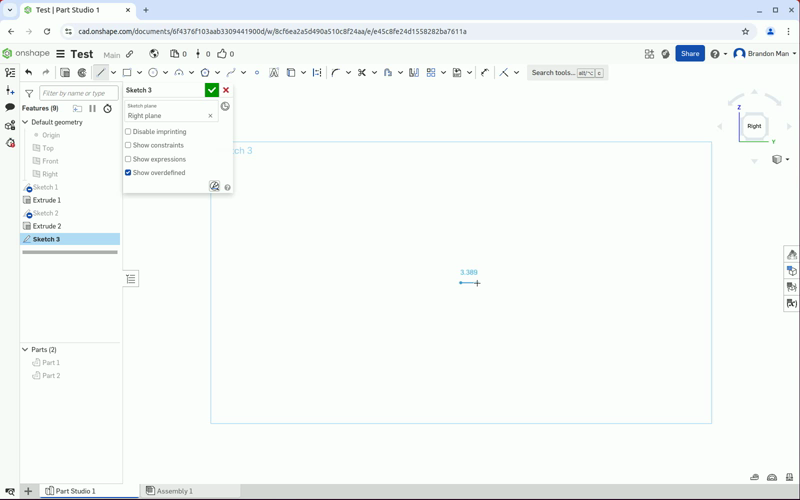
mouse_move(507, 282)
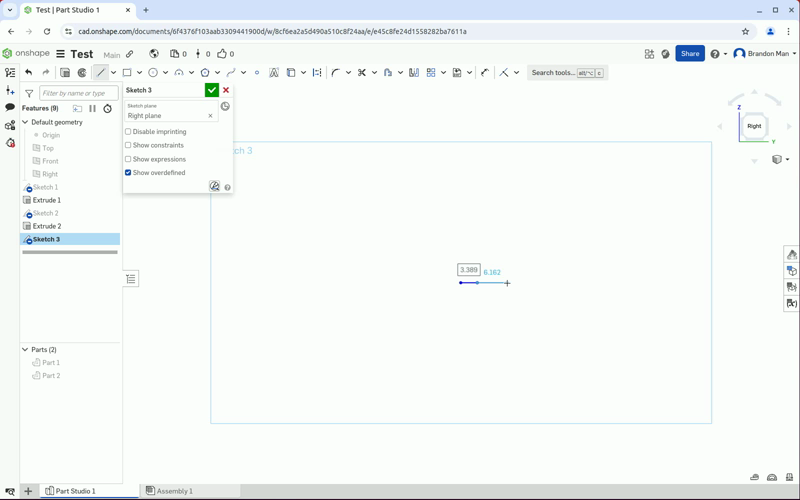
mouse_move(477, 244)
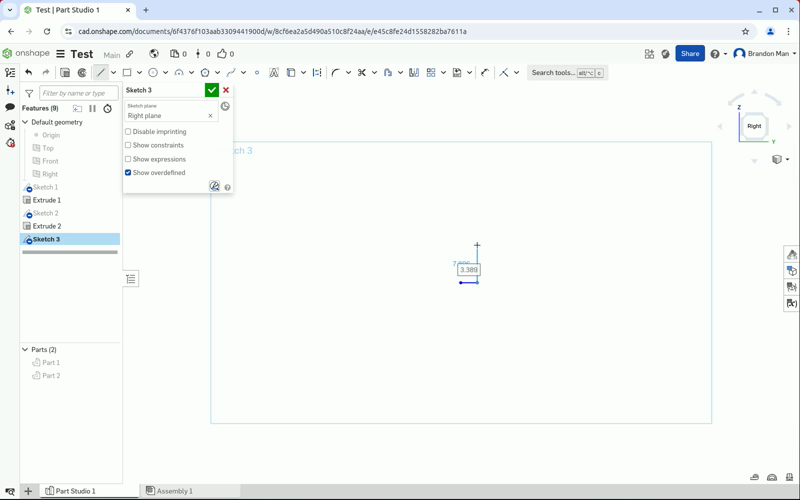
click(477, 244)
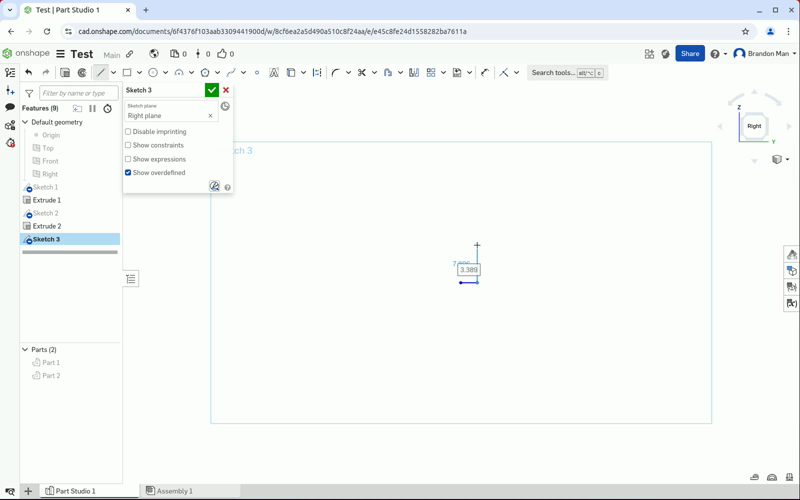
key_up(shift)
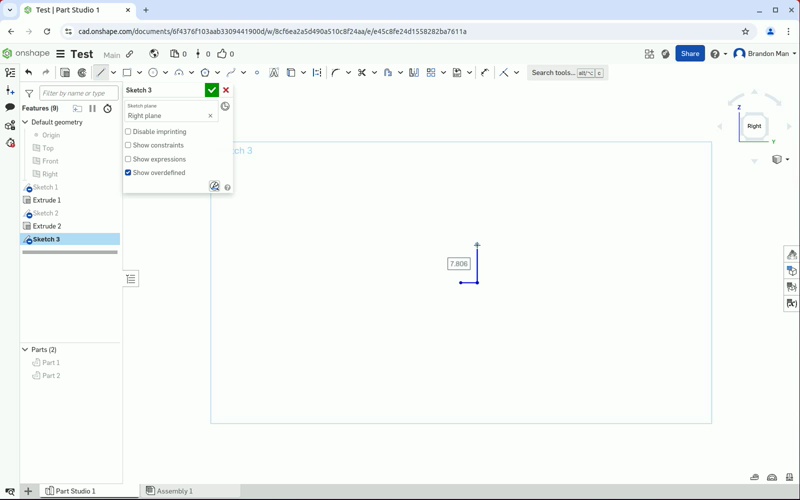
key_down(shift)
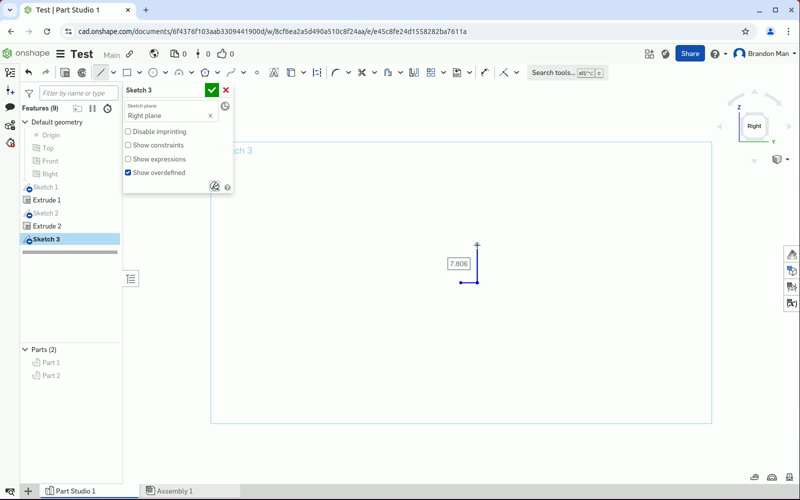
mouse_move(507, 244)
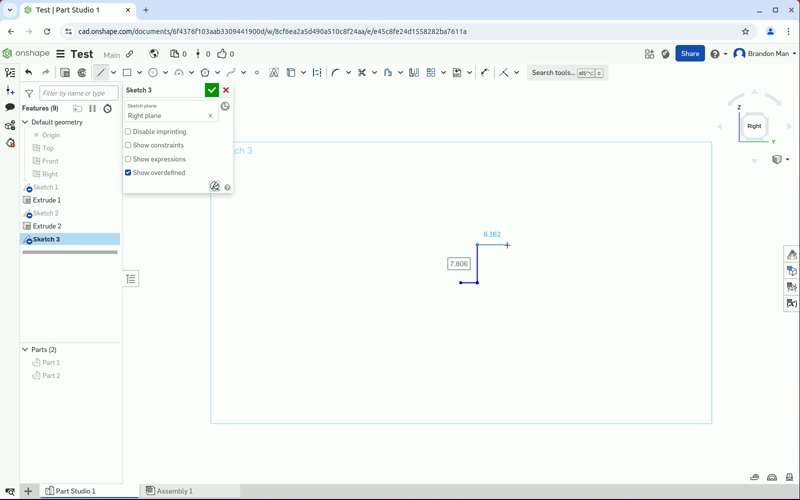
mouse_move(460, 244)
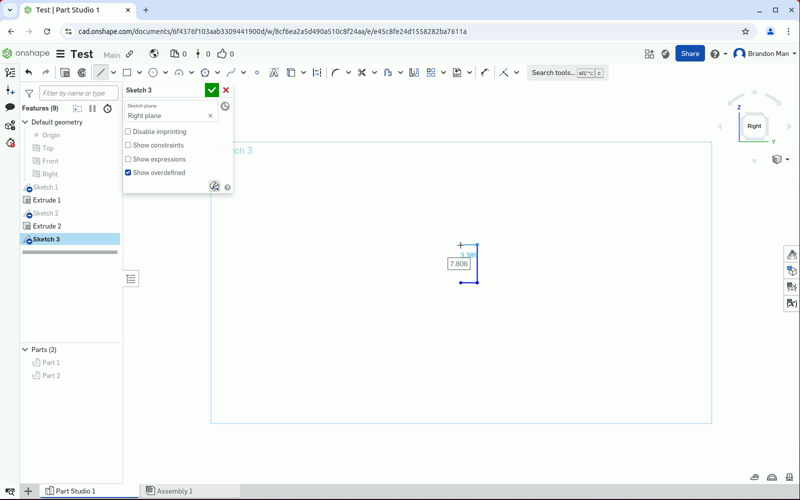
click(460, 244)
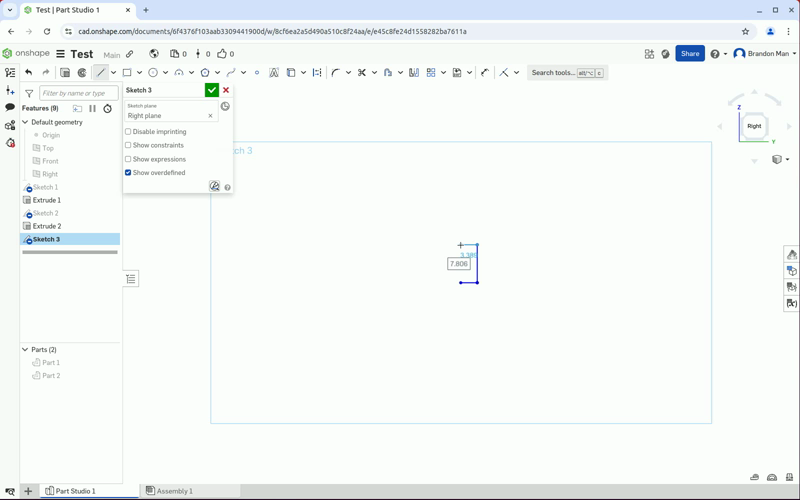
key_up(shift)
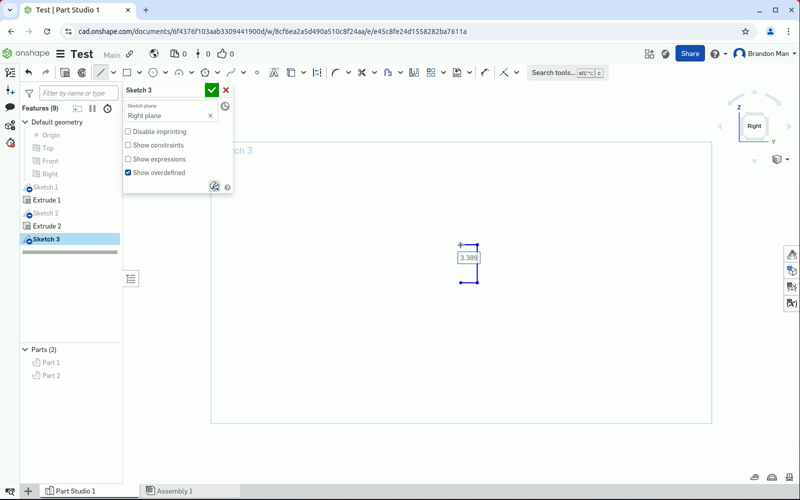
mouse_move(490, 244)
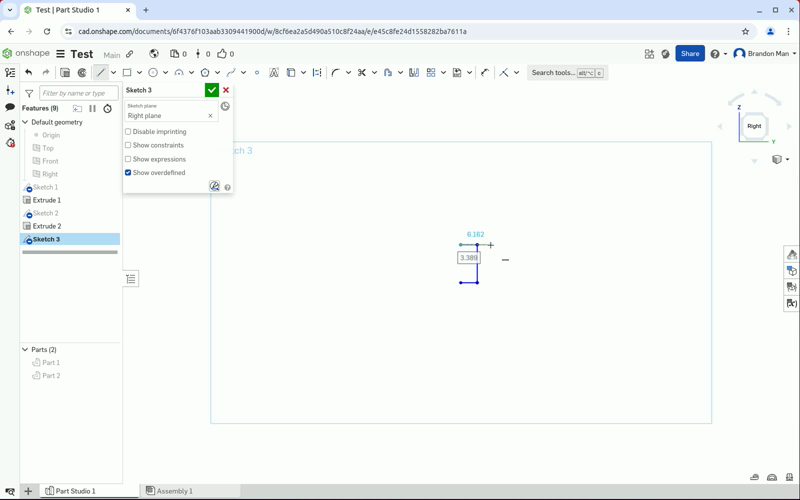
key_down(shift)
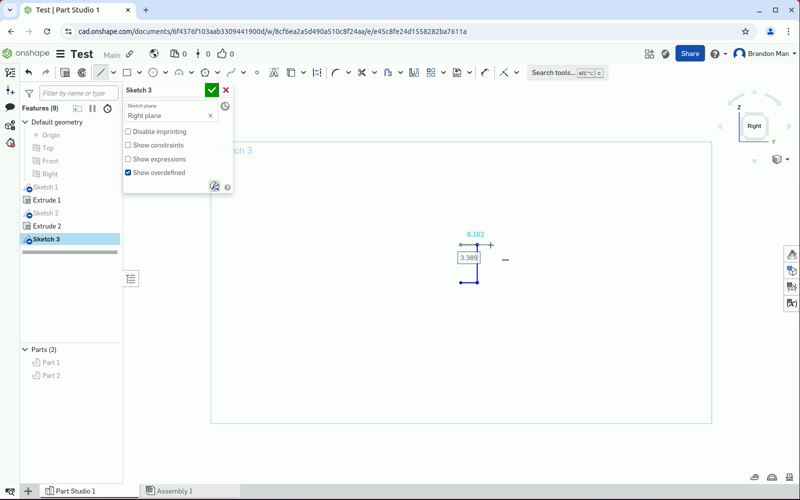
mouse_move(460, 282)
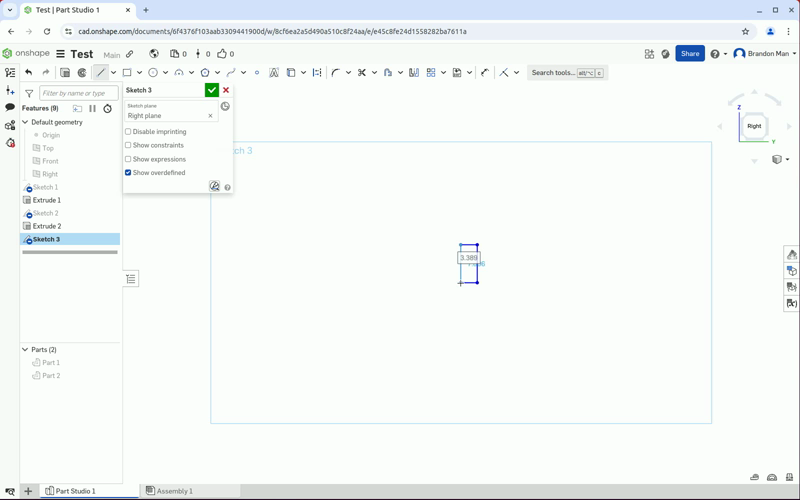
key_up(shift)
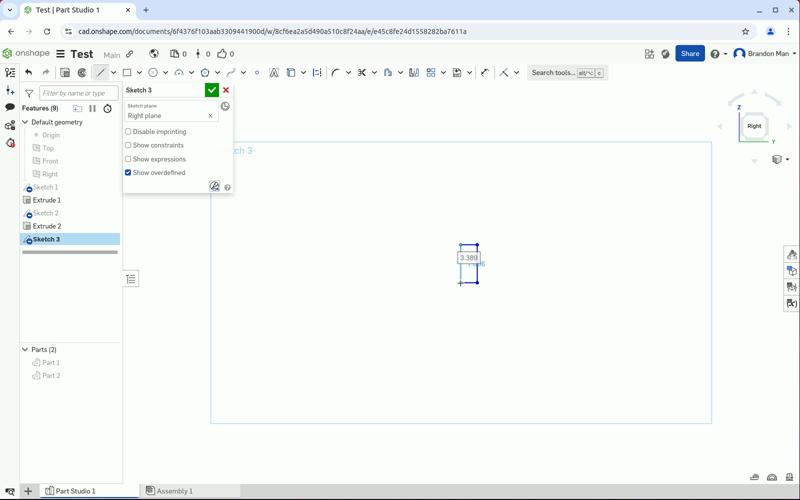
click(460, 282)
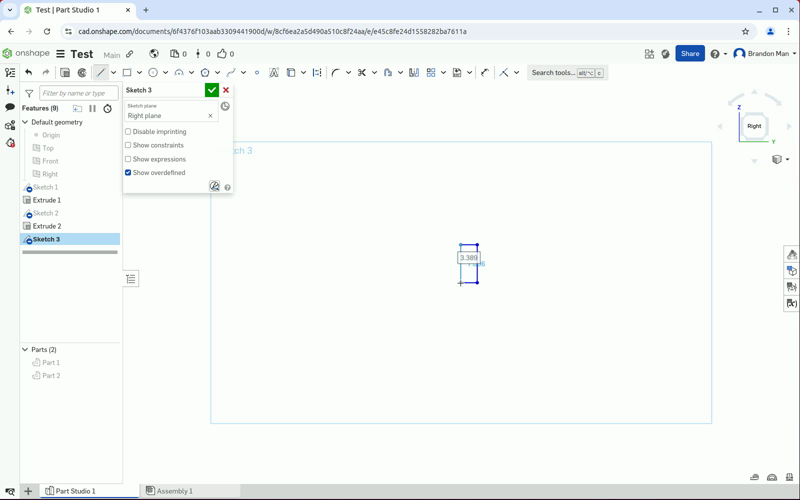
key(esc)
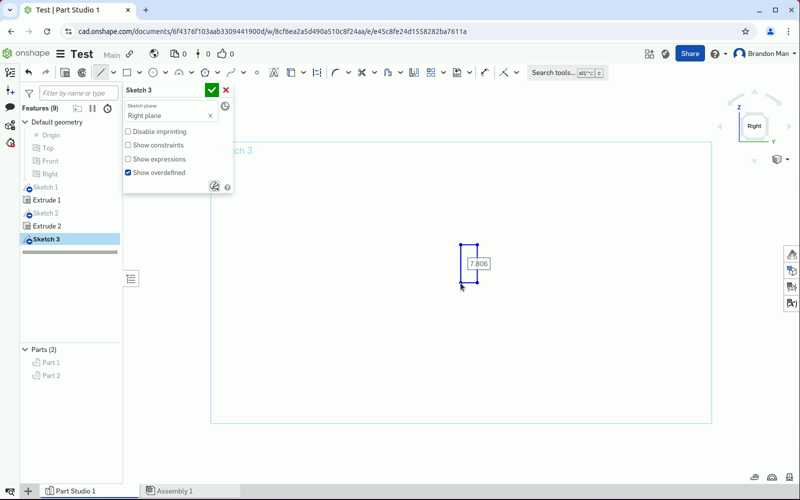
mouse_move(464, 248)
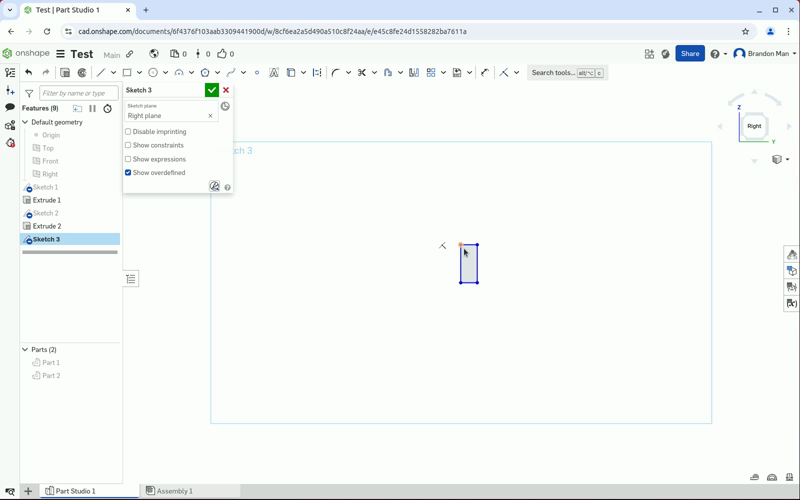
scroll(6)
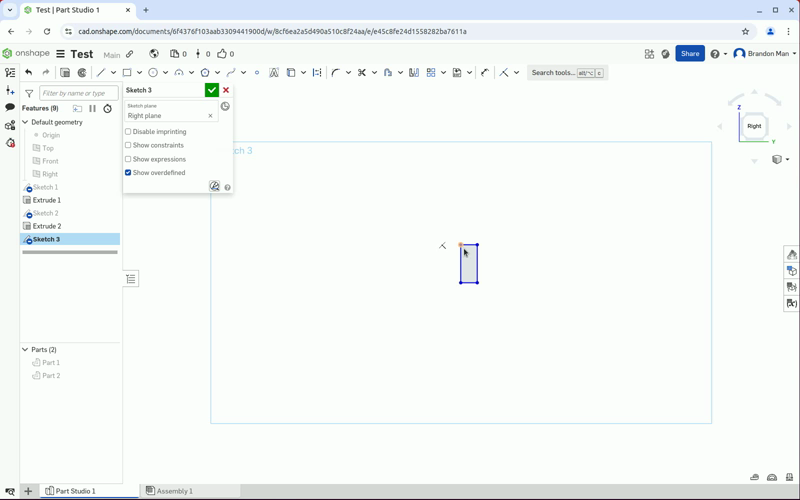
scroll(6)
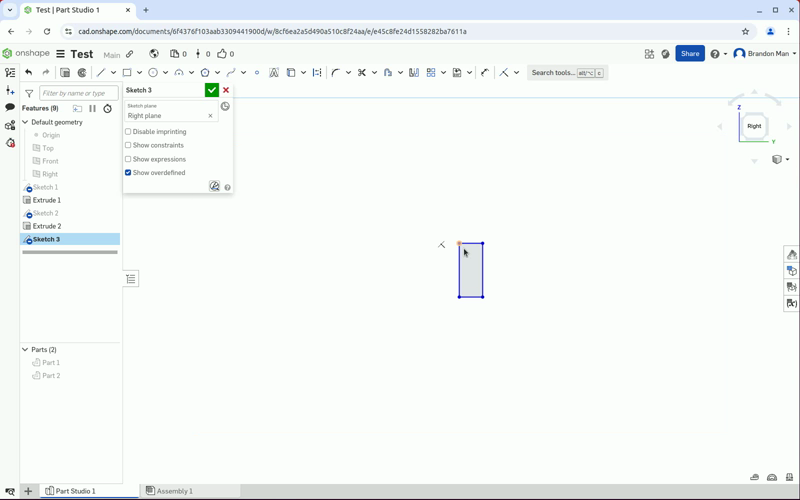
scroll(6)
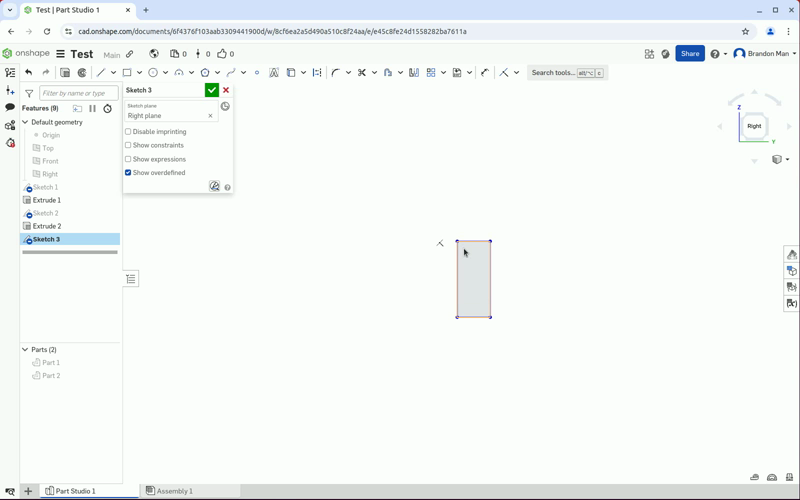
scroll(6)
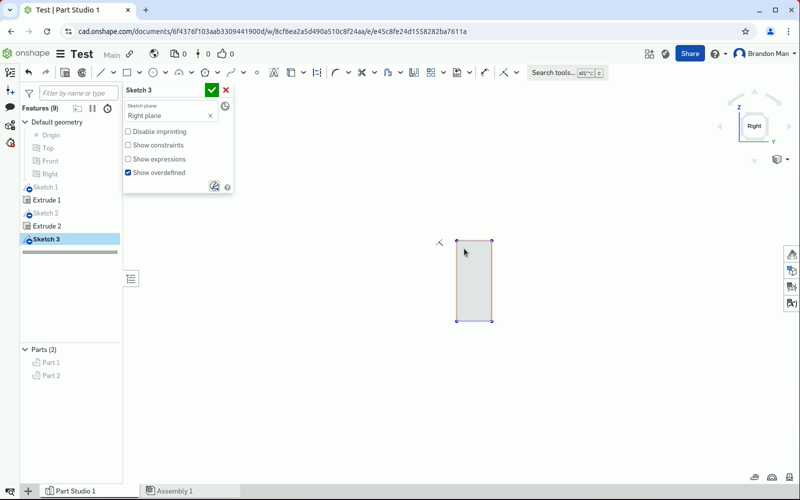
scroll(6)
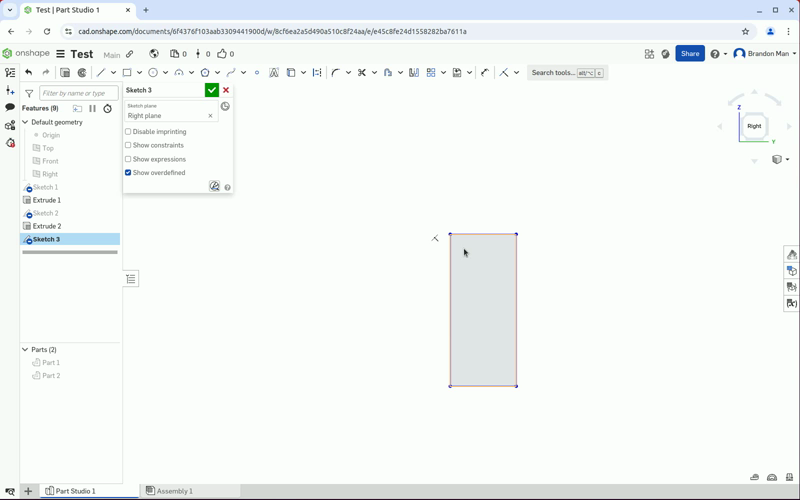
scroll(6)
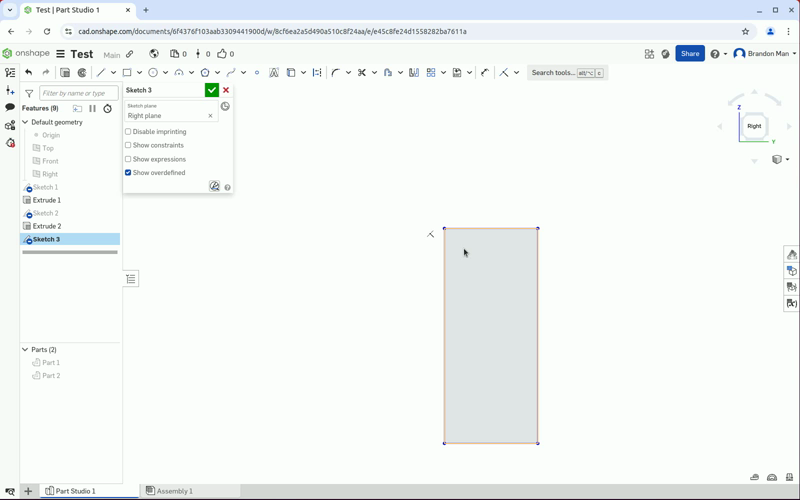
scroll(6)
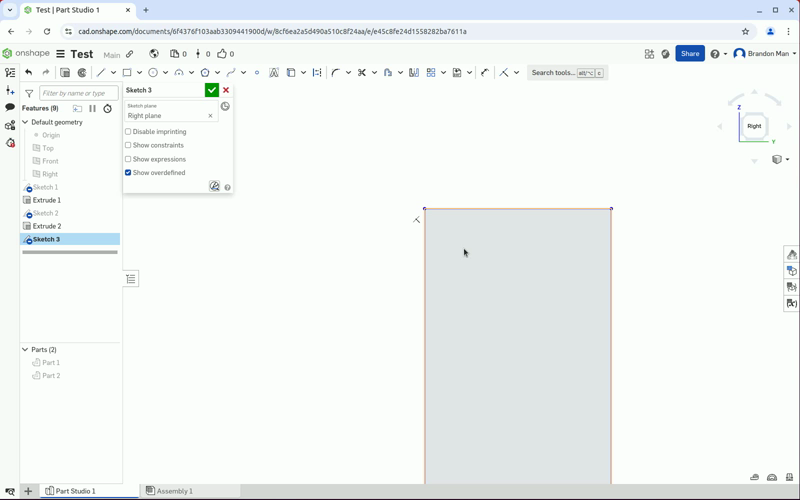
click(464, 248)
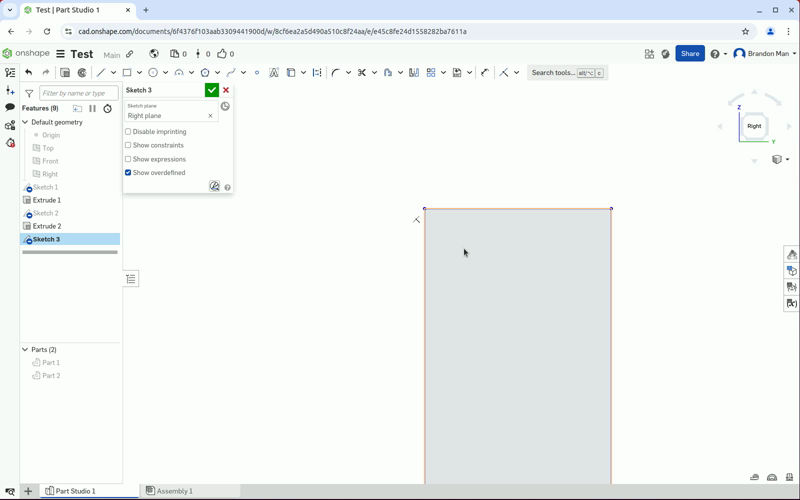
scroll(-6)
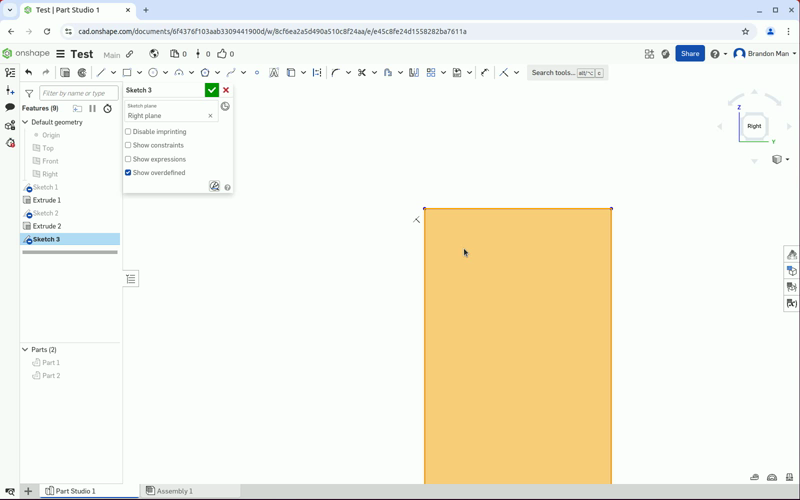
scroll(-6)
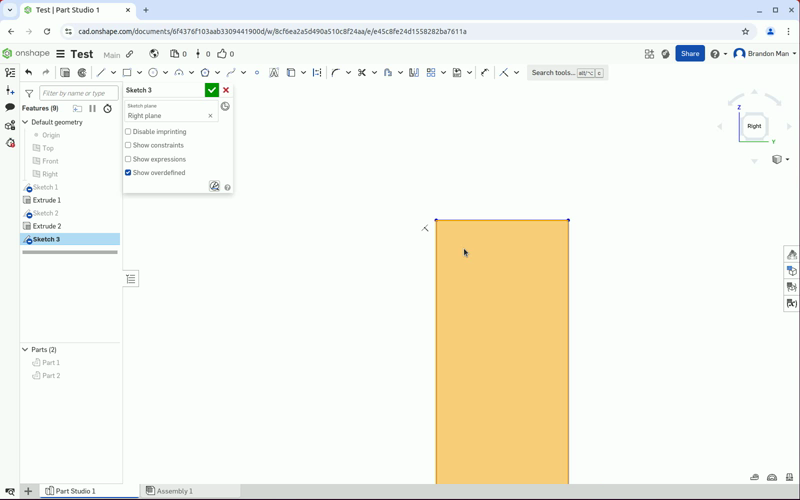
scroll(-6)
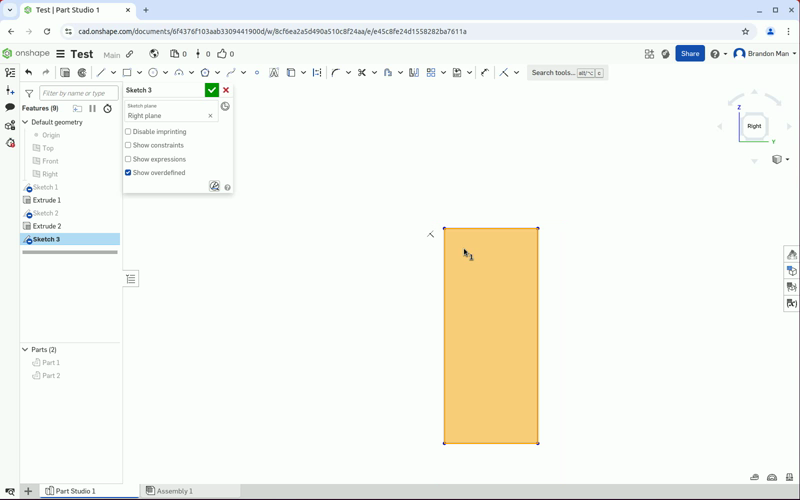
scroll(-6)
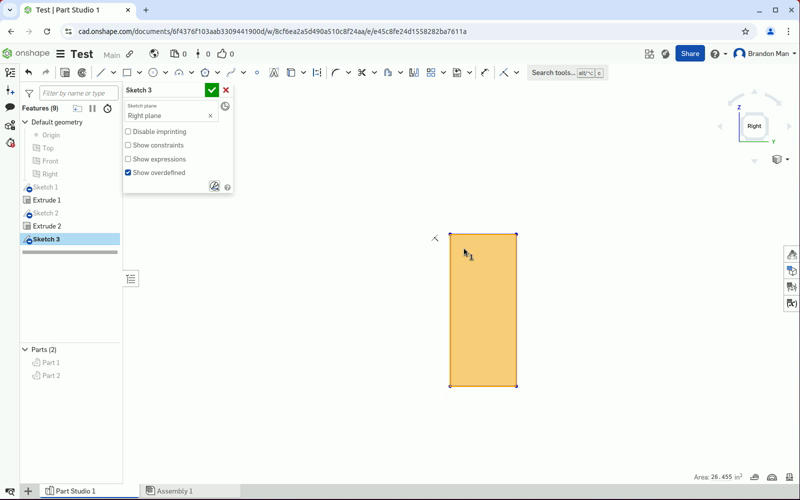
scroll(-6)
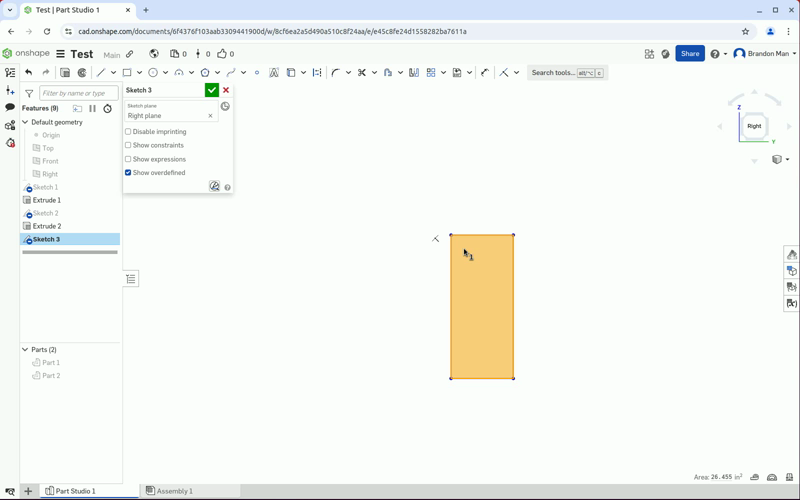
scroll(-6)
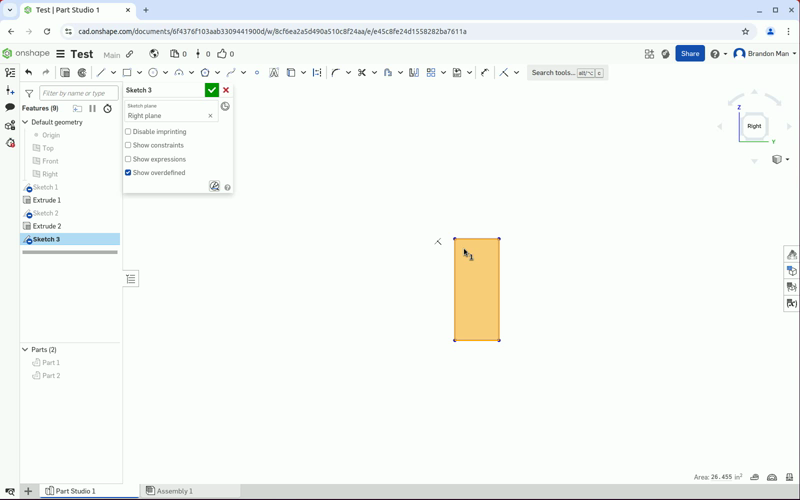
scroll(-6)
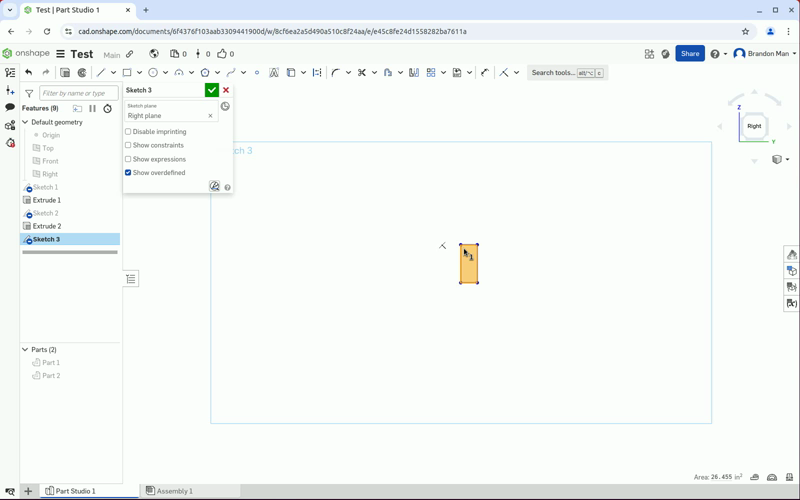
mouse_move(73, 352)
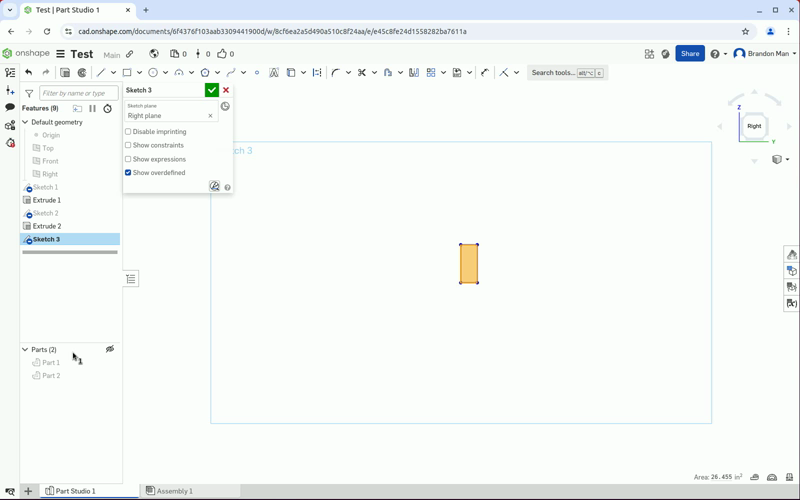
key(shift+y)
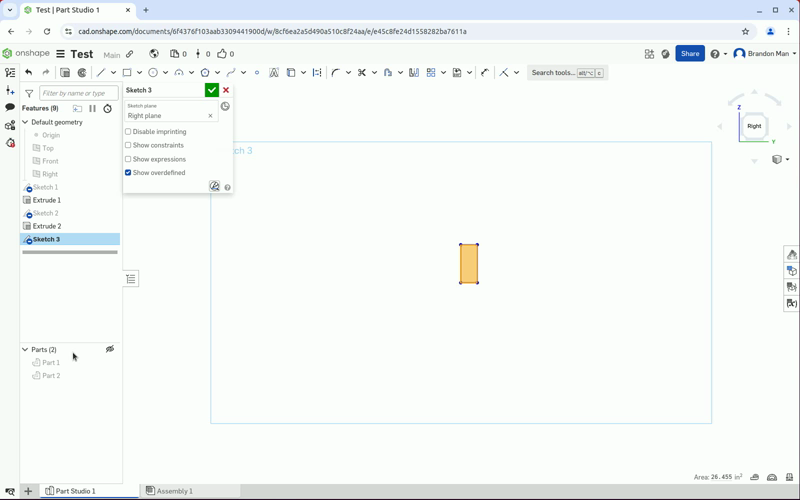
key(shift+e)
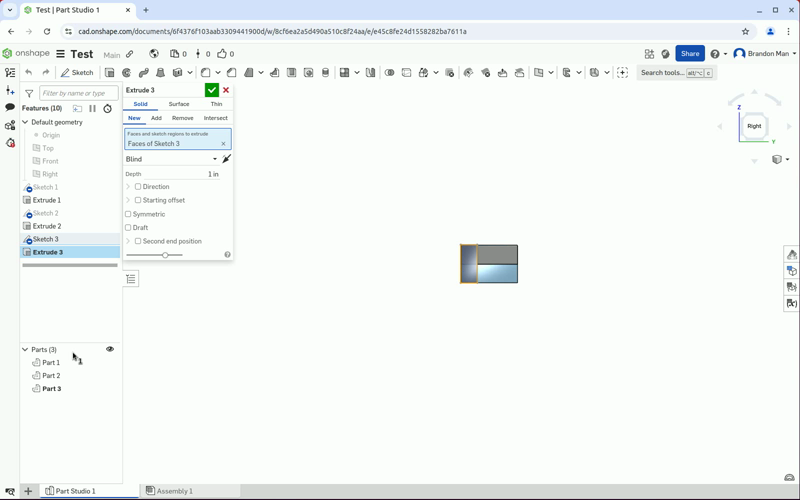
mouse_move(143, 106)
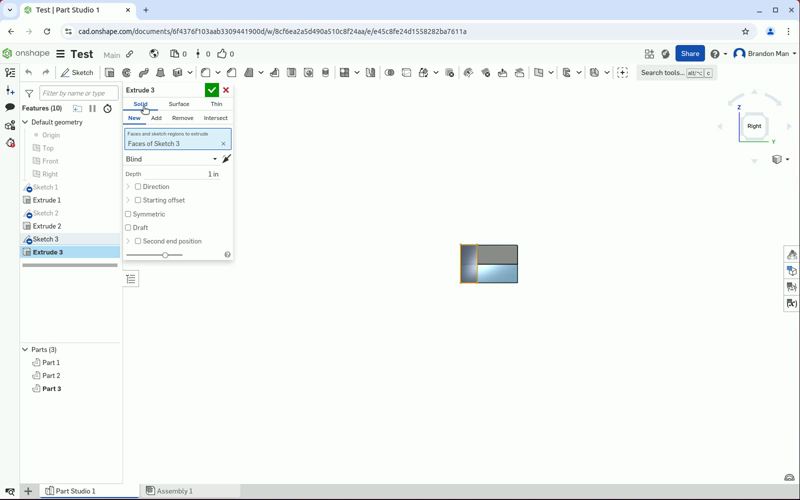
click(143, 106)
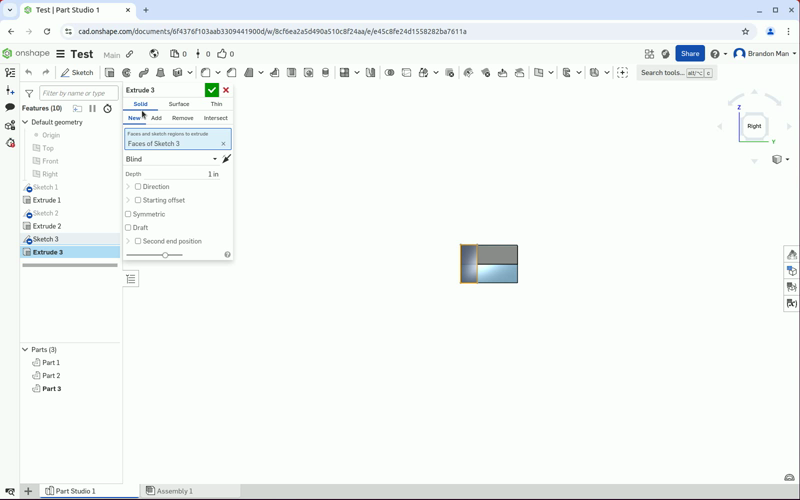
mouse_move(137, 120)
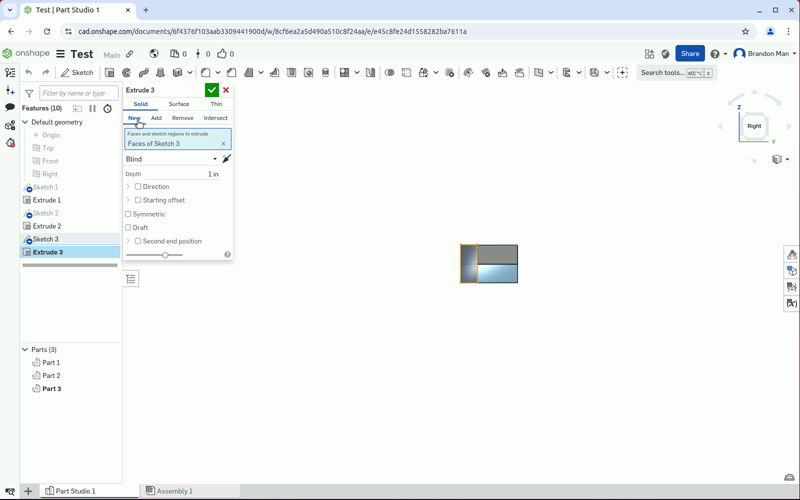
click(137, 120)
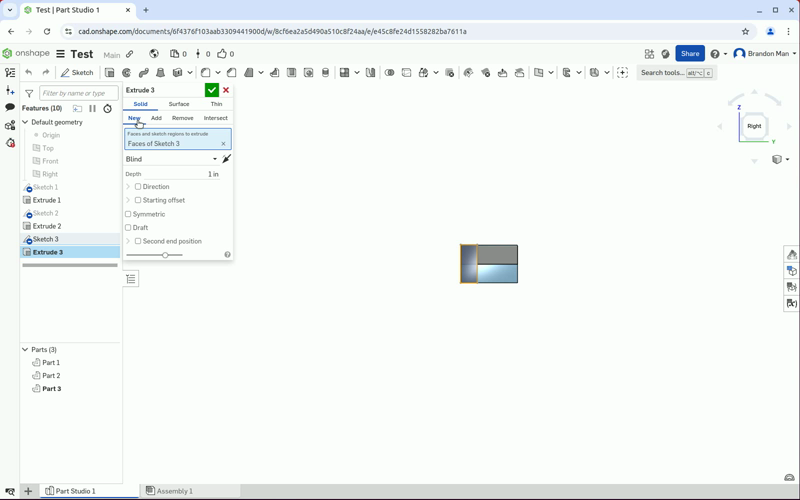
key(tab, 4)
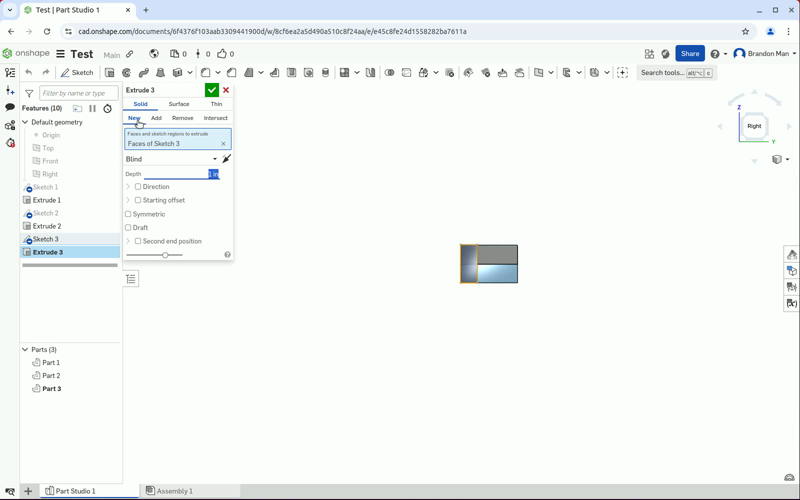
text(-19.257)
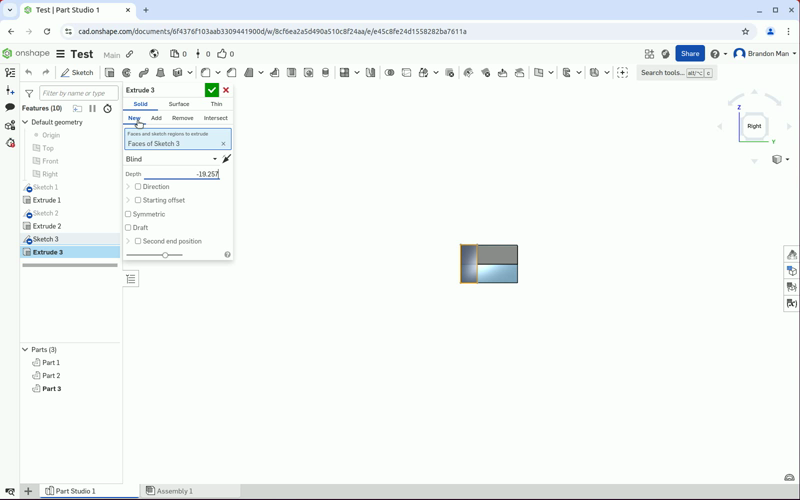
key(enter)
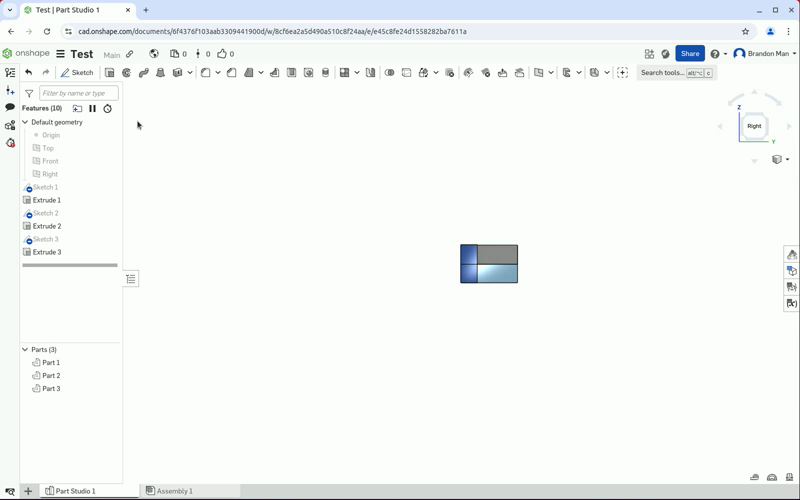
key(shift+h)
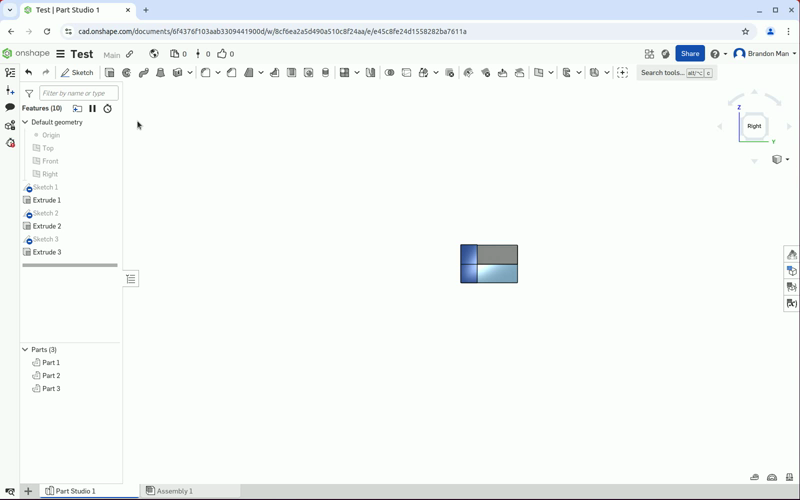
key(shift+h)
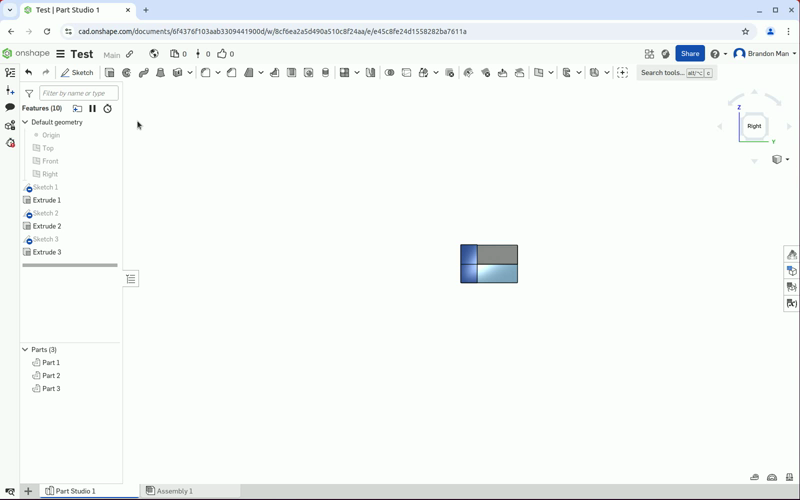
mouse_move(73, 189)
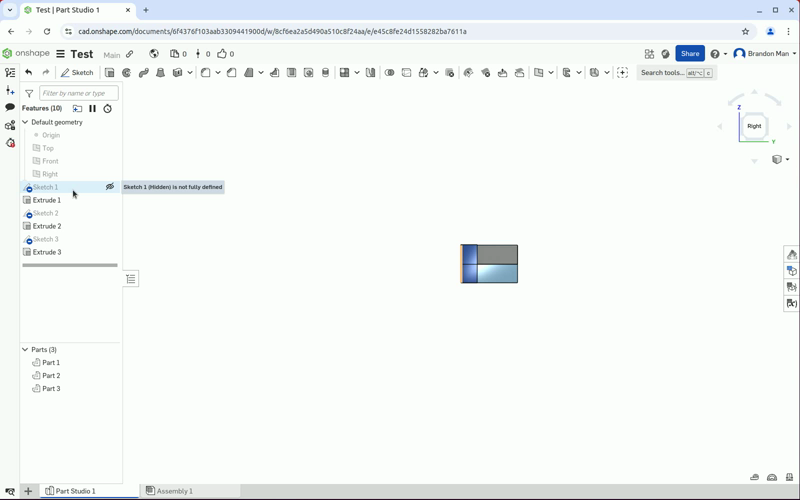
click(73, 189)
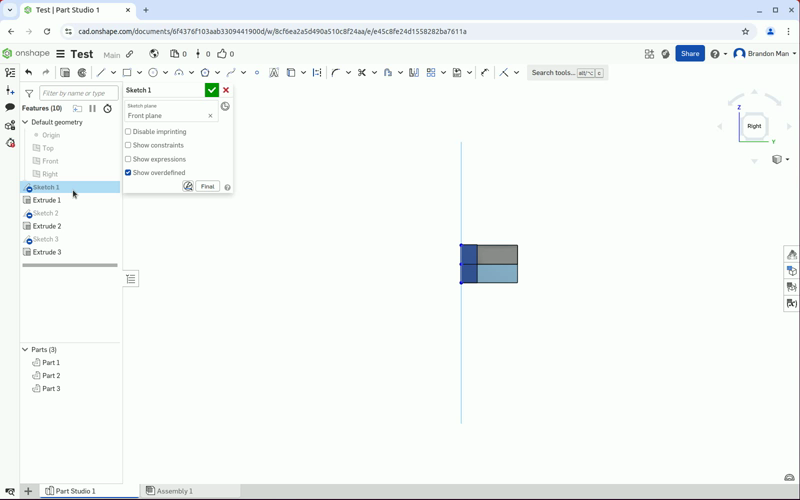
mouse_move(229, 92)
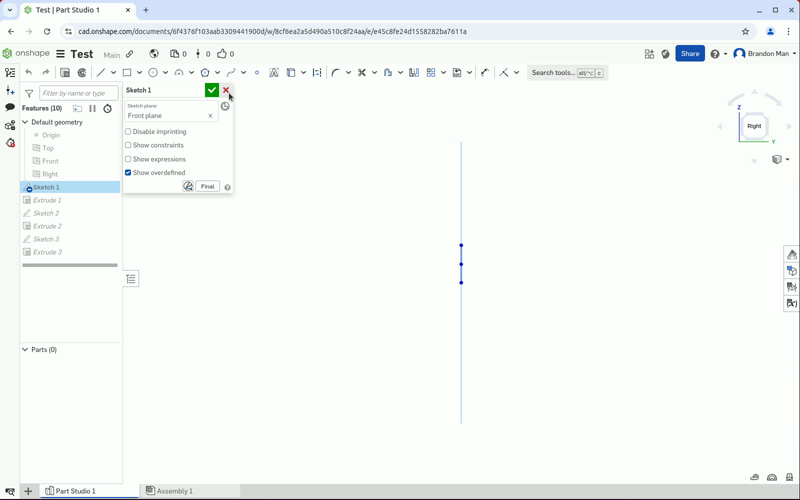
click(229, 92)
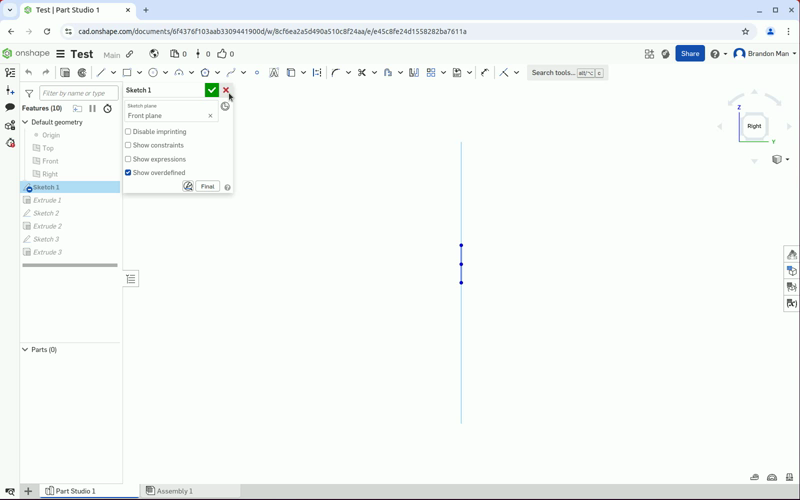
key(shift+s)
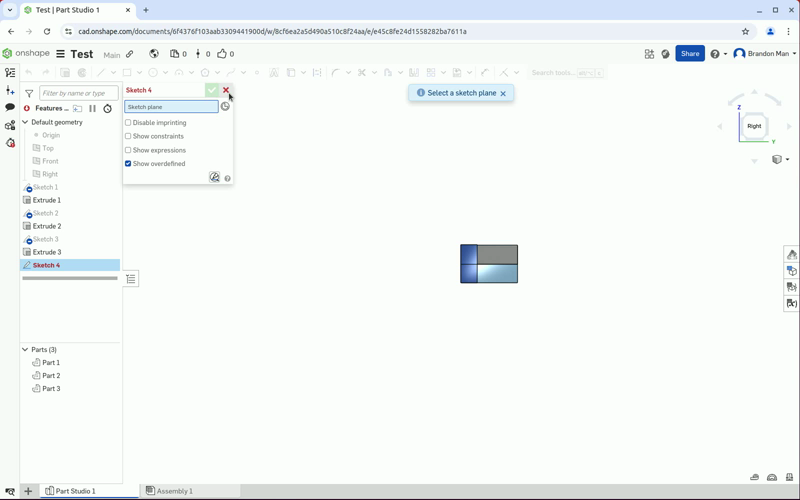
mouse_move(73, 176)
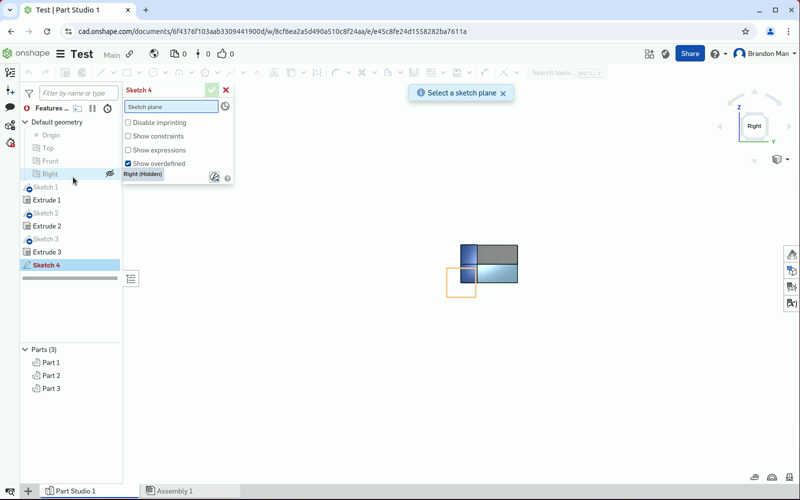
click(73, 176)
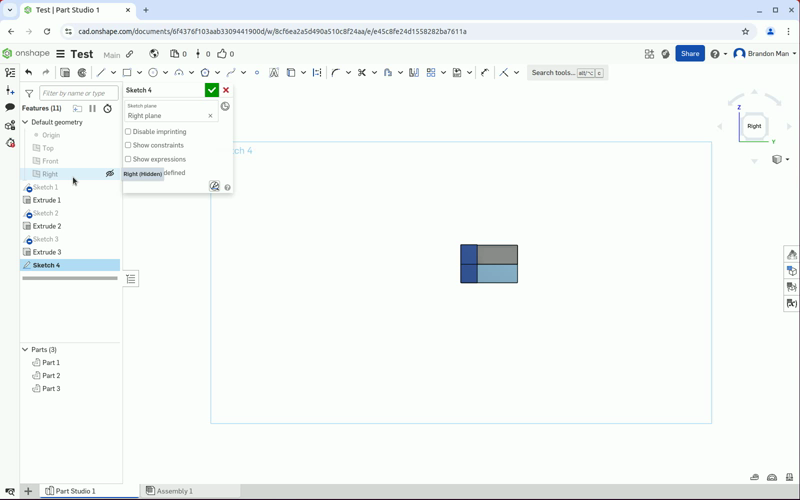
mouse_move(73, 352)
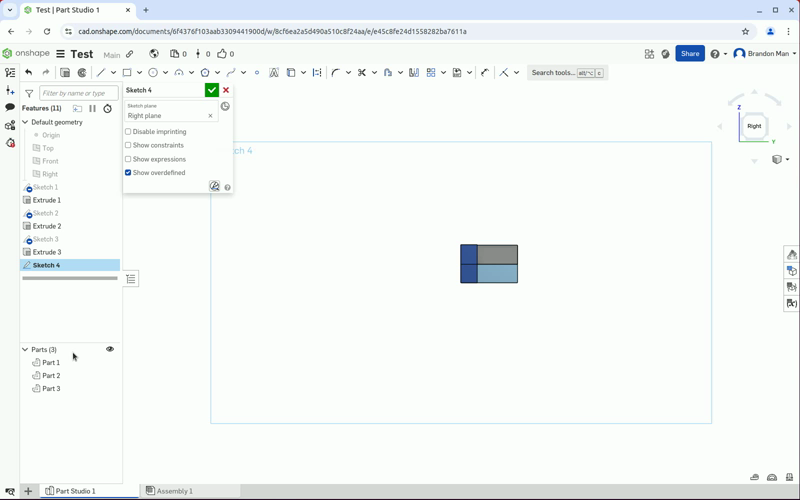
key(y)
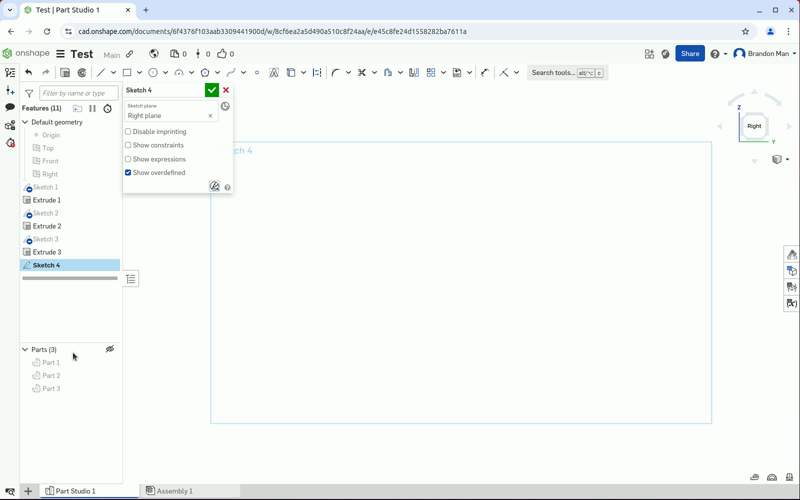
key(l)
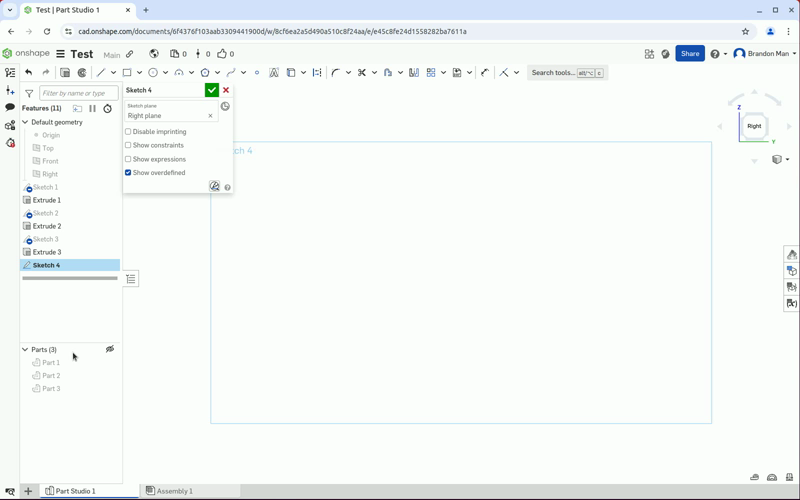
key_down(shift)
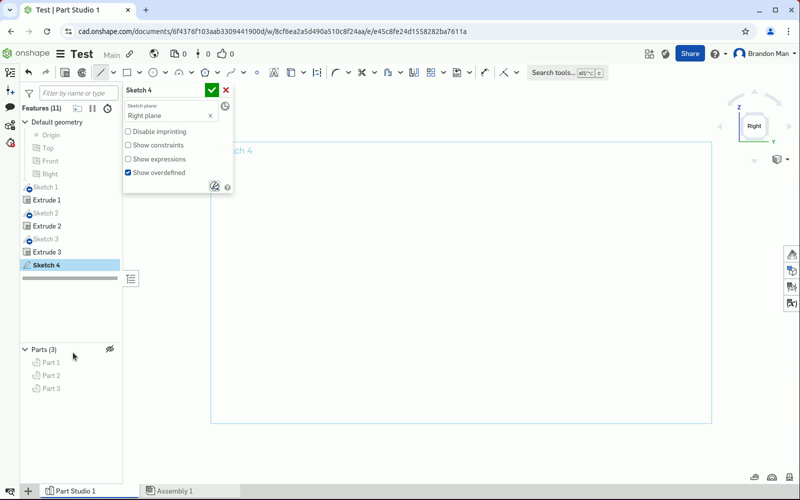
mouse_move(498, 282)
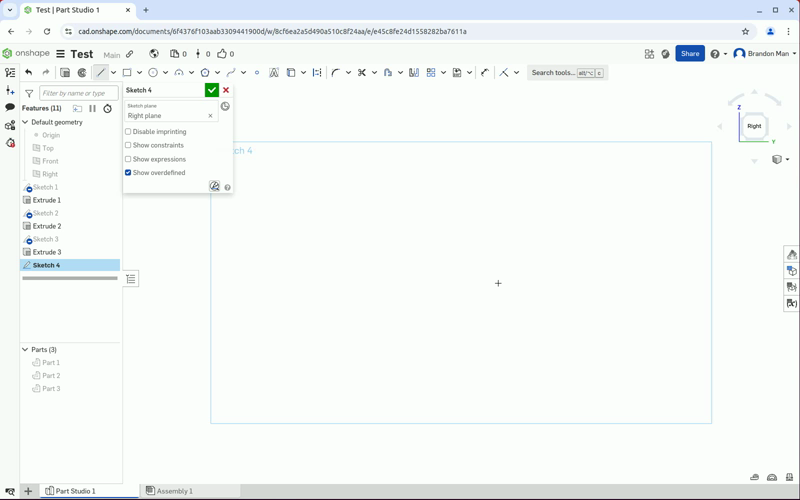
click(498, 282)
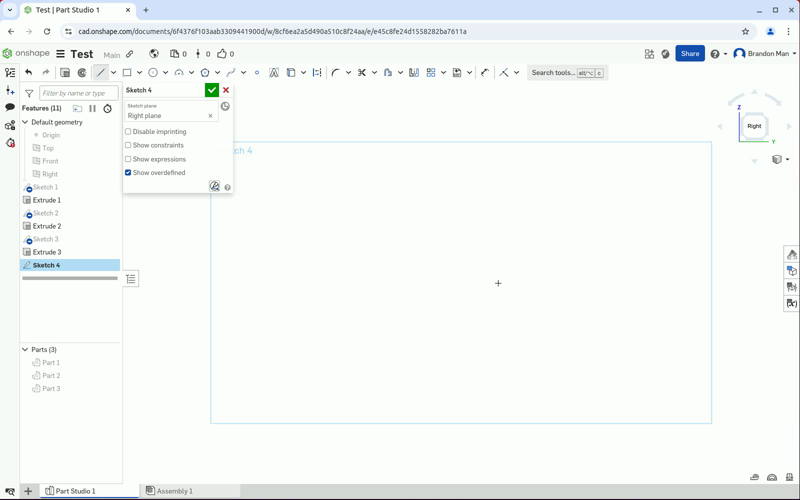
key_up(shift)
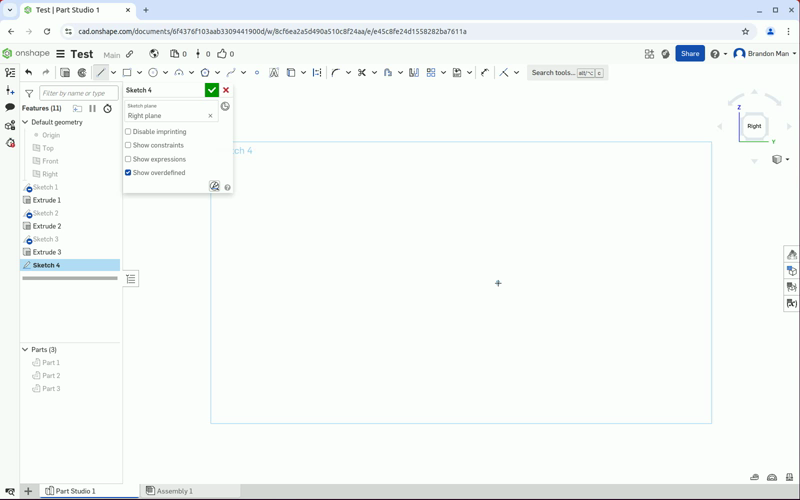
key_down(shift)
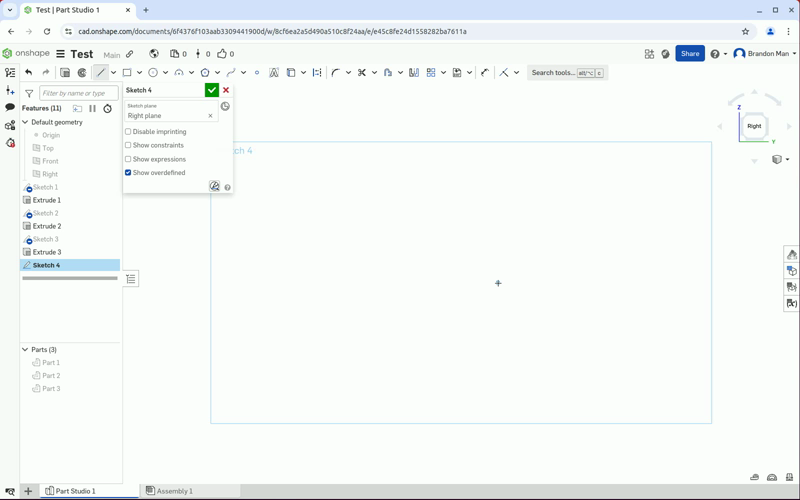
mouse_move(528, 282)
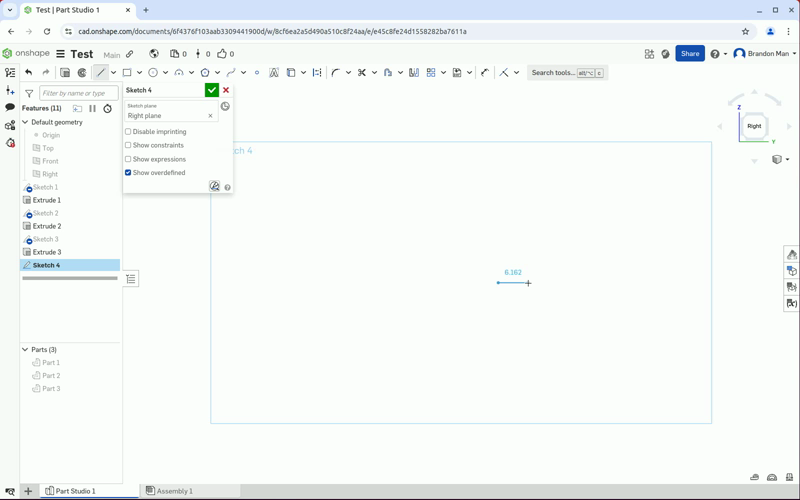
mouse_move(516, 282)
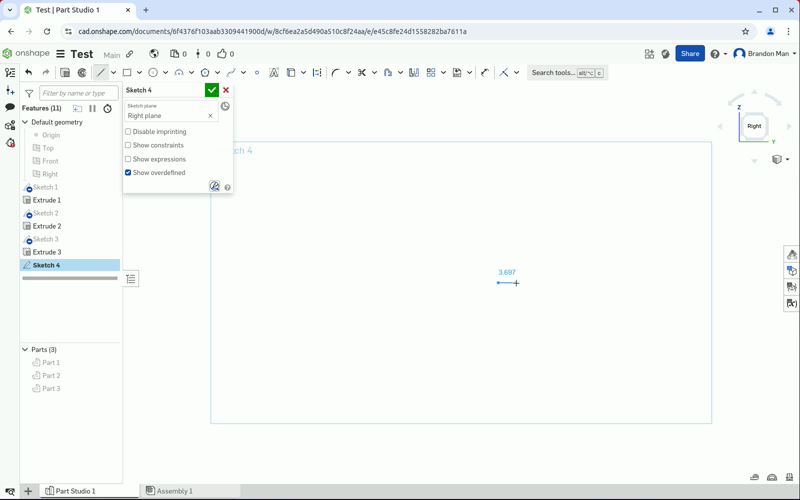
click(516, 282)
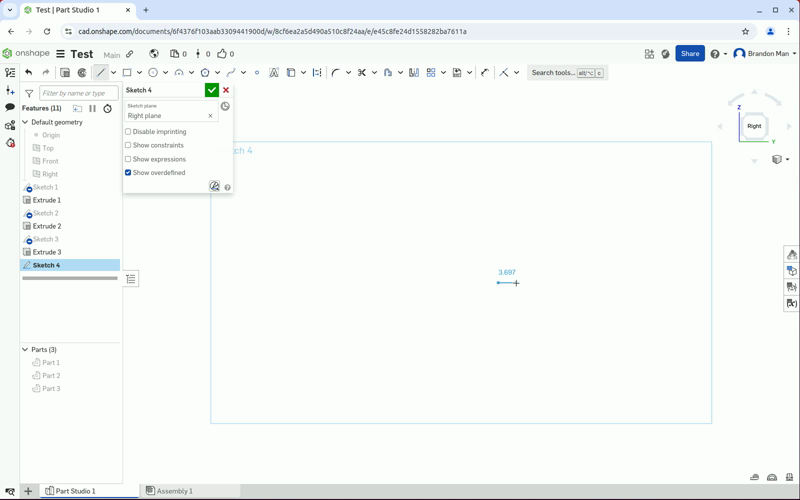
key_up(shift)
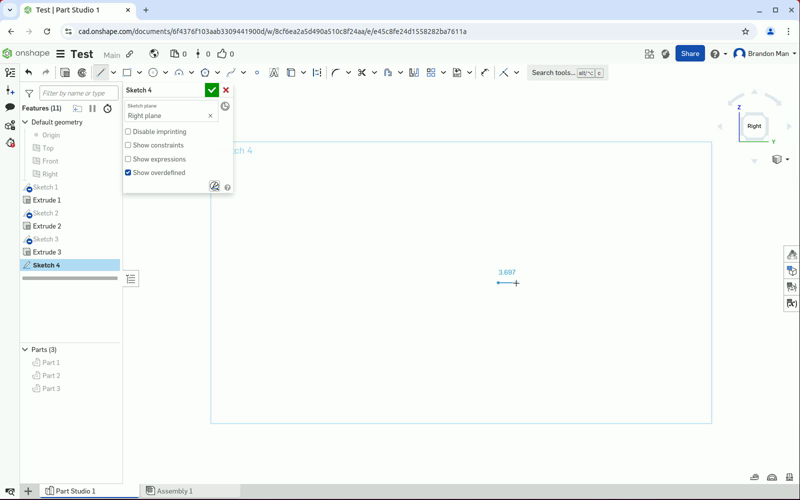
key_down(shift)
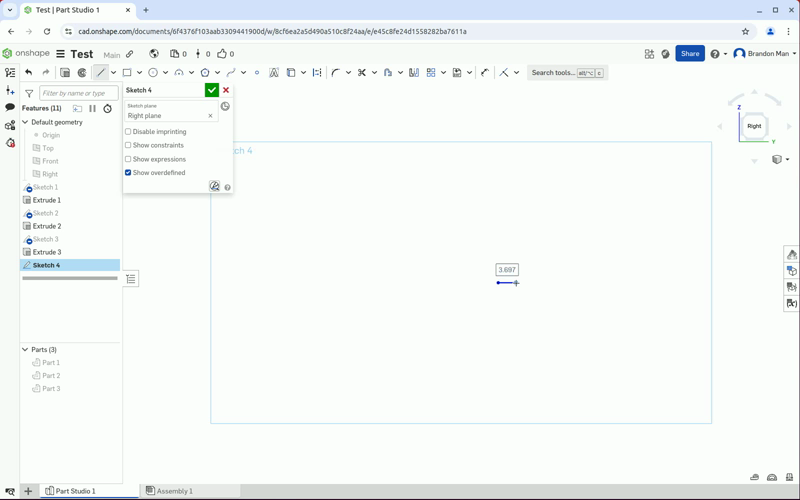
mouse_move(546, 282)
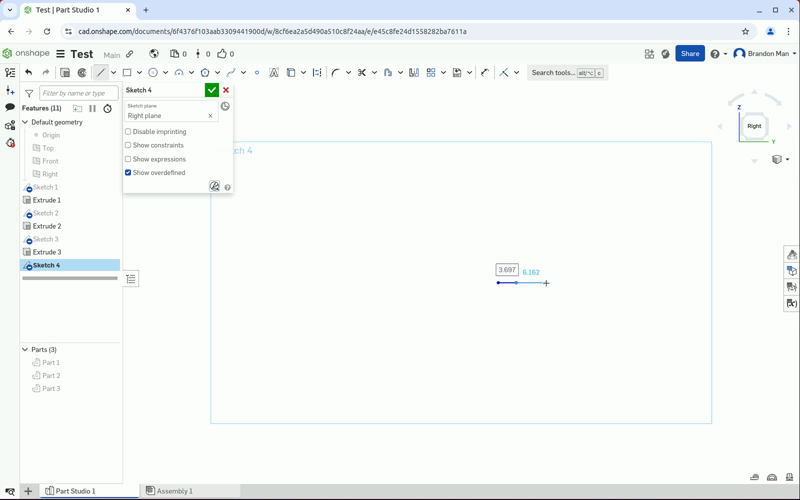
mouse_move(516, 244)
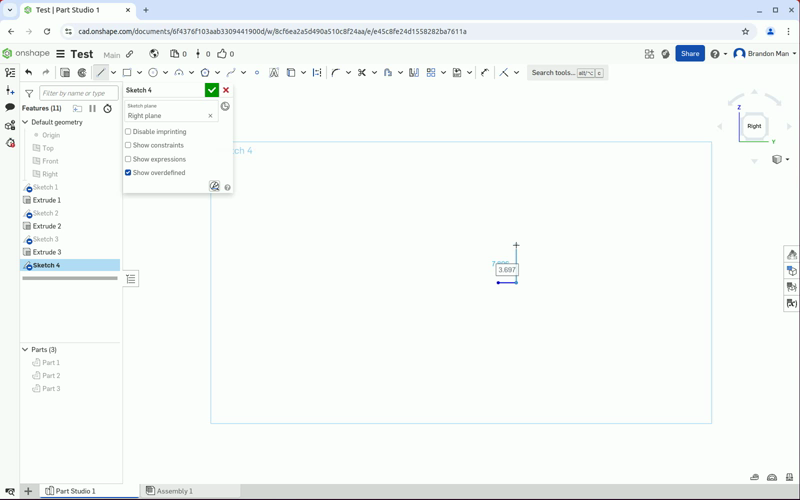
click(516, 244)
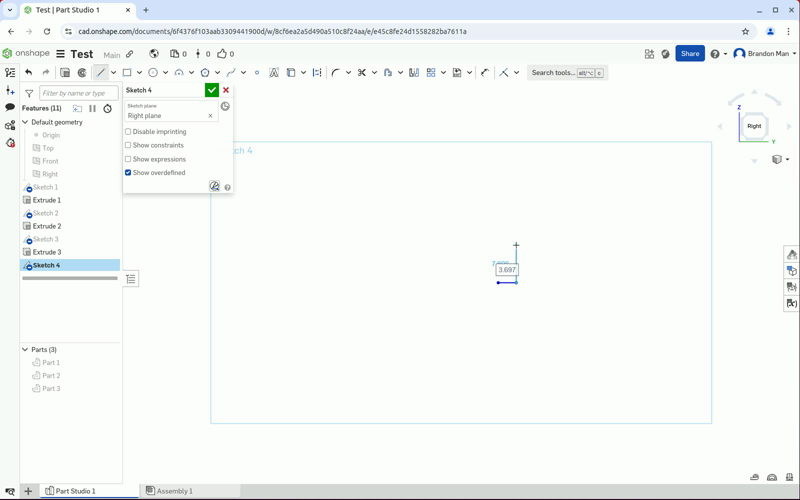
key_up(shift)
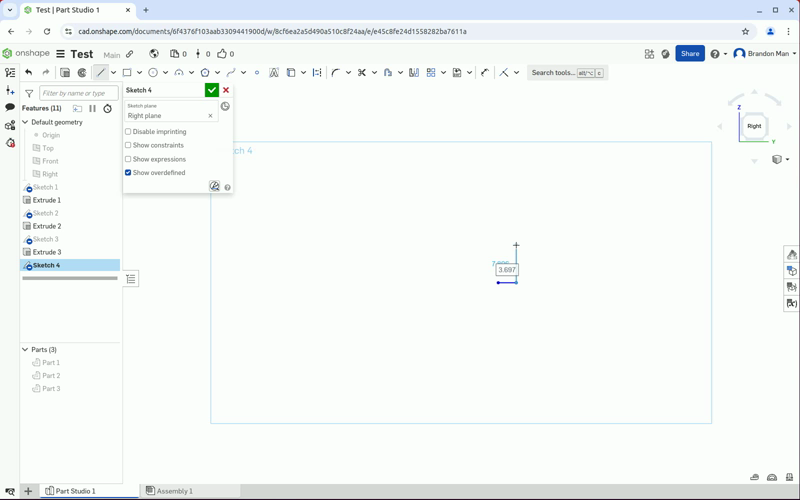
key_down(shift)
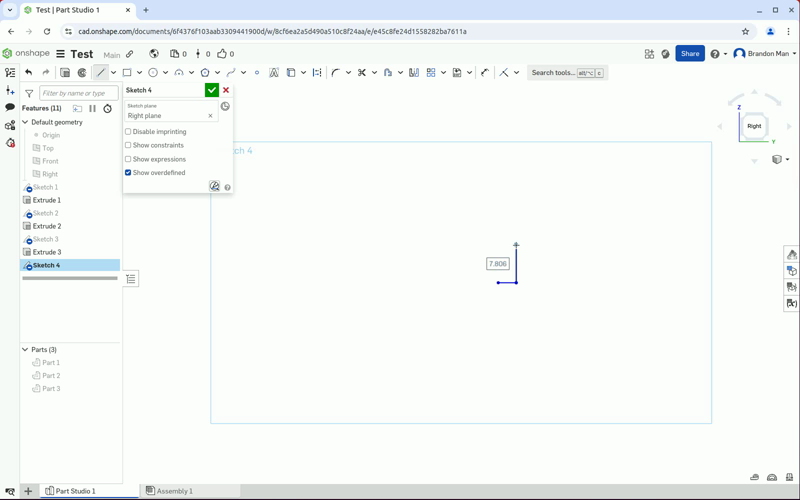
mouse_move(546, 244)
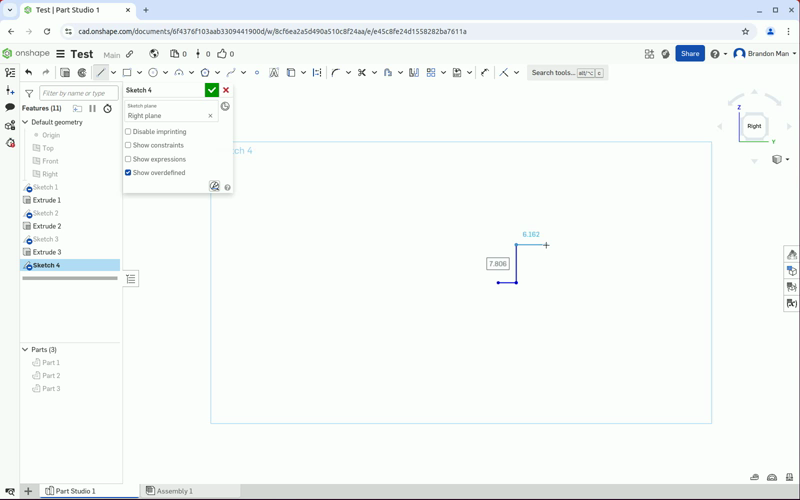
mouse_move(498, 244)
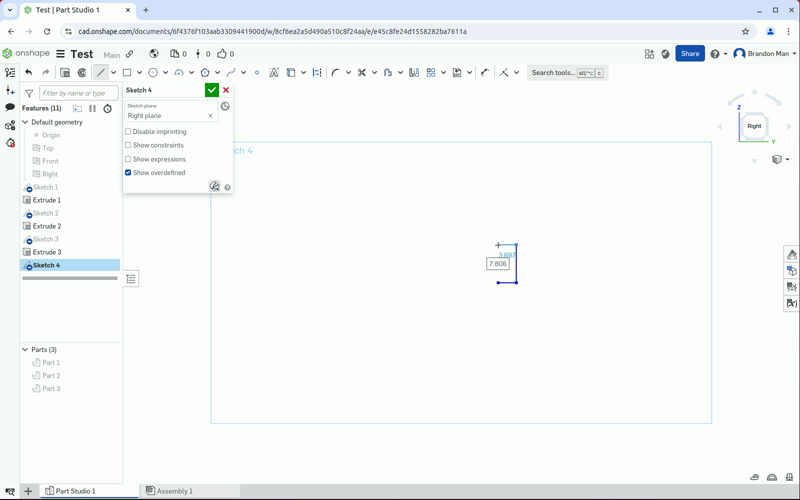
click(498, 244)
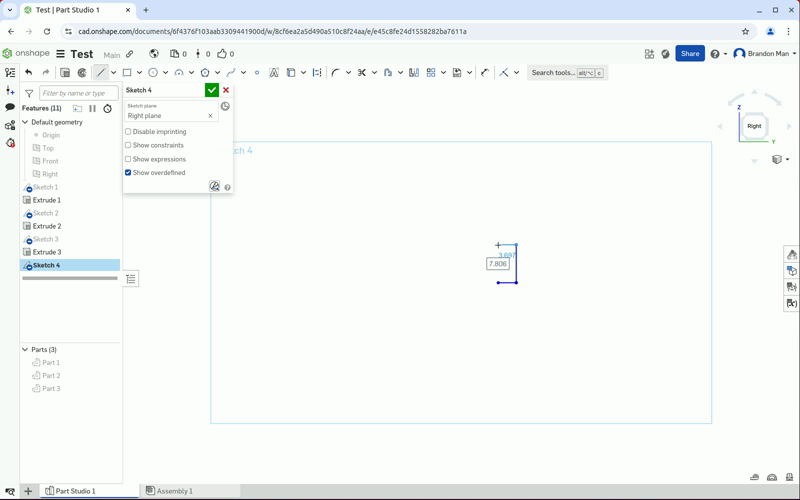
key_up(shift)
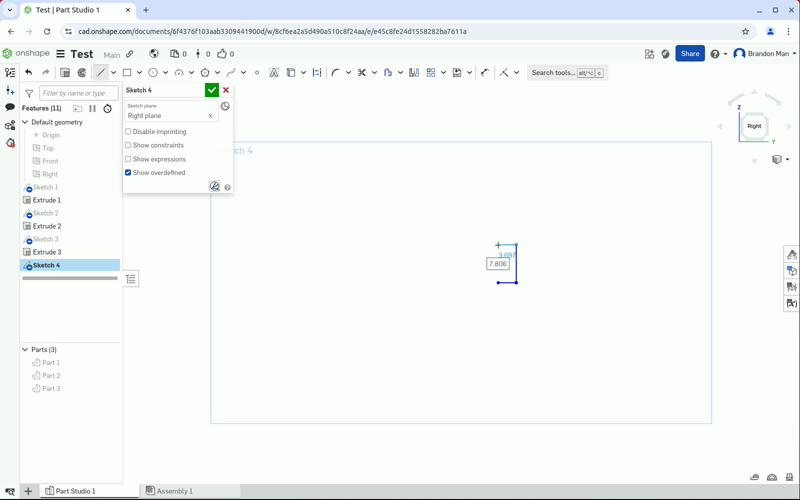
mouse_move(528, 244)
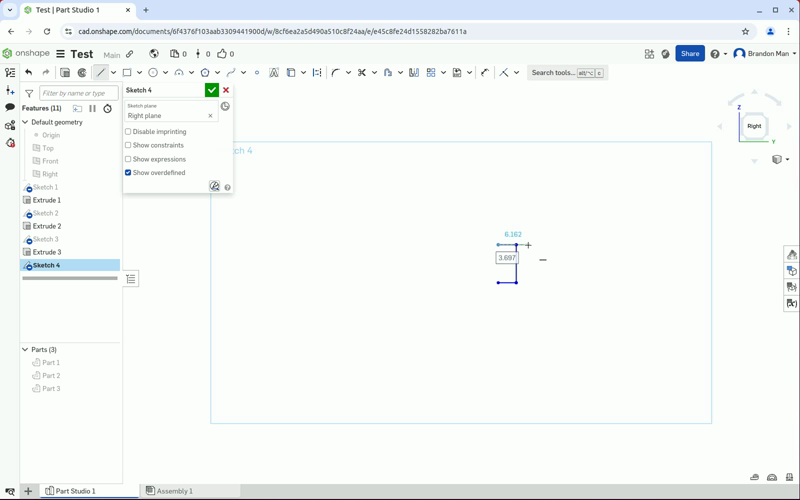
key_down(shift)
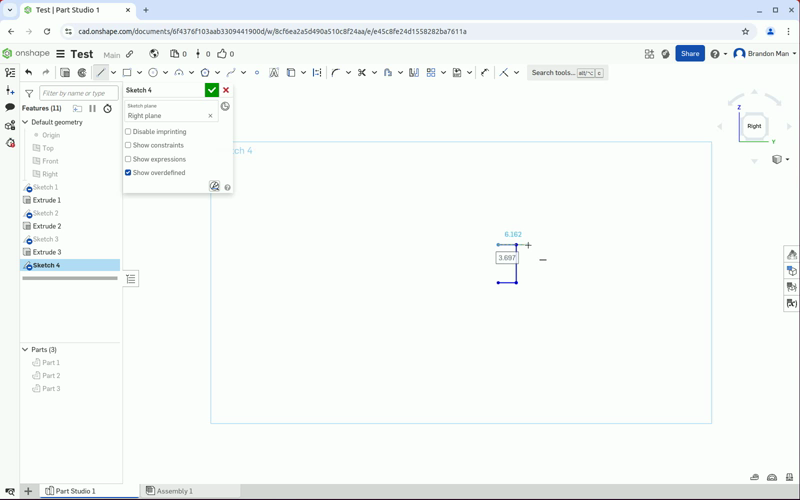
mouse_move(498, 282)
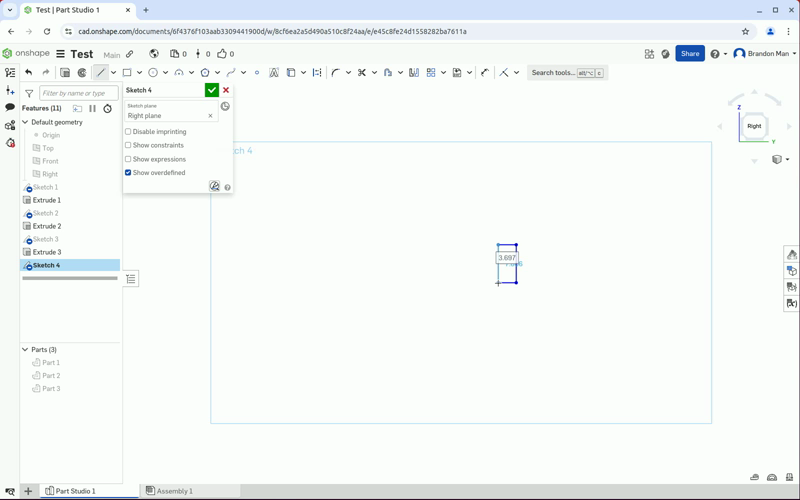
key_up(shift)
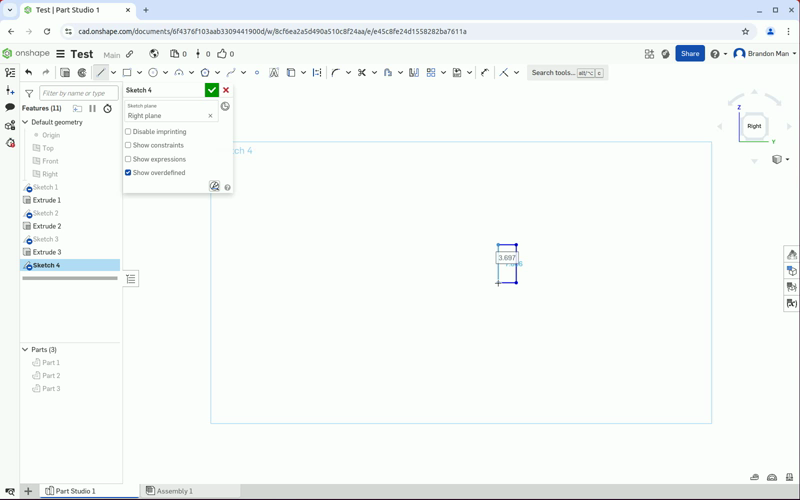
click(498, 282)
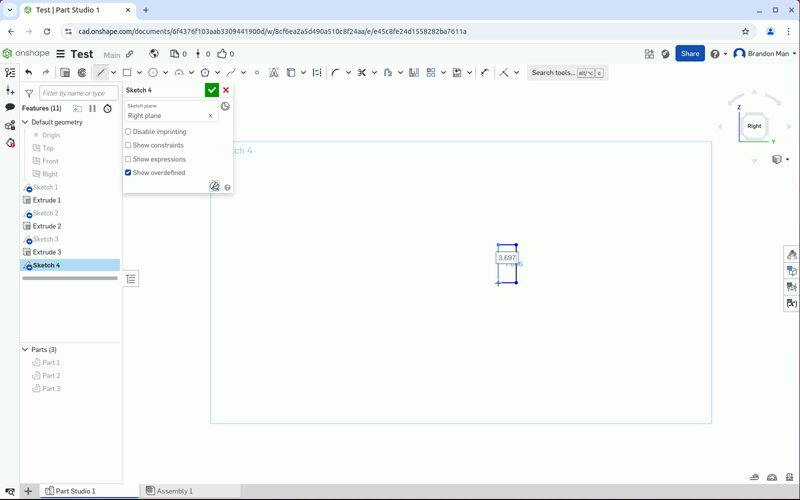
key(esc)
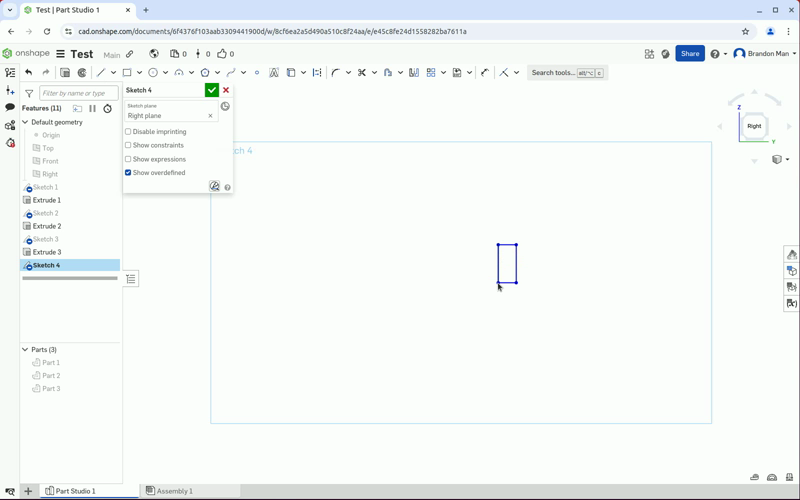
mouse_move(510, 265)
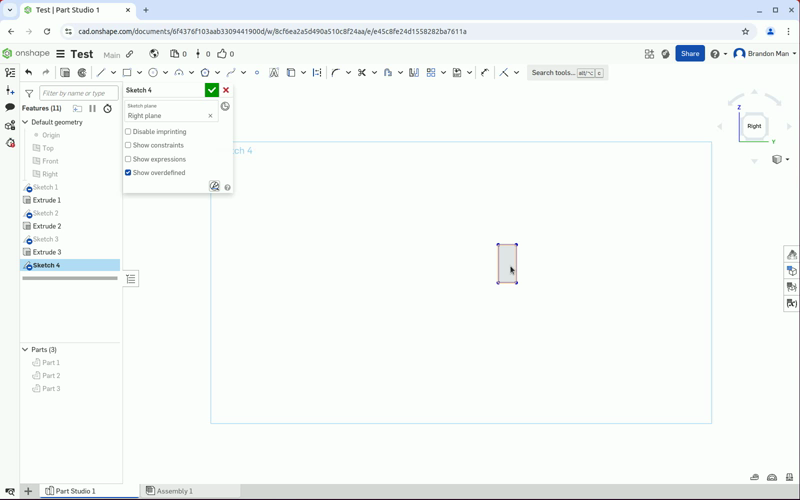
scroll(6)
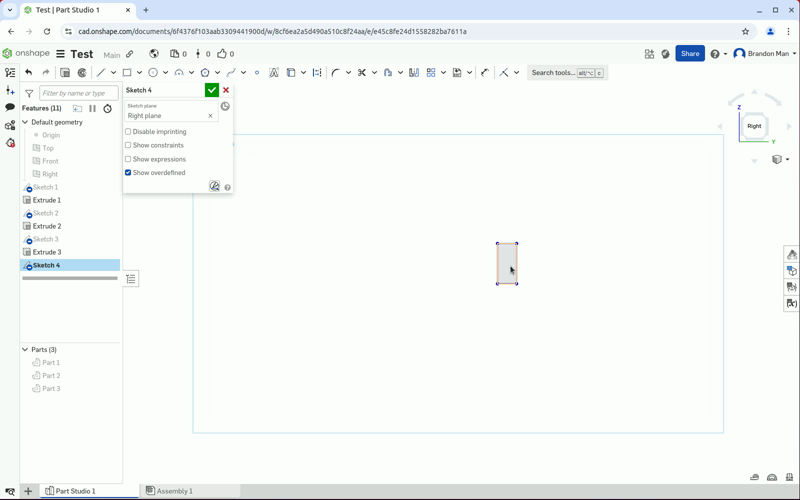
scroll(6)
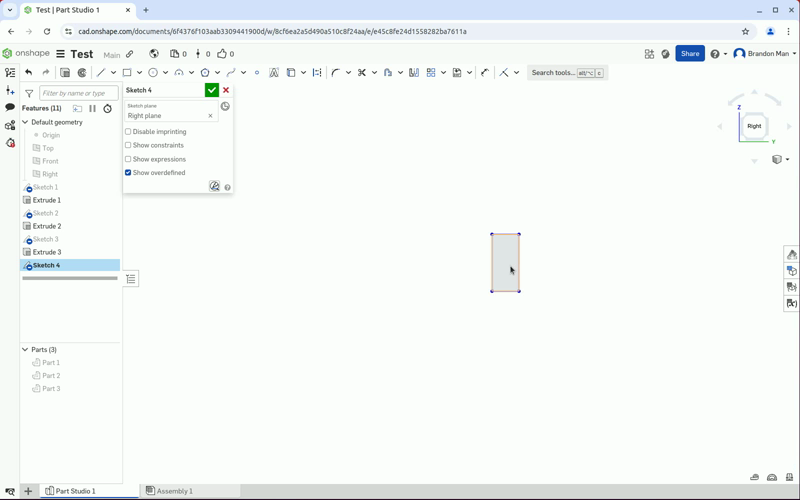
scroll(6)
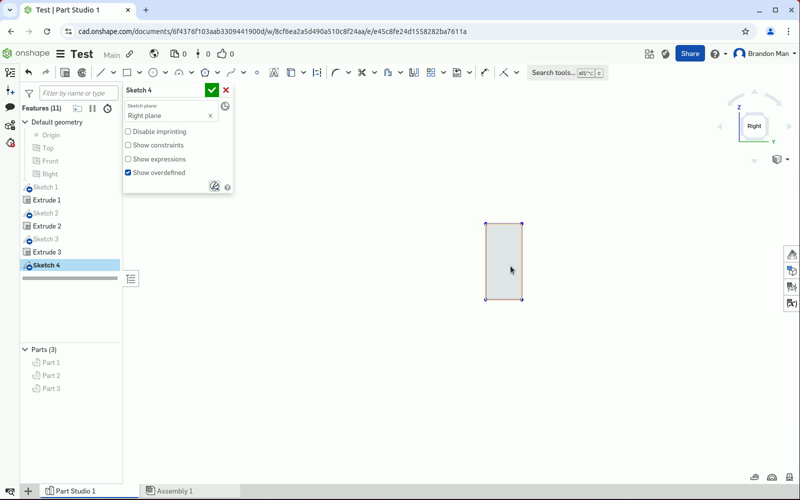
scroll(6)
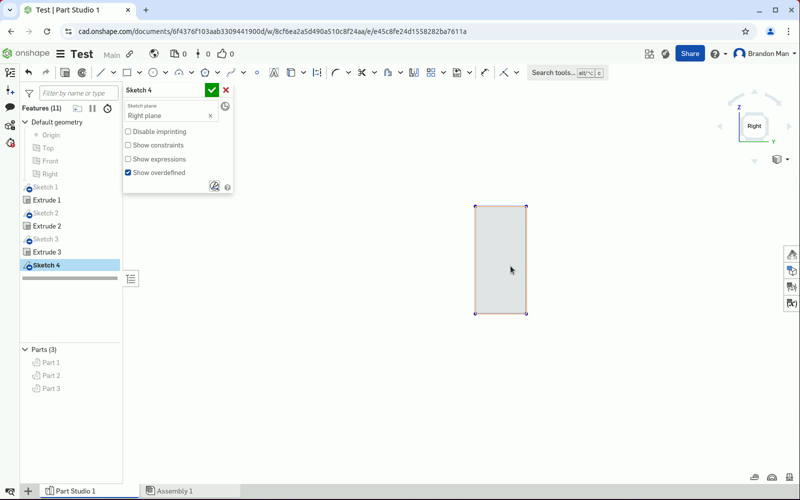
scroll(6)
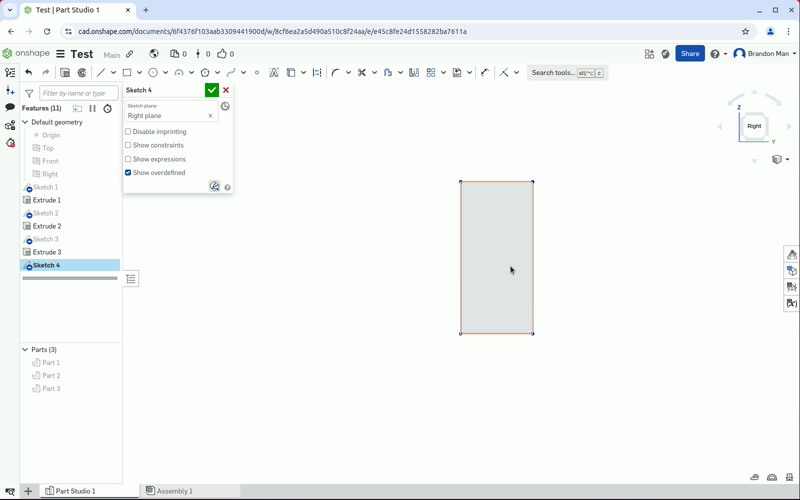
scroll(6)
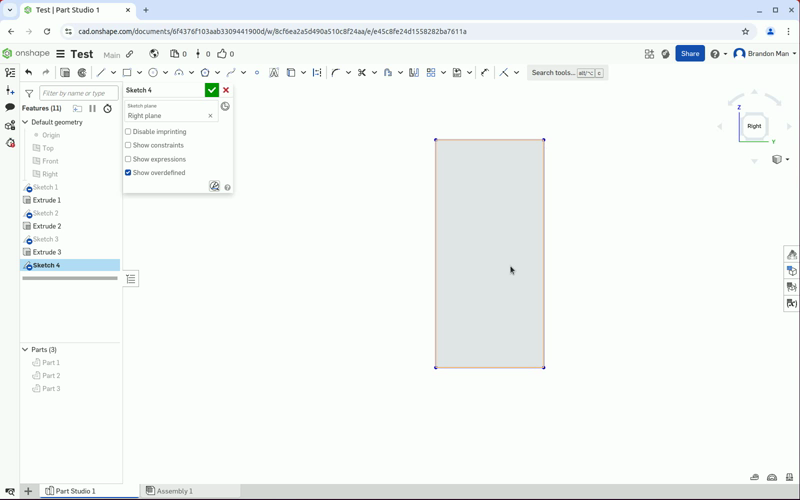
scroll(6)
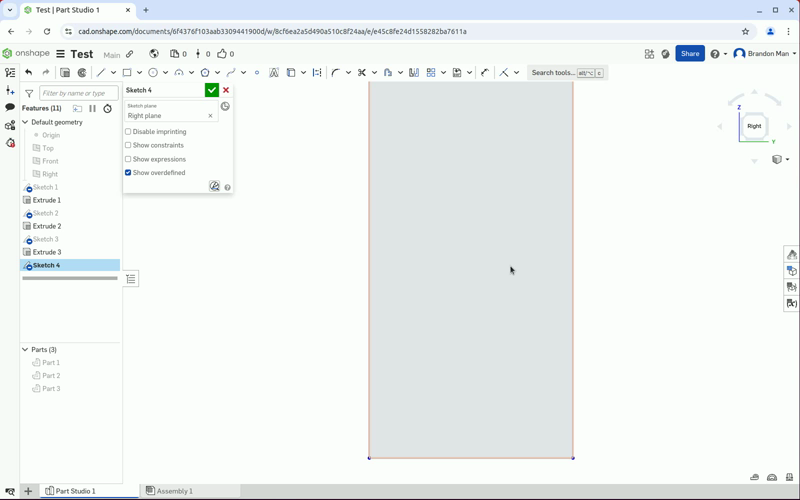
click(510, 265)
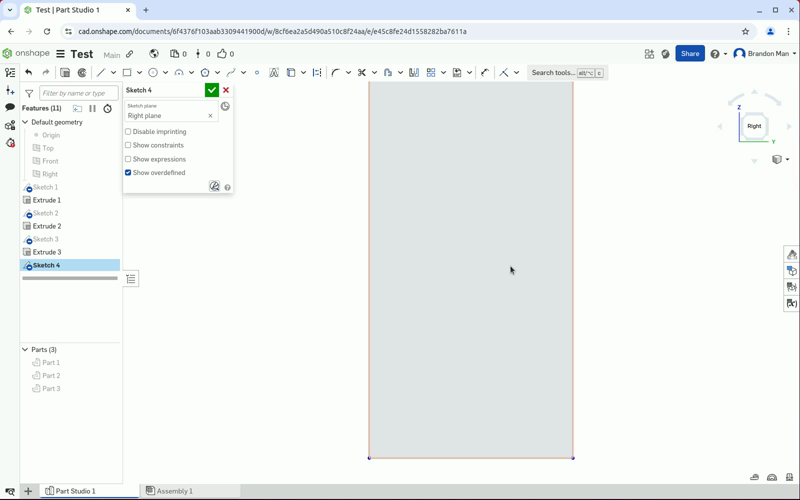
scroll(-6)
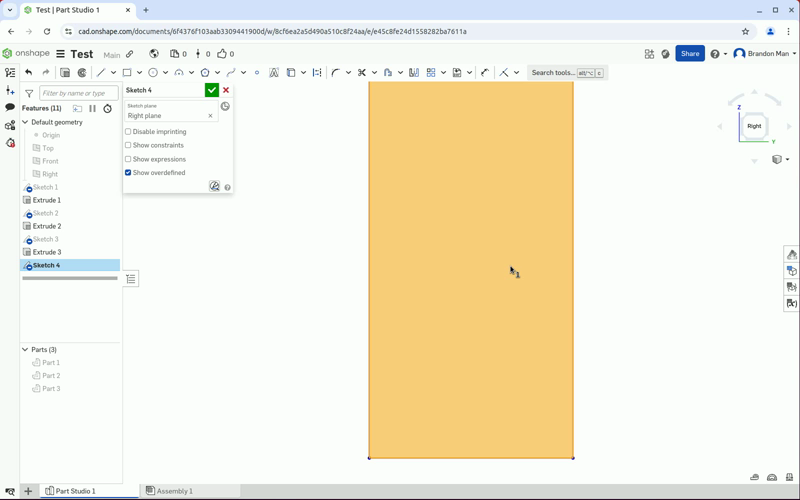
scroll(-6)
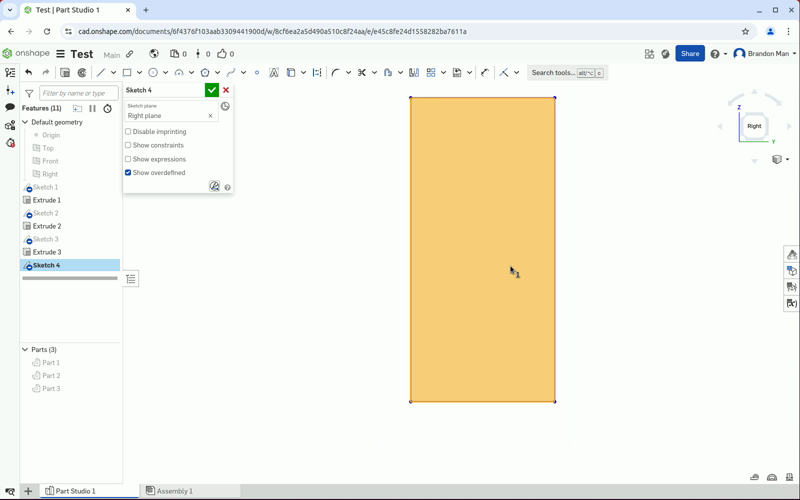
scroll(-6)
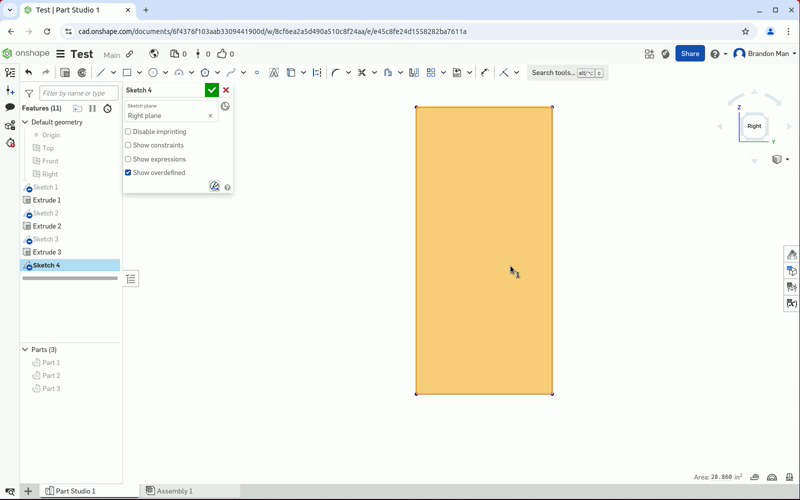
scroll(-6)
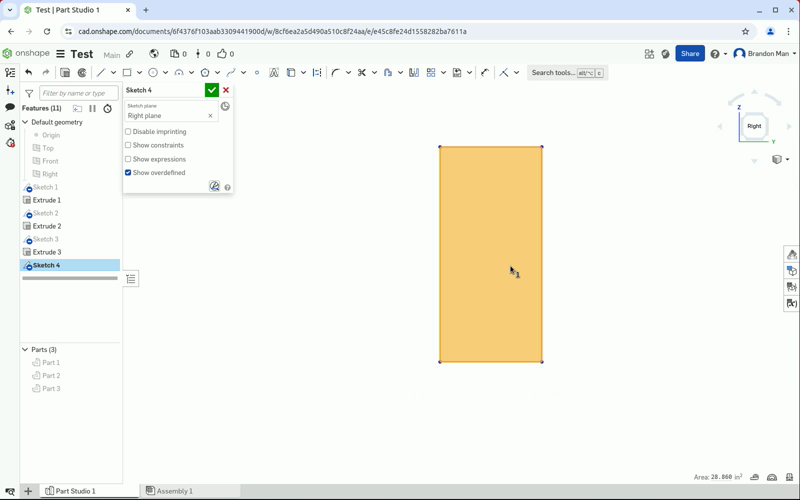
scroll(-6)
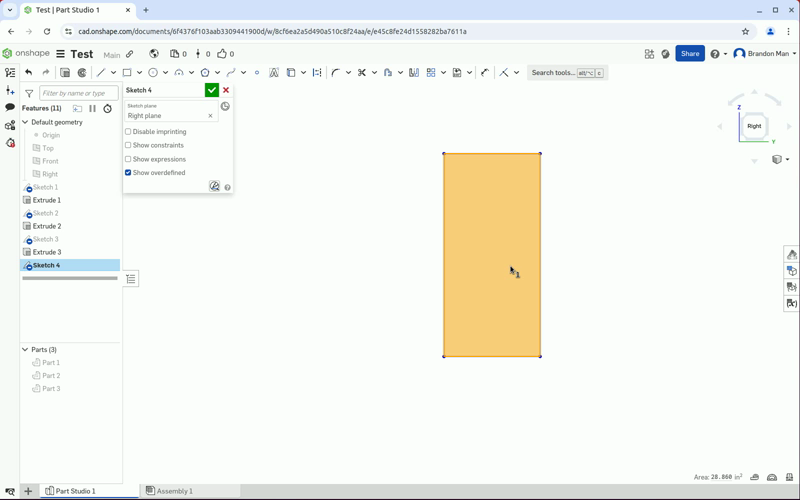
scroll(-6)
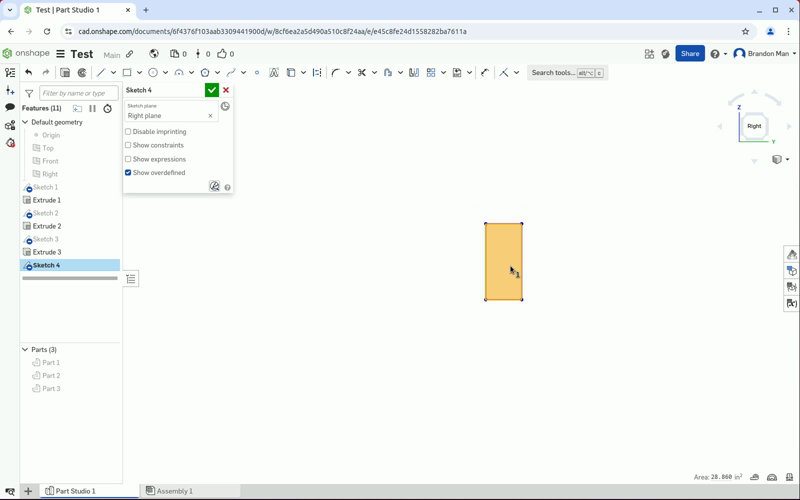
scroll(-6)
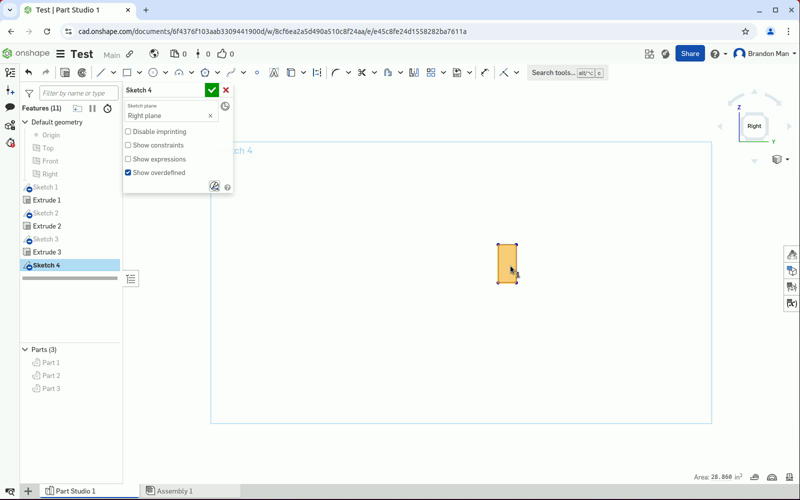
mouse_move(73, 352)
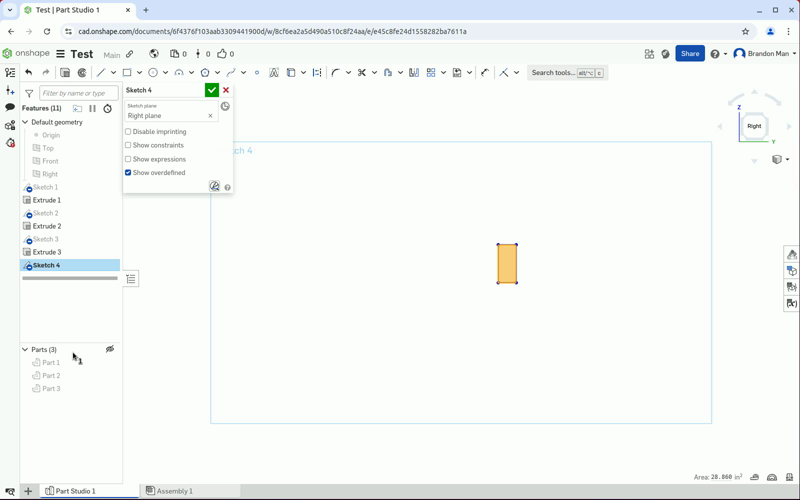
key(shift+y)
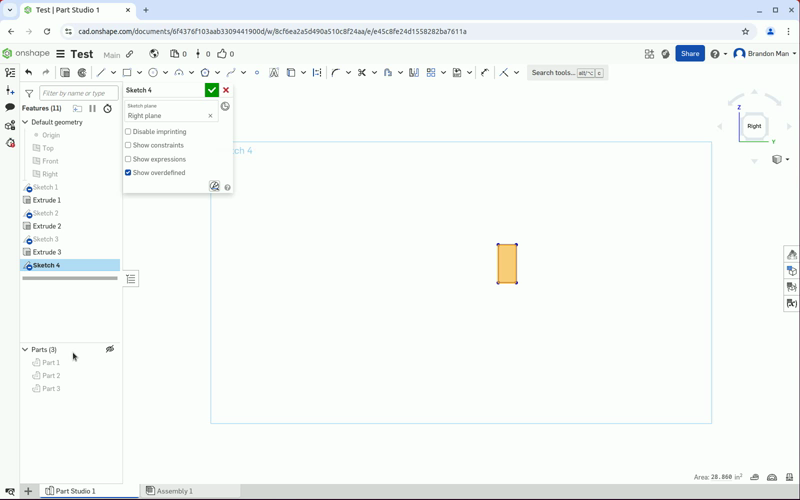
key(shift+e)
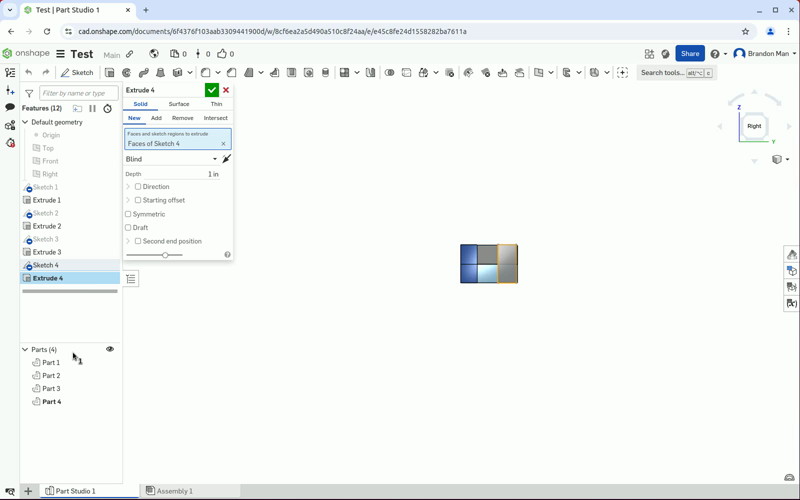
mouse_move(143, 106)
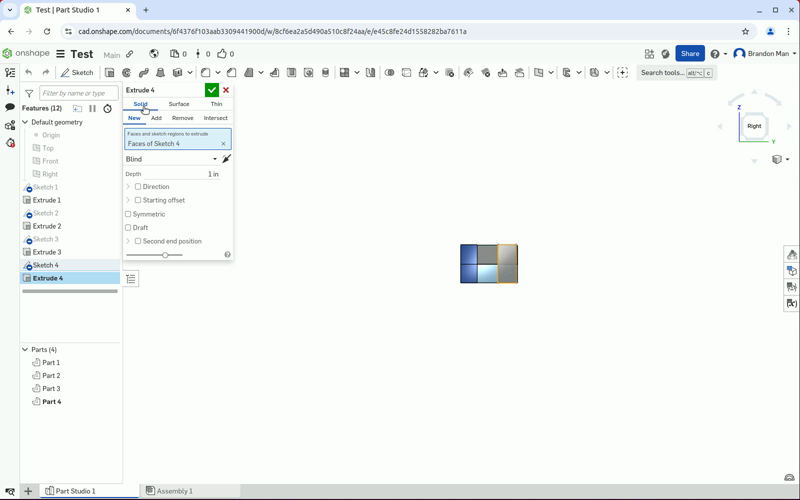
click(143, 106)
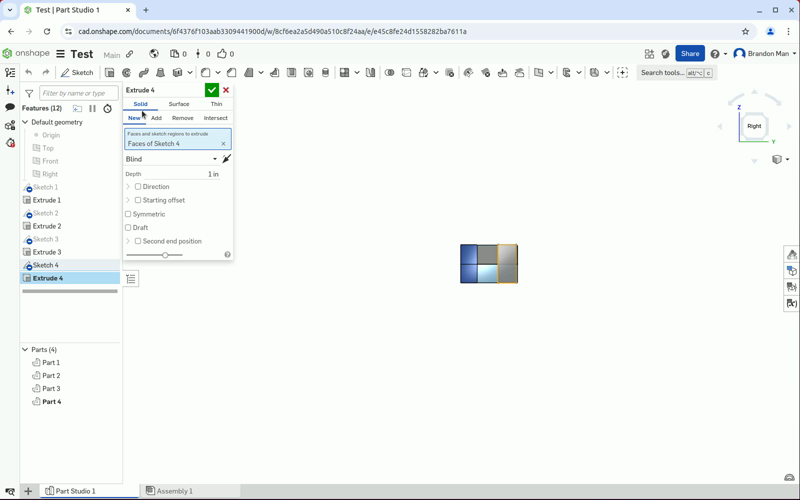
mouse_move(137, 120)
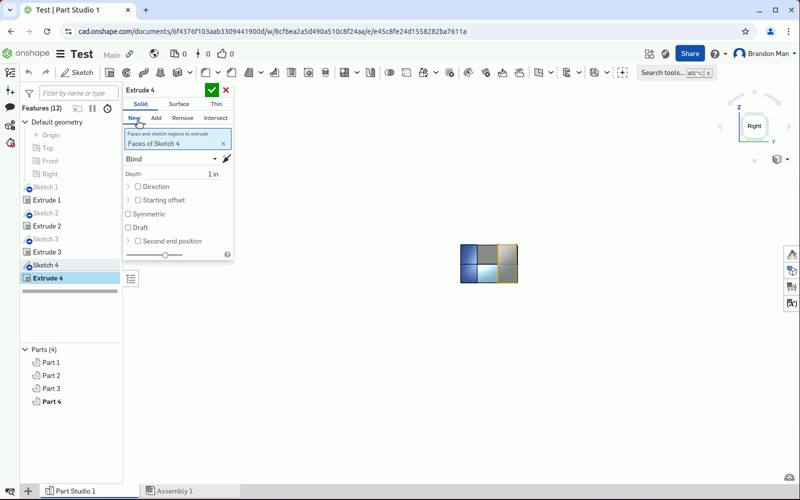
click(137, 120)
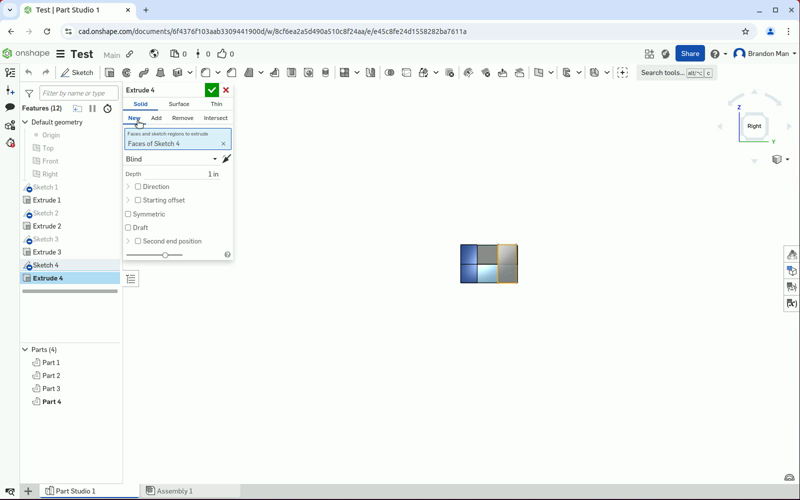
key(tab, 4)
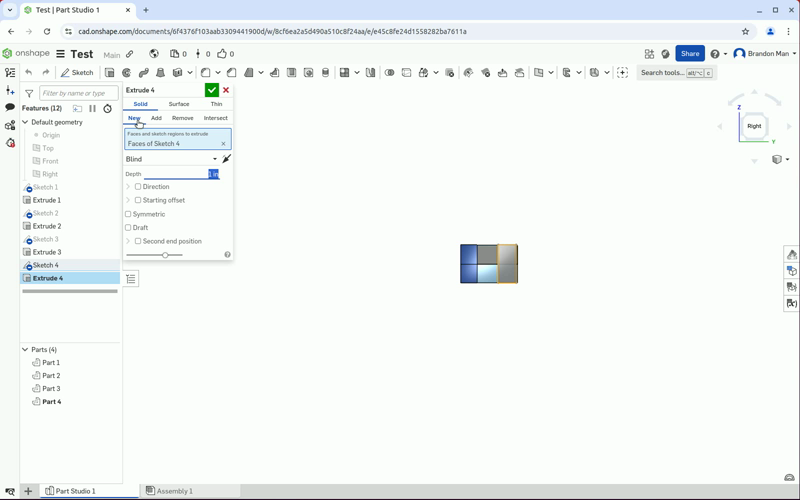
text(-19.257)
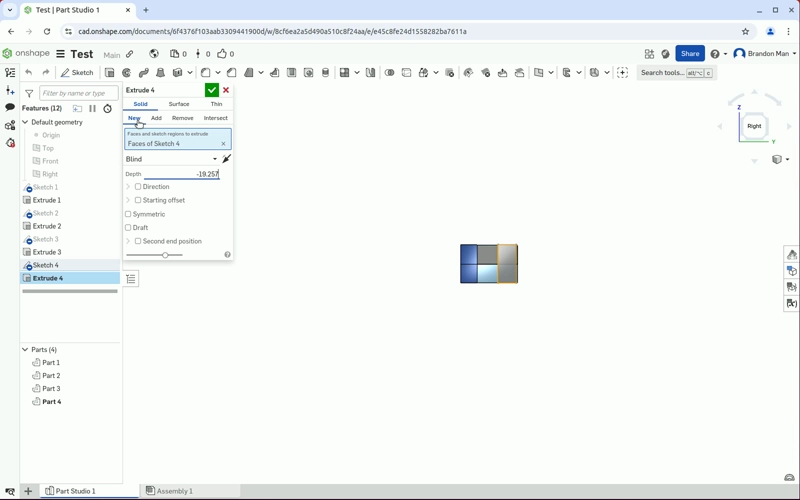
key(enter)
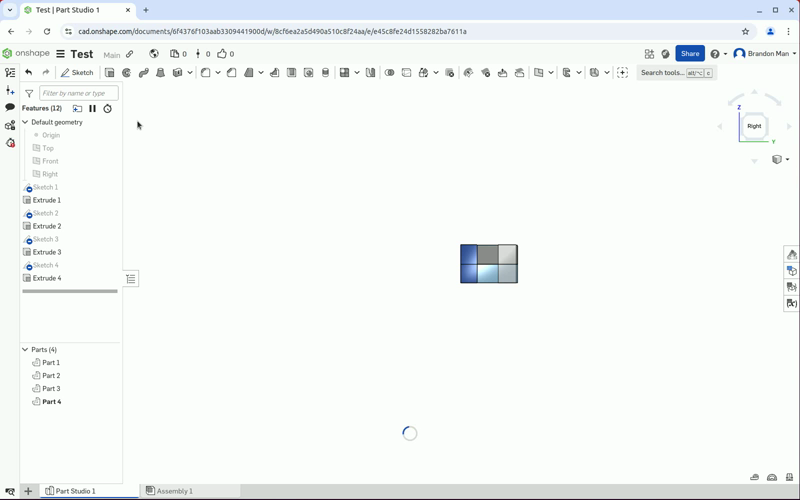
key(shift+h)
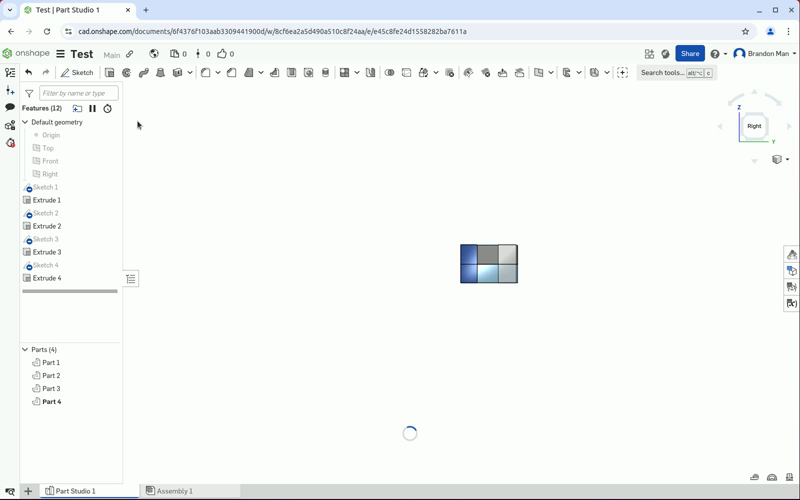
key(shift+h)
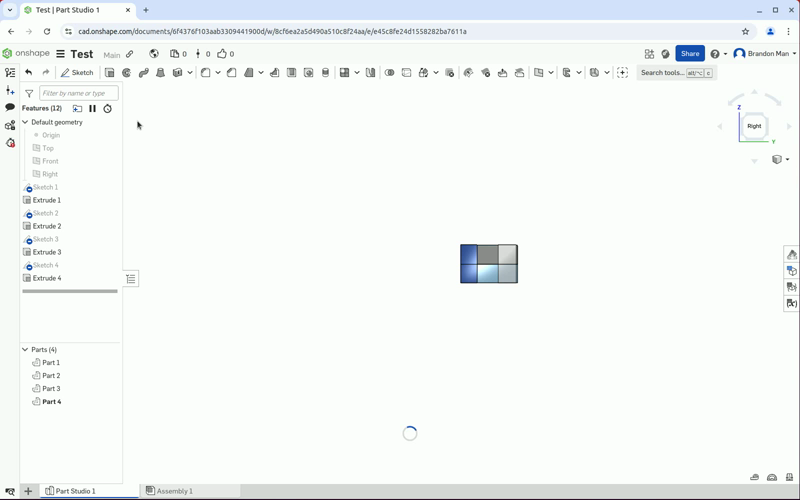
key(shift+7)
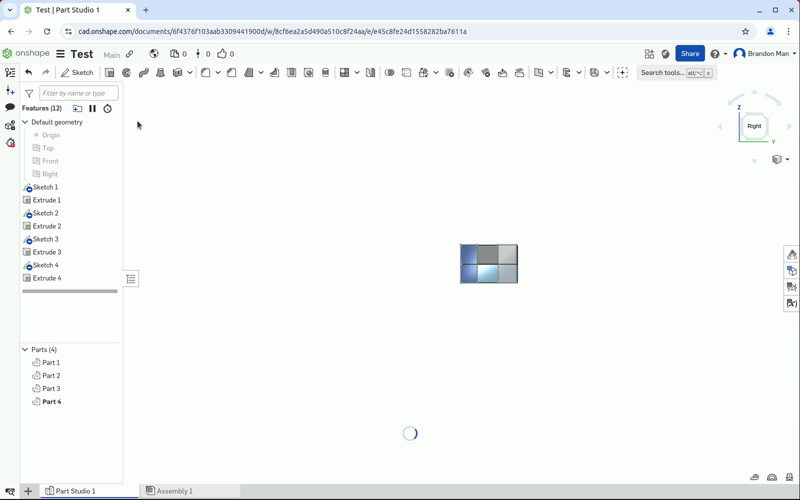
key(right, 2)
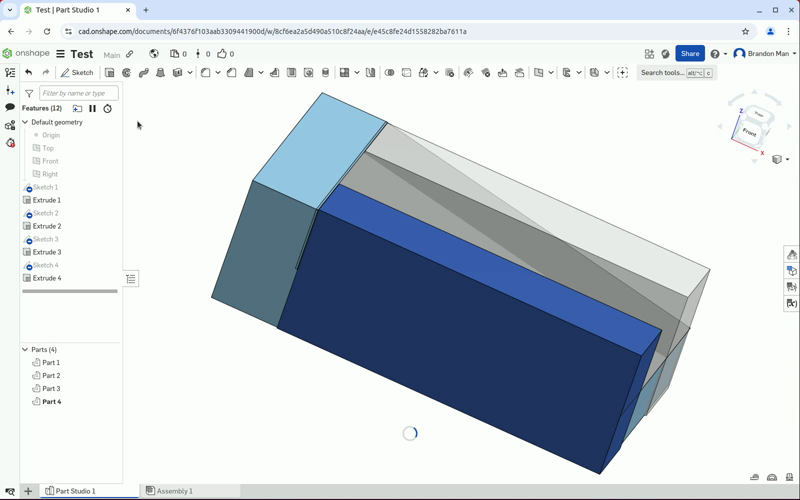
key(down, 2)
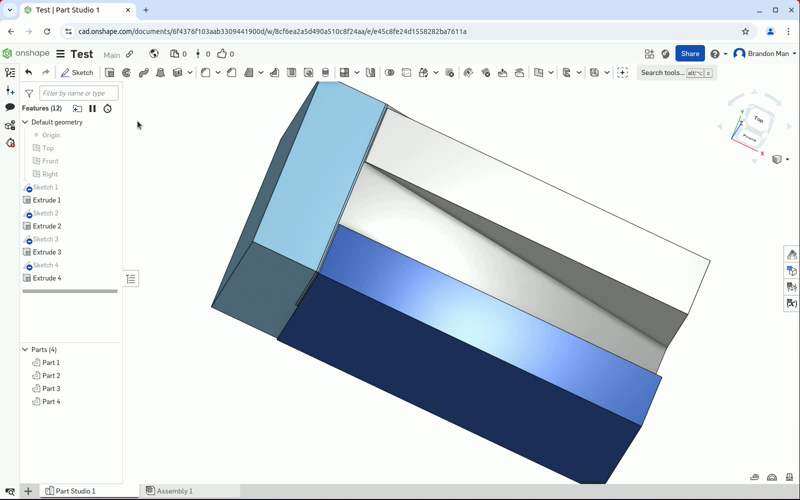
key(up, 2)
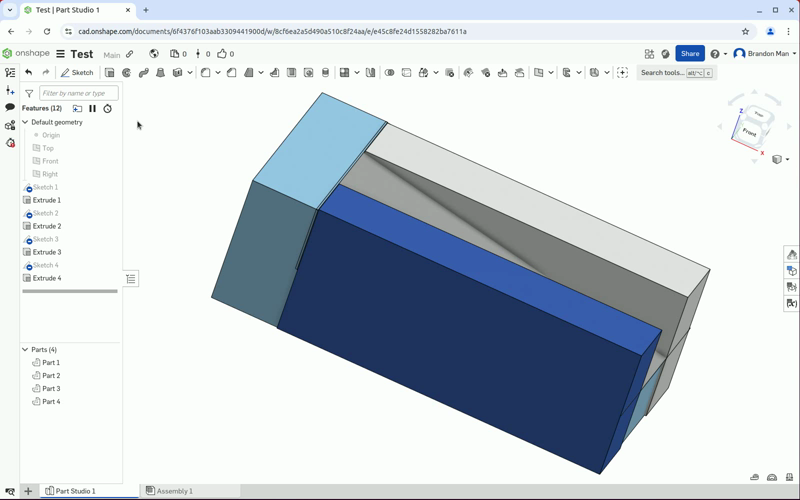
key(left, 2)
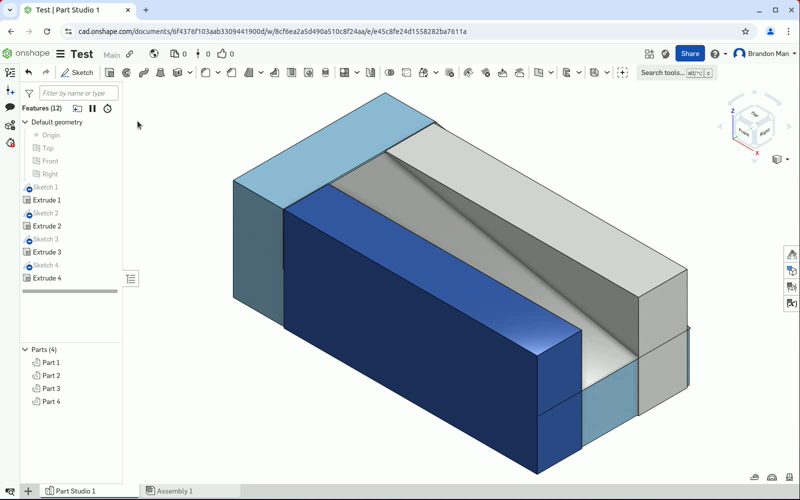
mouse_move(73, 189)
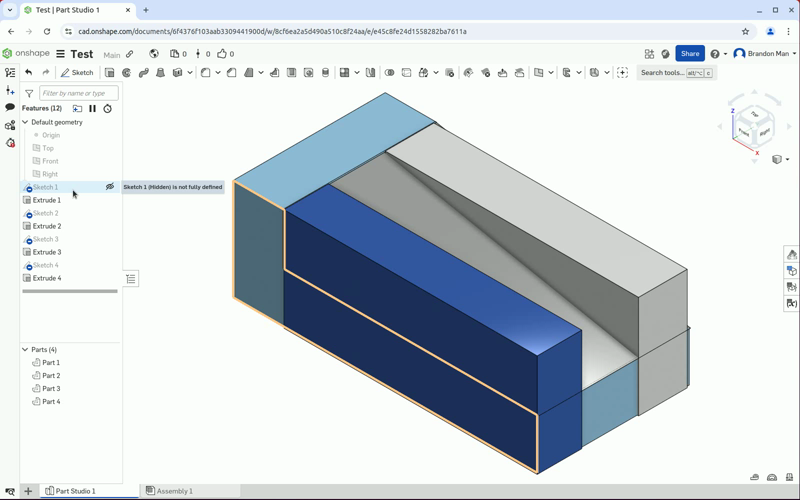
click(73, 189)